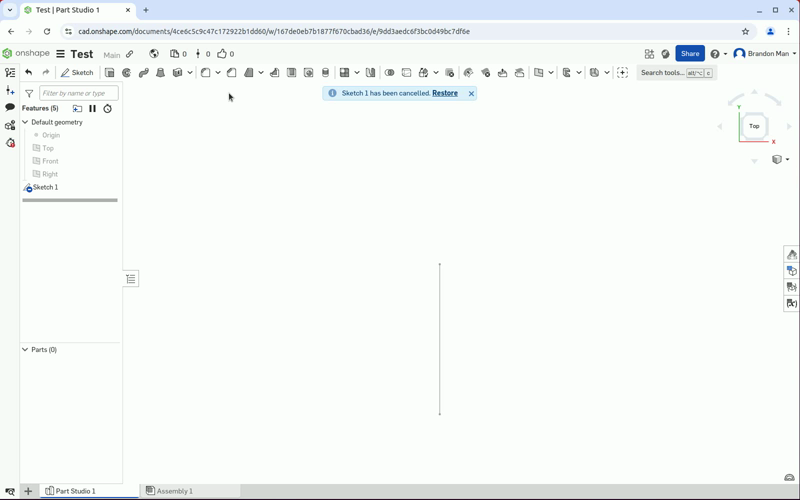
key(shift+h)
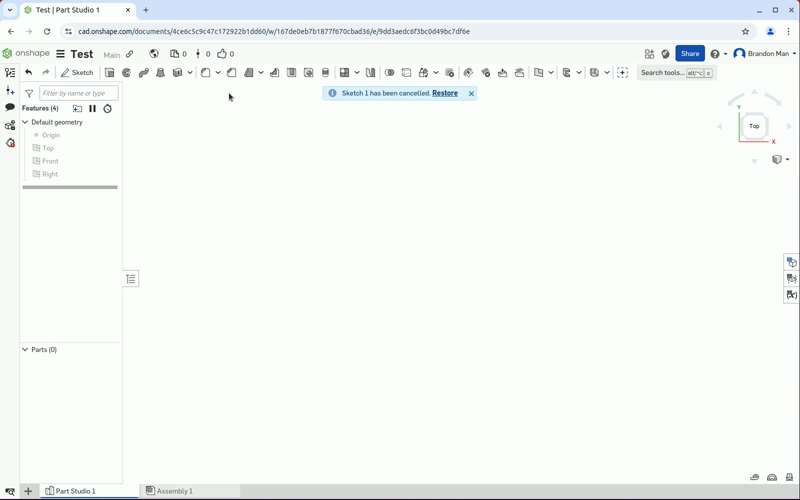
mouse_move(73, 352)
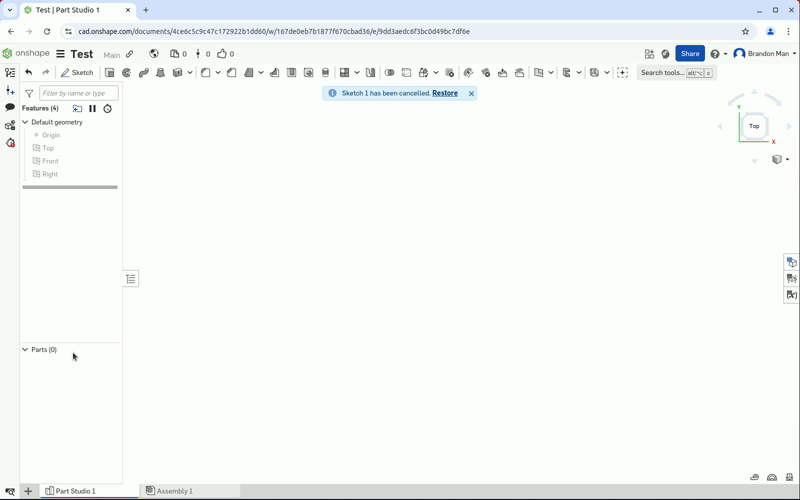
key(y)
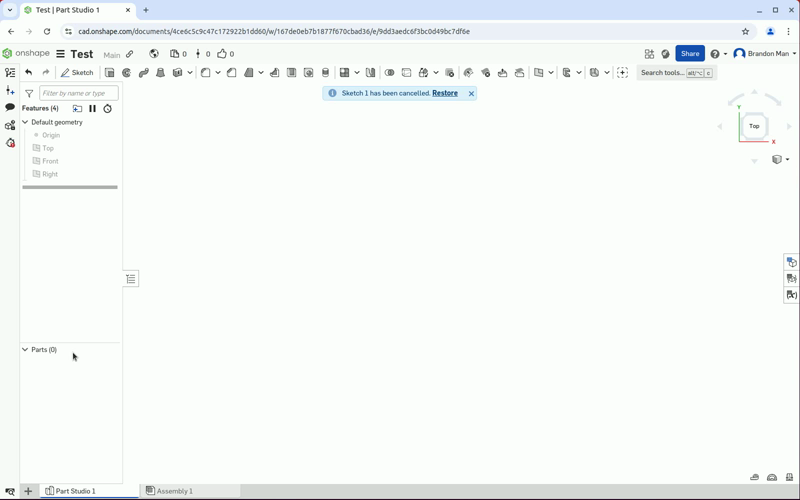
key(shift+p)
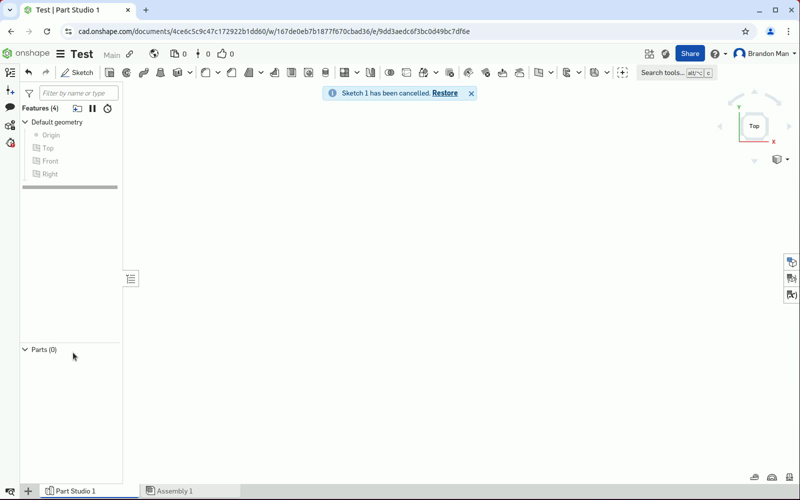
key(space)
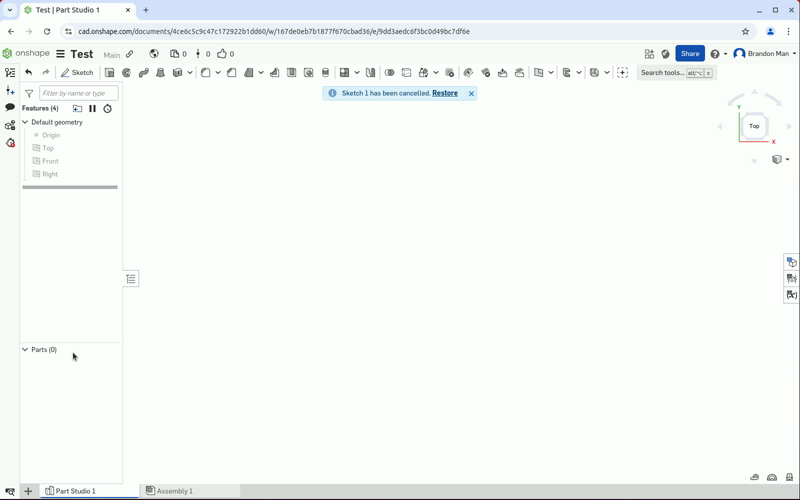
key_down(shift)
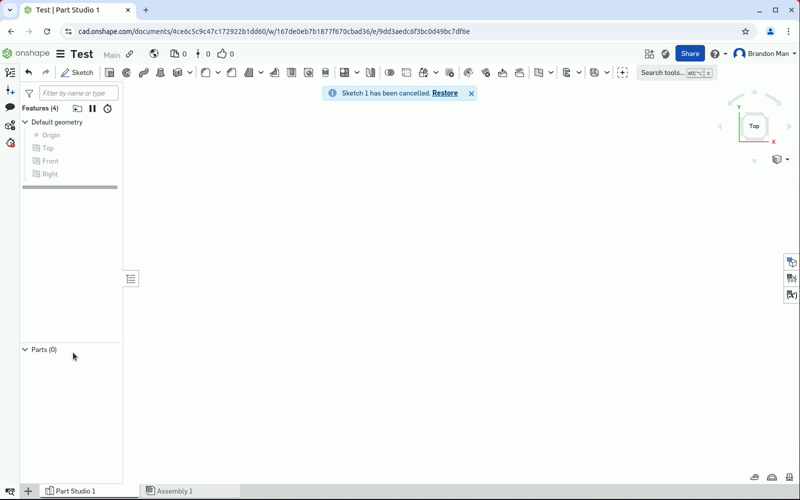
key(up)
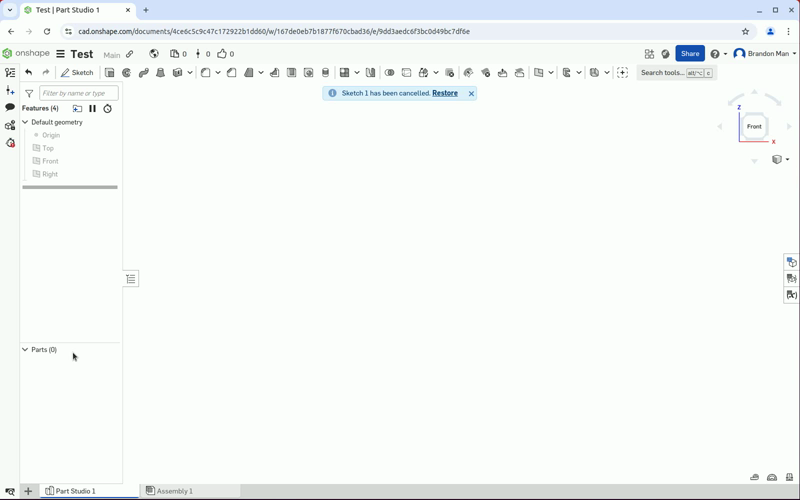
key_up(shift)
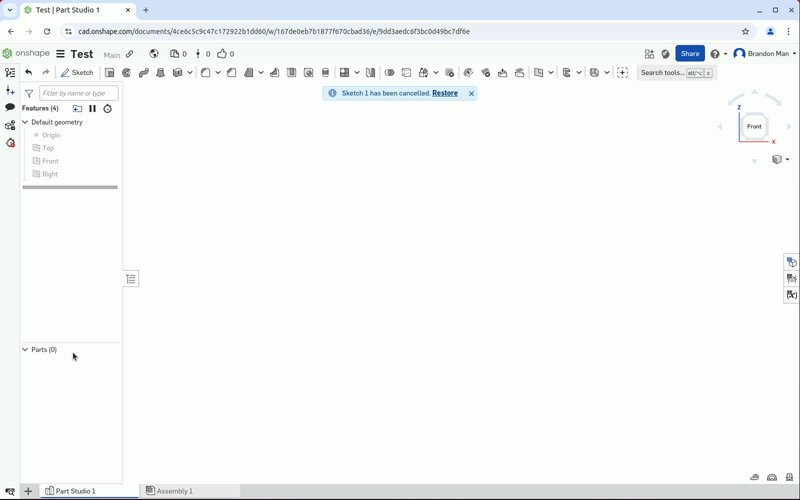
mouse_move(73, 352)
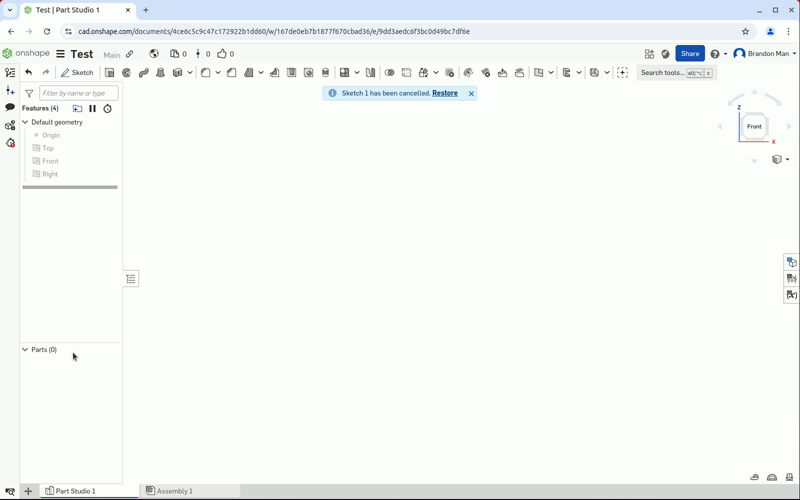
key(shift+y)
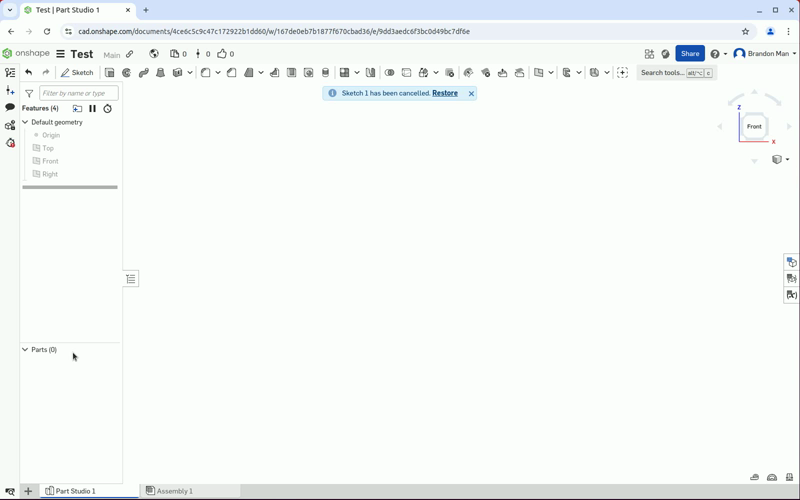
key(shift+s)
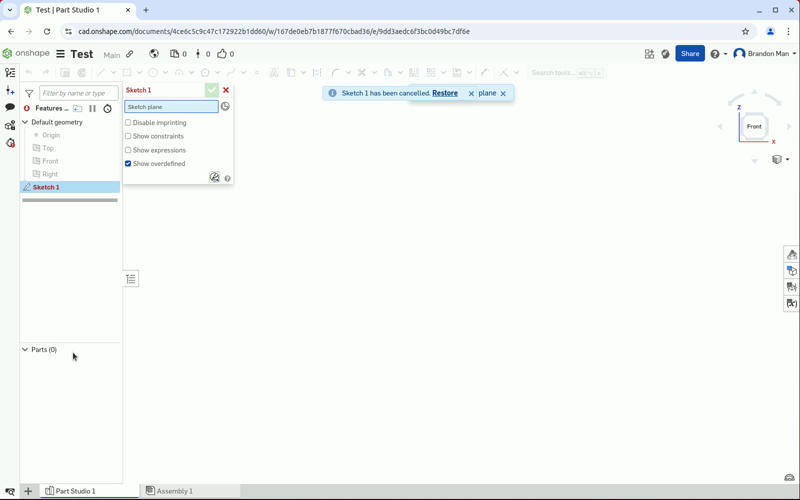
mouse_move(73, 163)
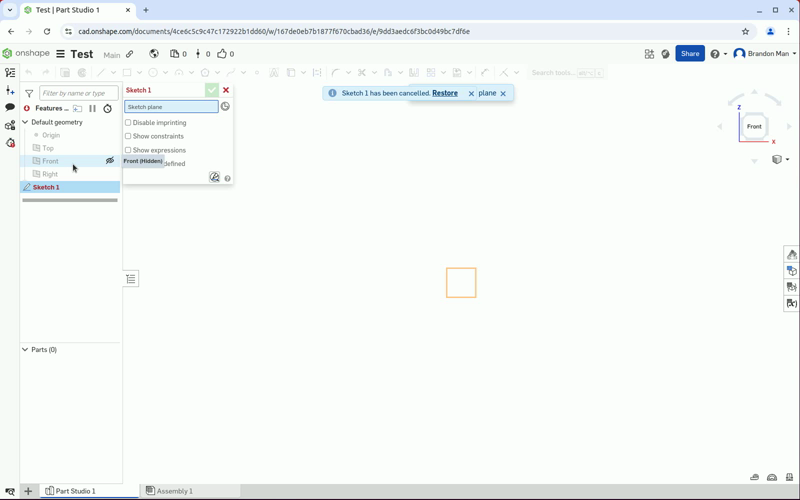
click(73, 163)
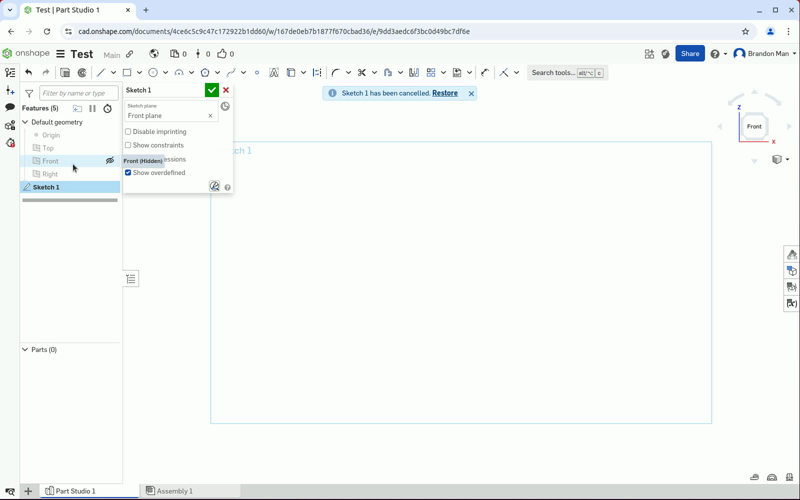
mouse_move(73, 352)
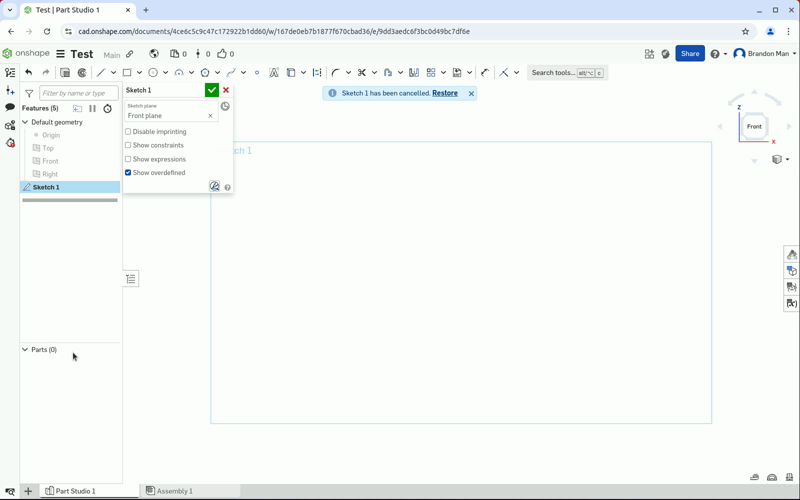
key(y)
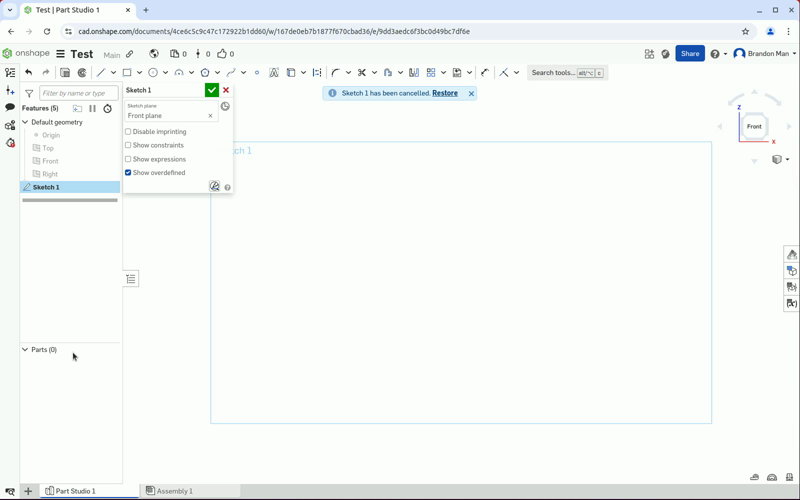
key(l)
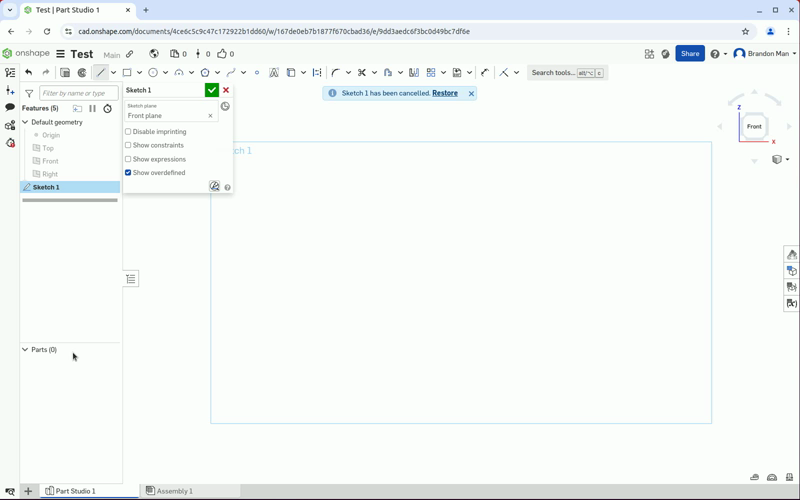
key_down(shift)
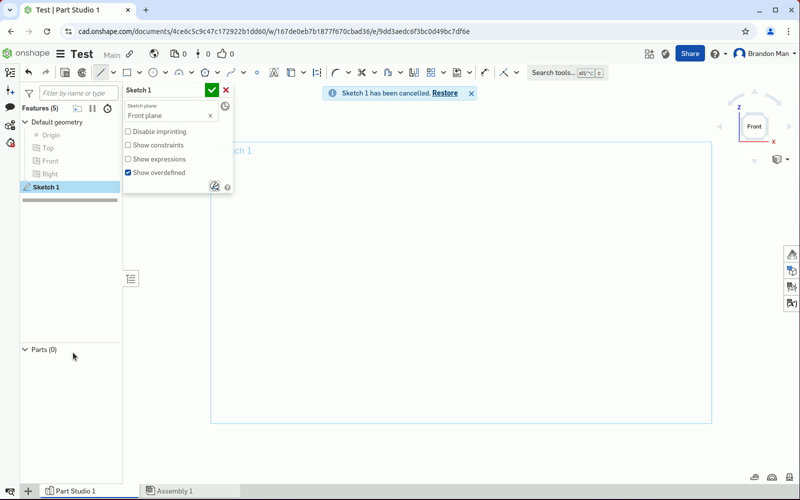
mouse_move(460, 282)
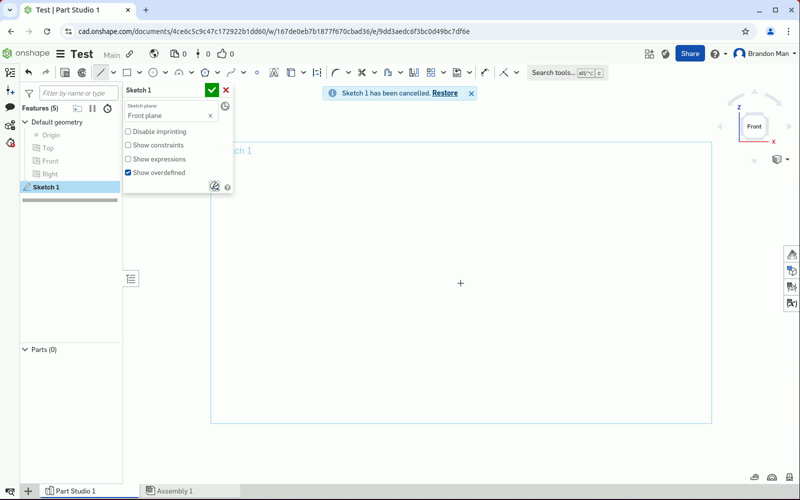
click(460, 282)
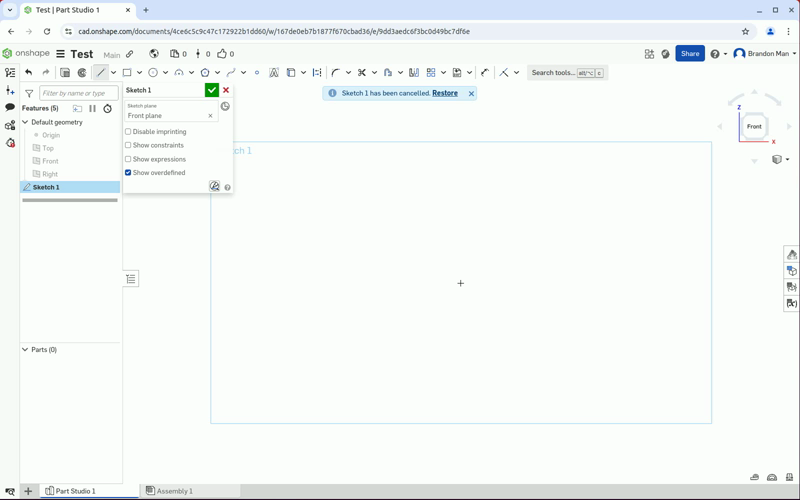
key_up(shift)
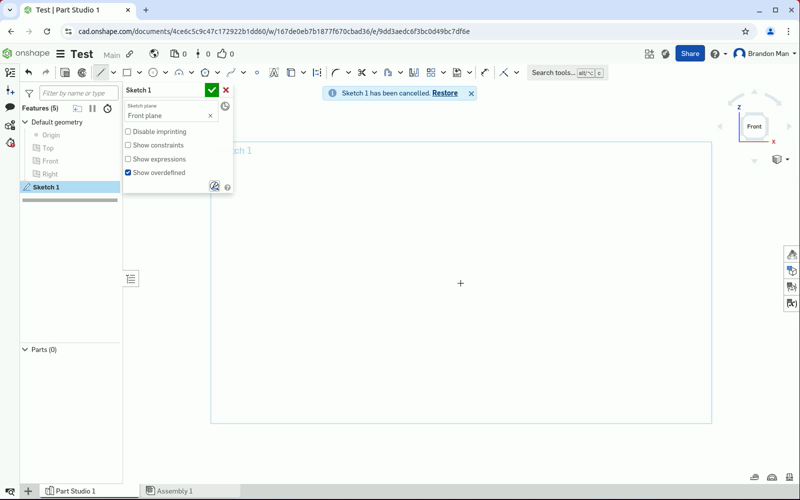
key_down(shift)
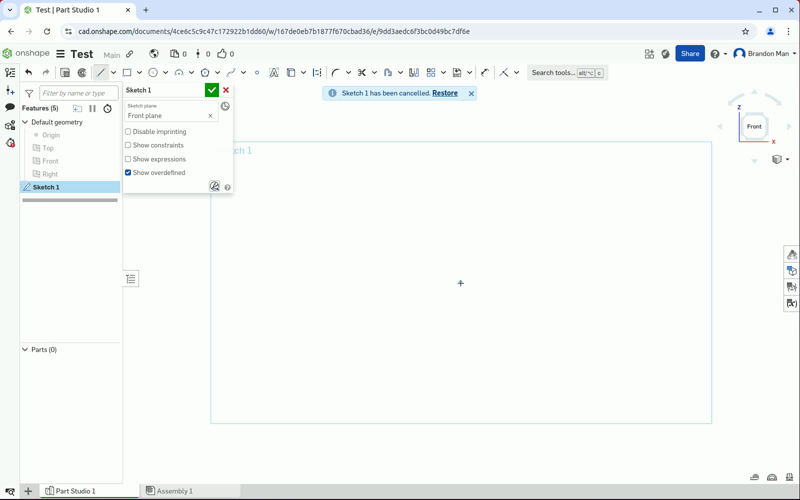
mouse_move(573, 282)
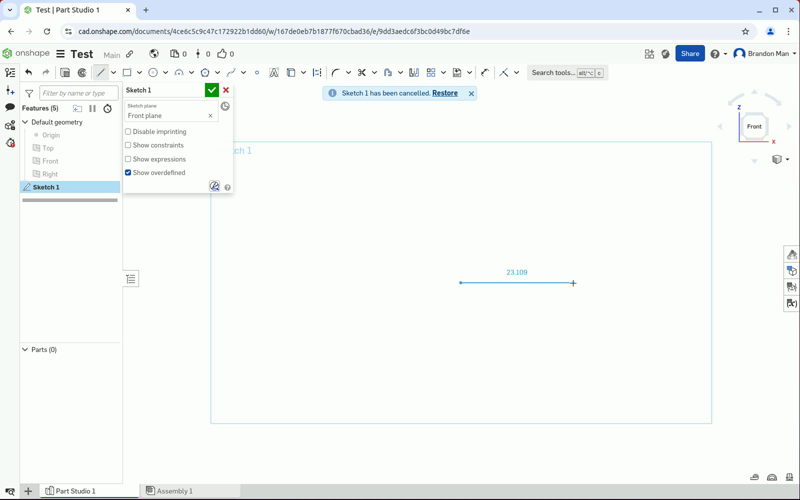
click(573, 282)
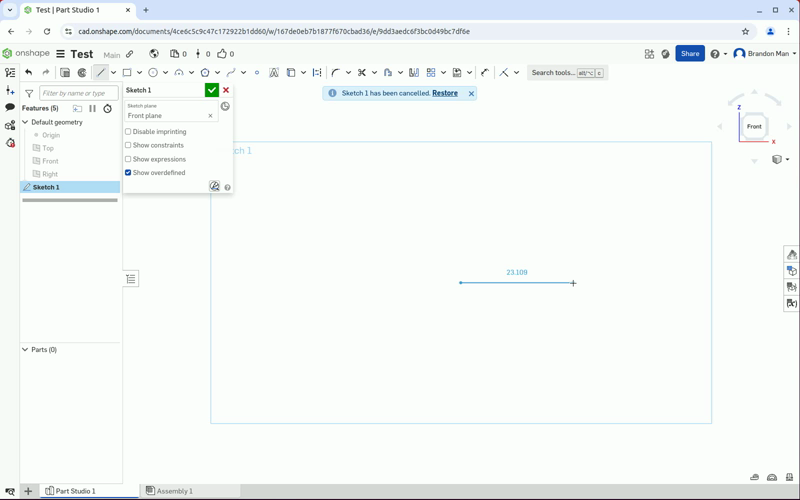
key_up(shift)
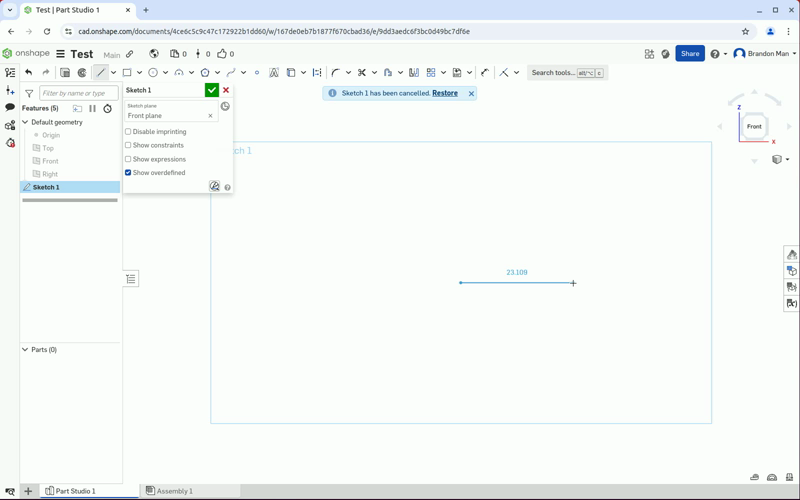
key_down(shift)
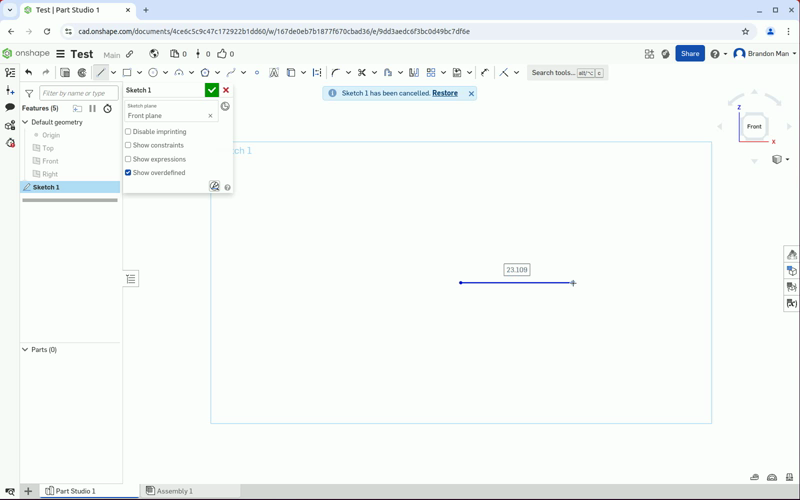
mouse_move(573, 170)
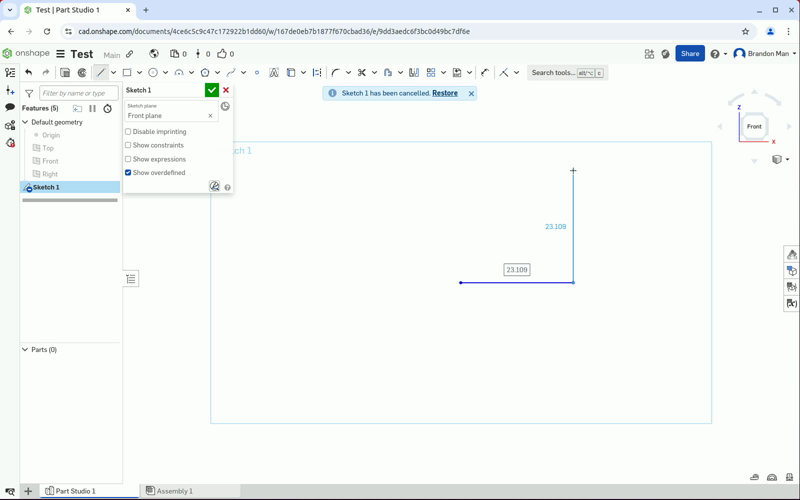
click(573, 170)
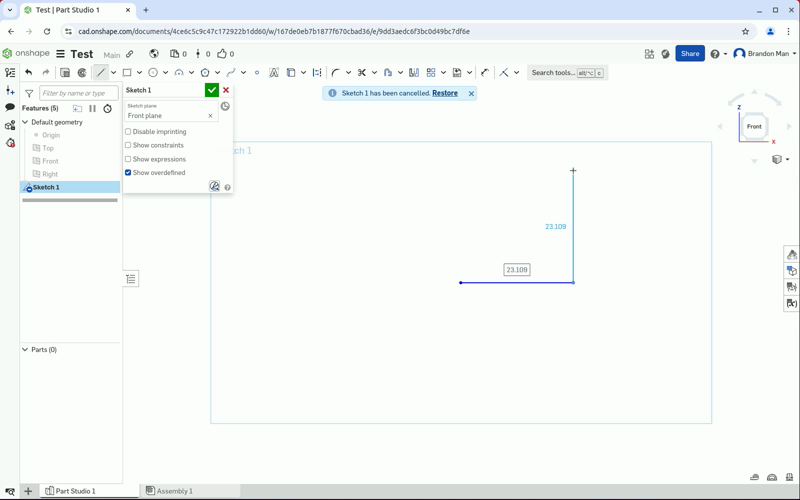
key_up(shift)
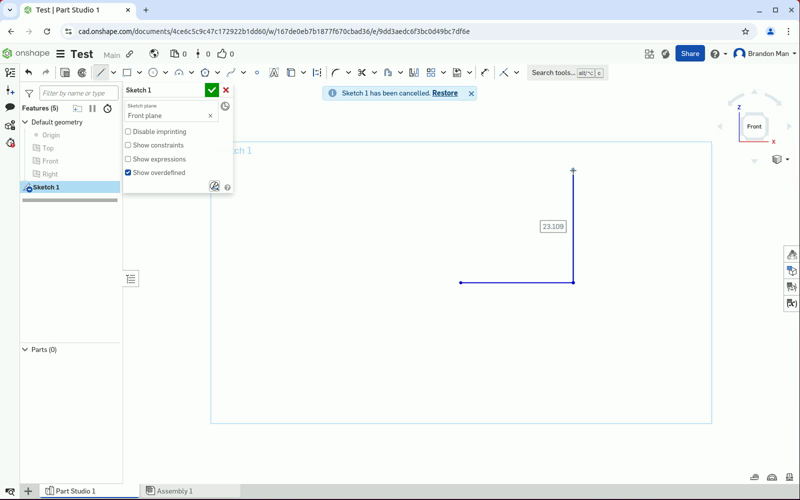
key_down(shift)
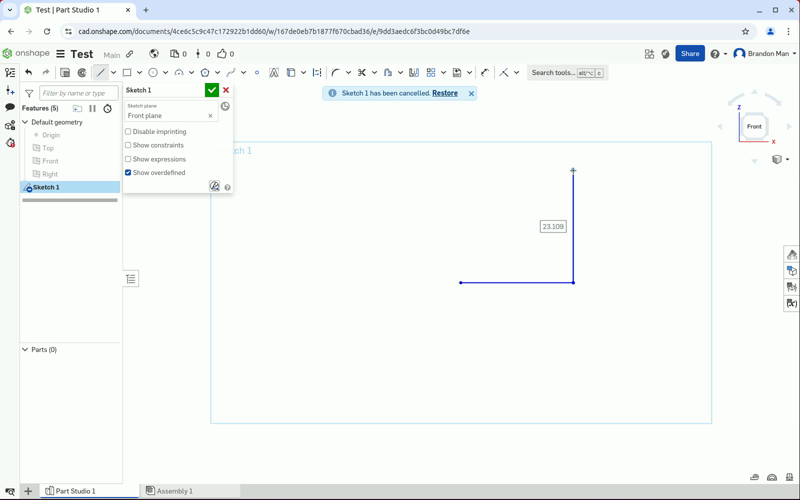
mouse_move(460, 170)
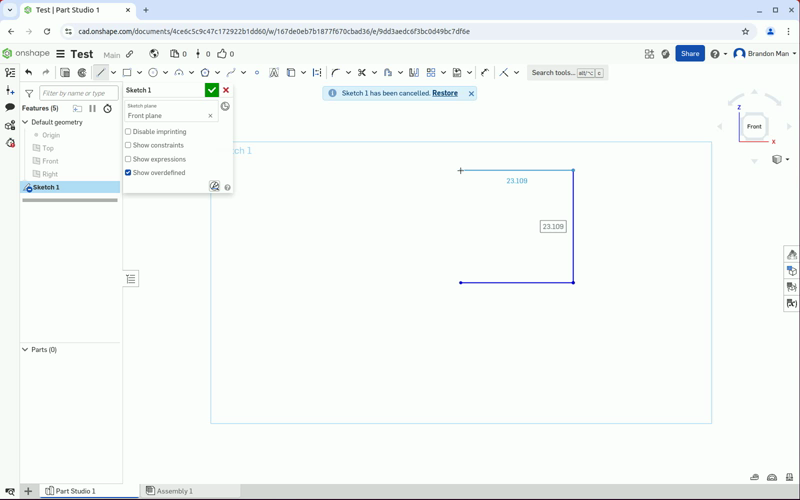
click(460, 170)
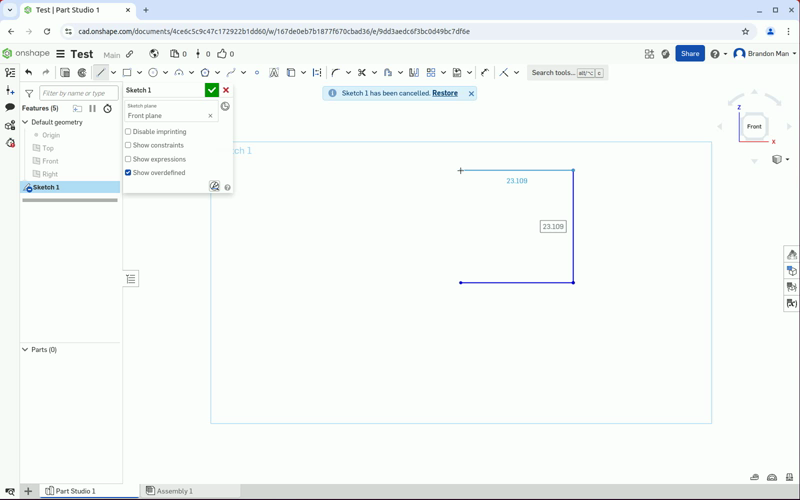
key_up(shift)
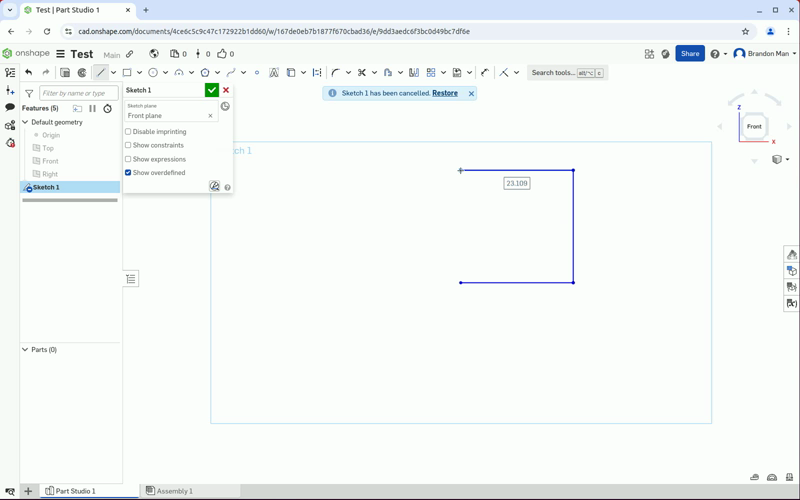
key_down(shift)
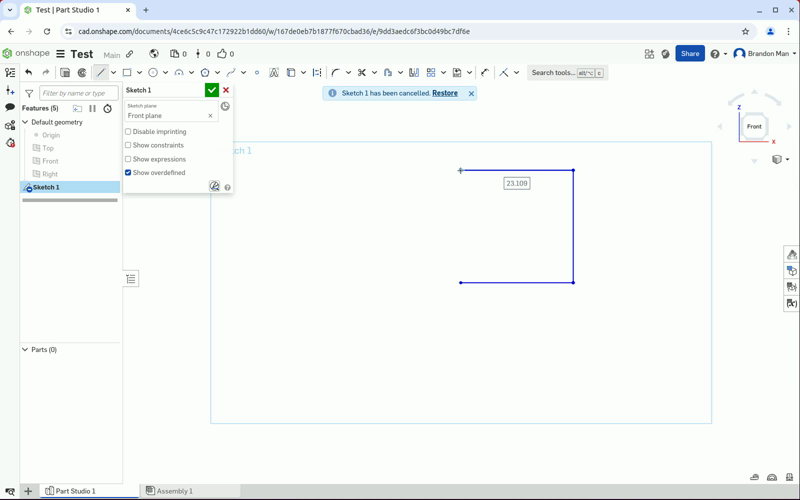
mouse_move(460, 282)
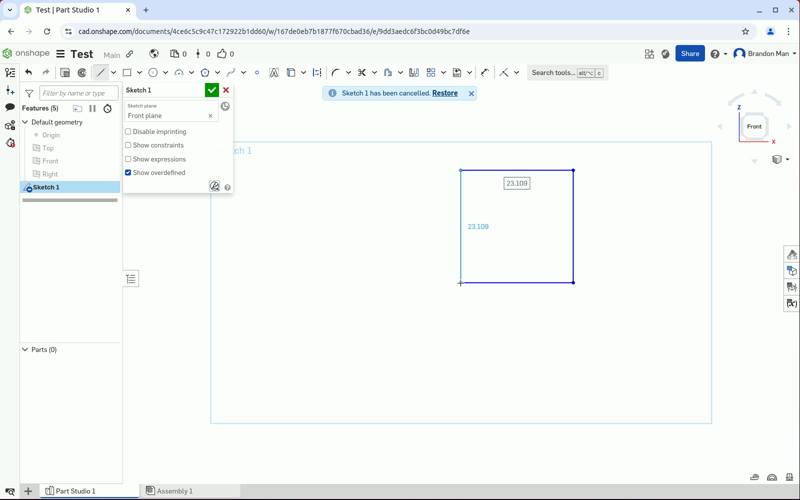
key_up(shift)
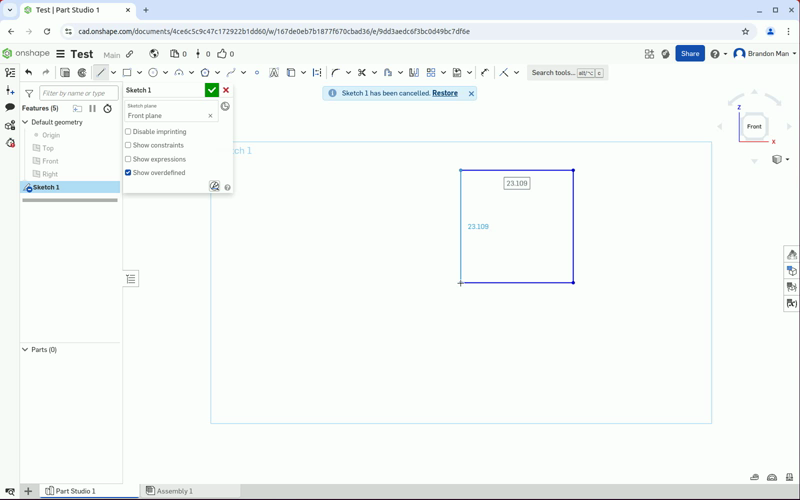
click(460, 282)
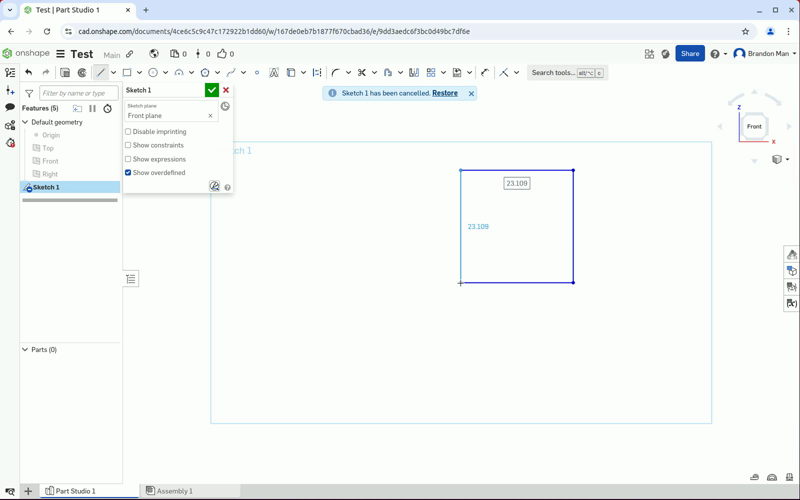
key(esc)
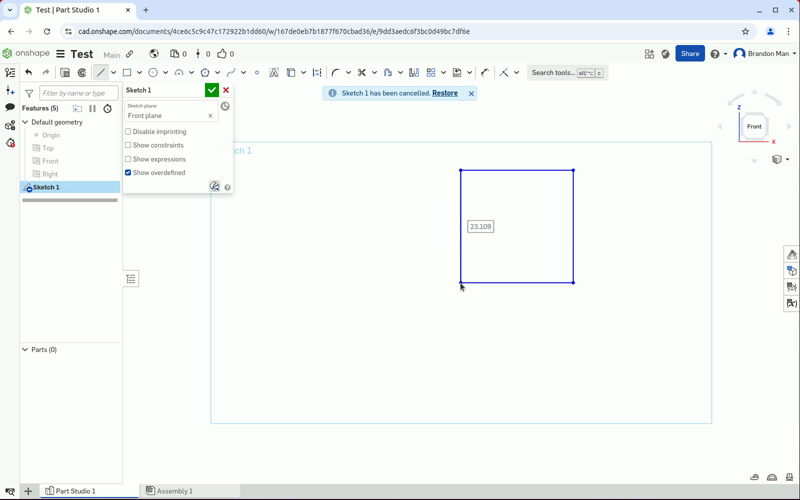
mouse_move(474, 251)
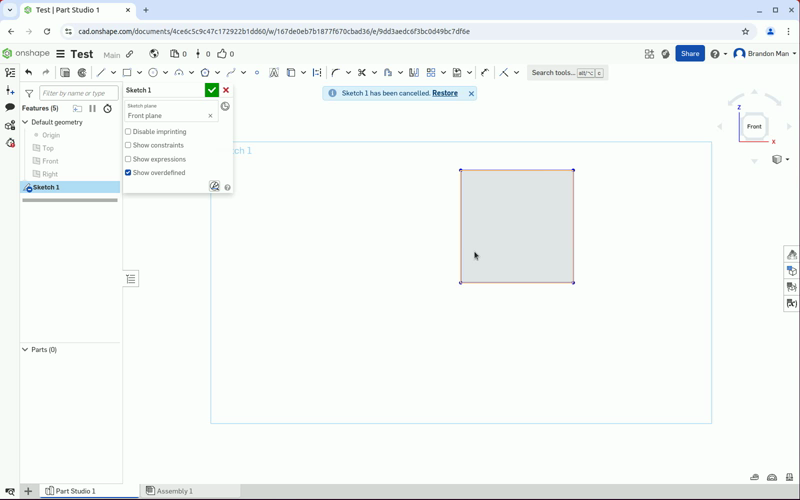
click(474, 251)
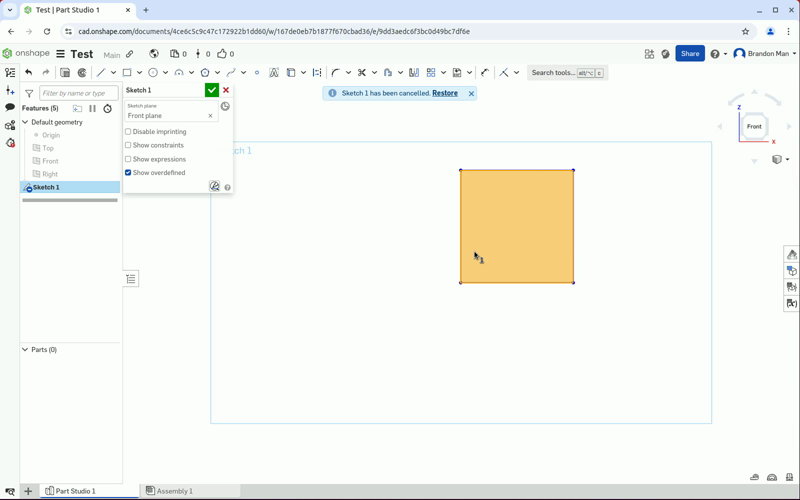
mouse_move(73, 352)
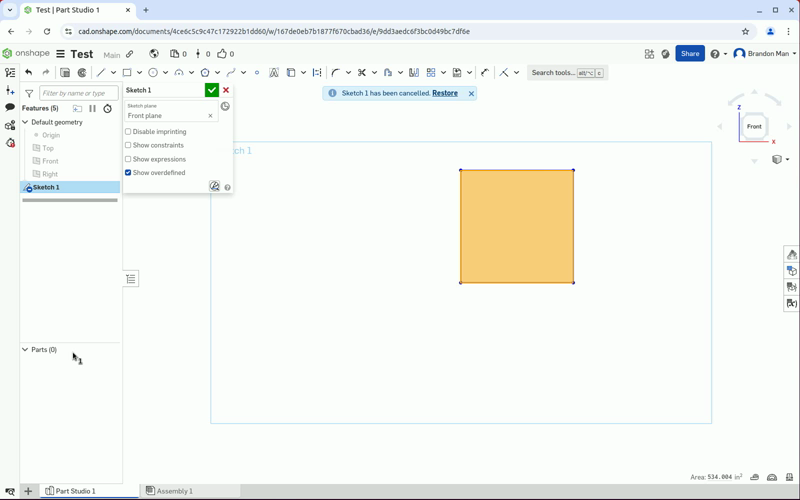
key(shift+y)
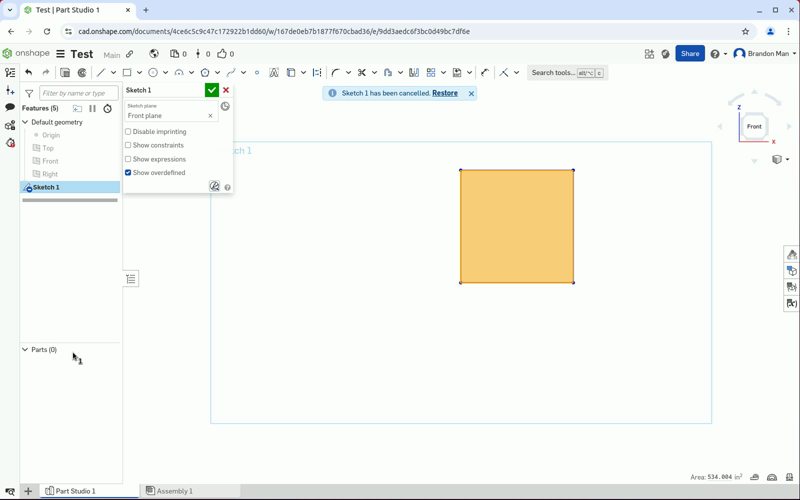
key(shift+e)
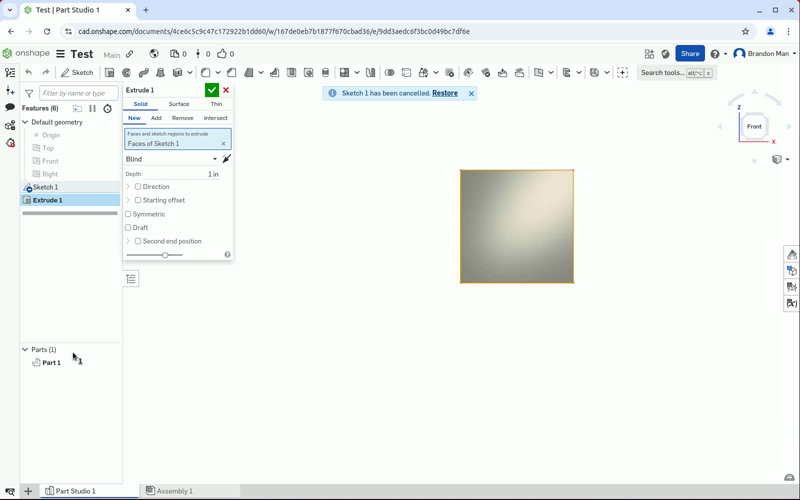
mouse_move(143, 106)
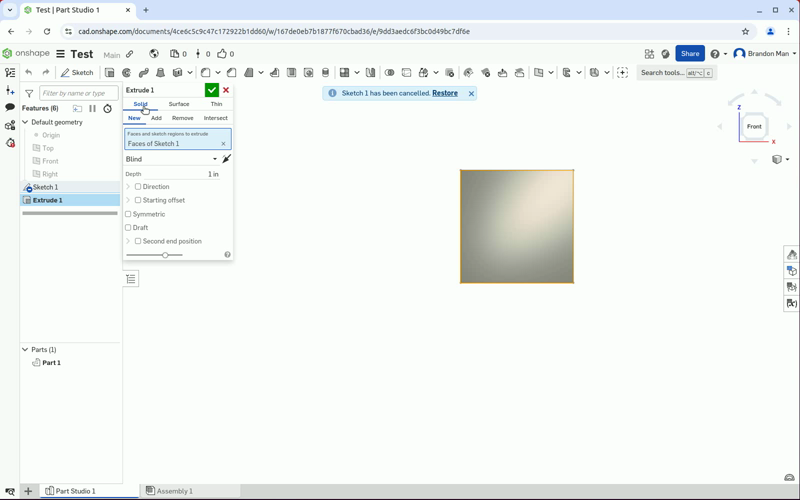
click(143, 106)
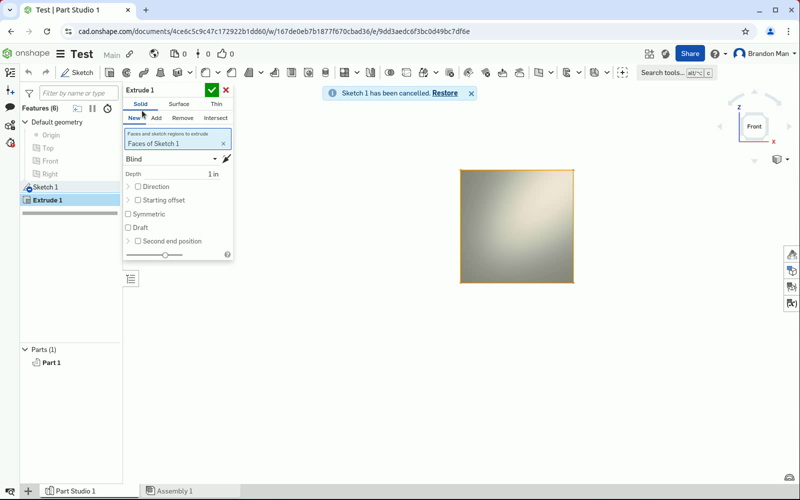
mouse_move(137, 120)
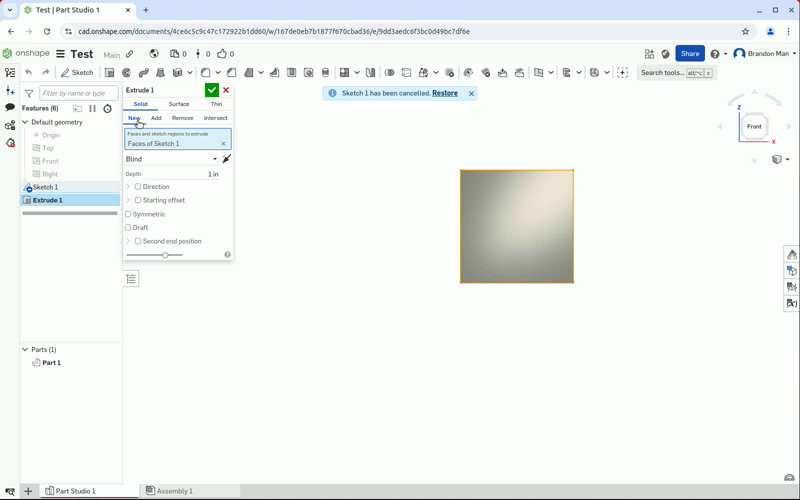
click(137, 120)
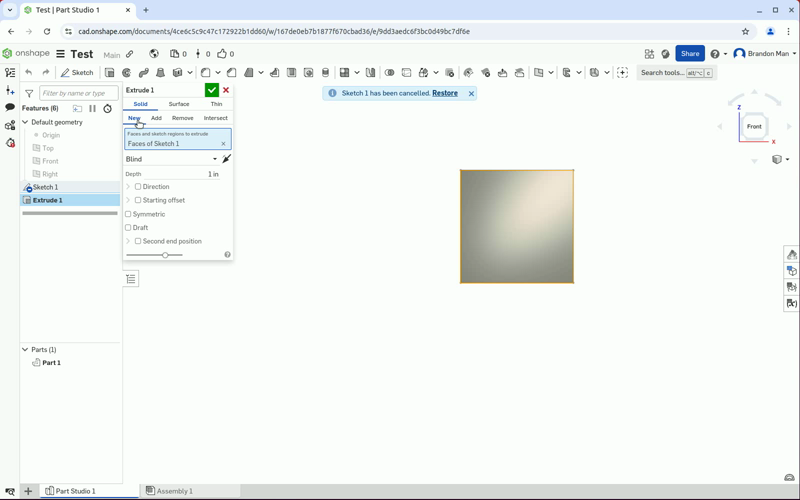
key(tab, 4)
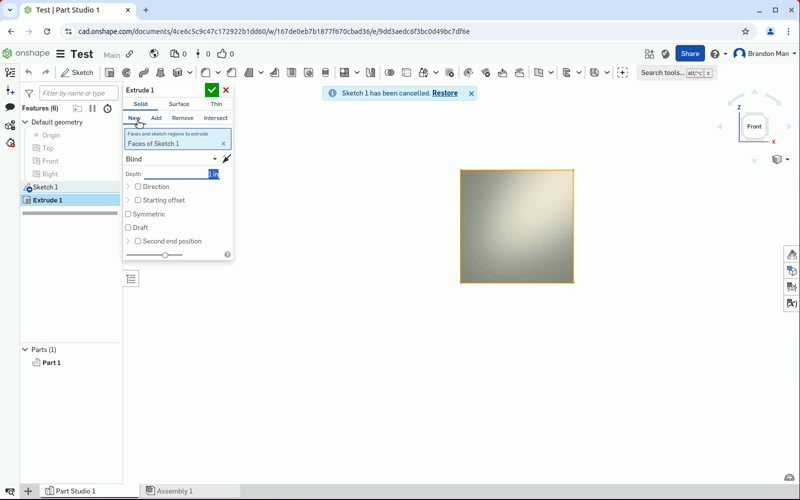
text(23.108)
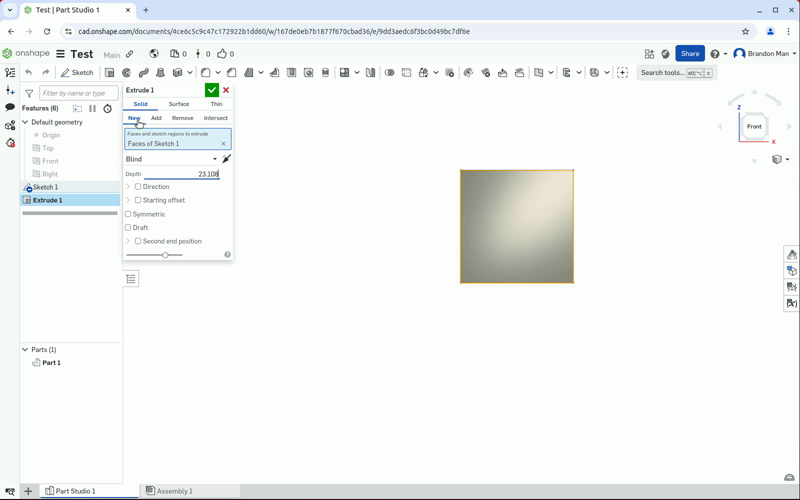
key(enter)
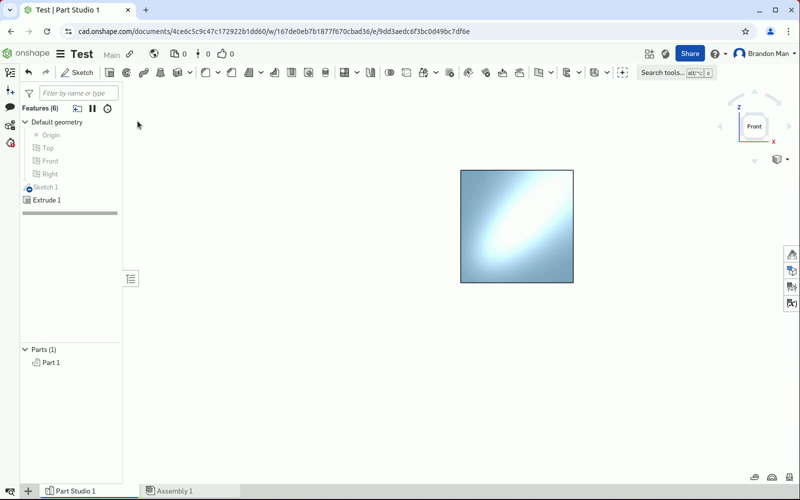
key(shift+h)
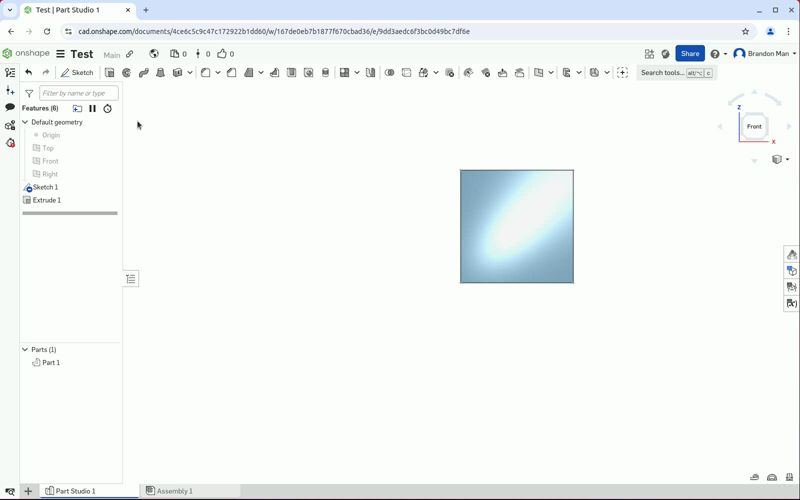
key(shift+h)
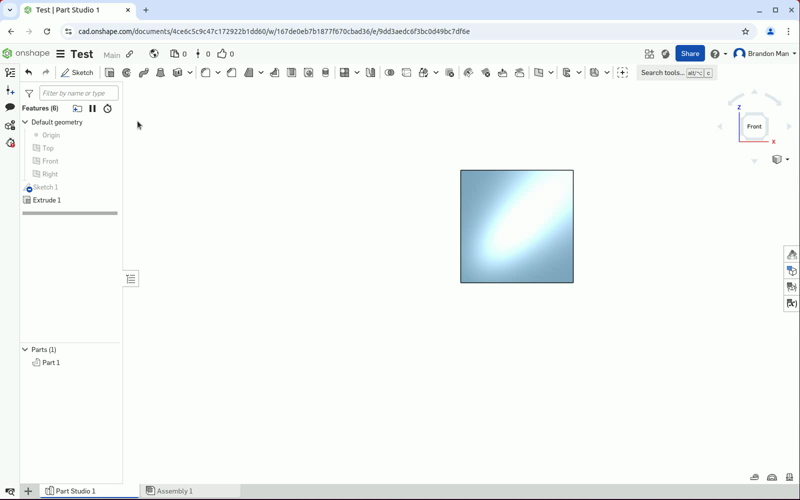
mouse_move(73, 189)
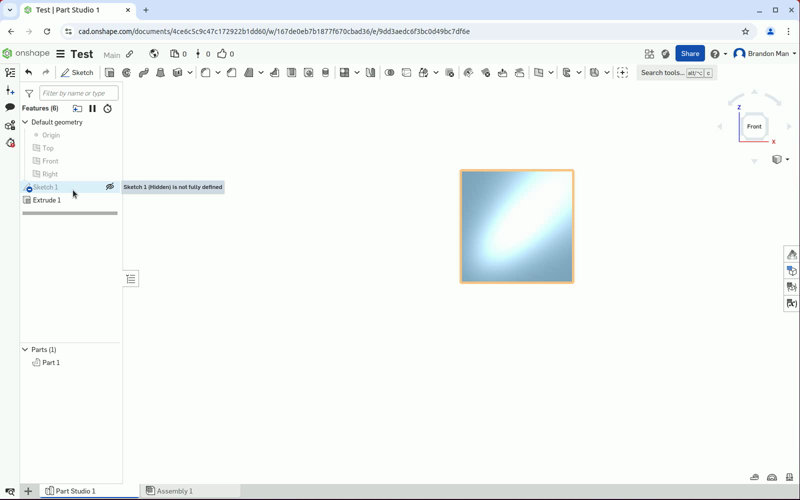
click(73, 189)
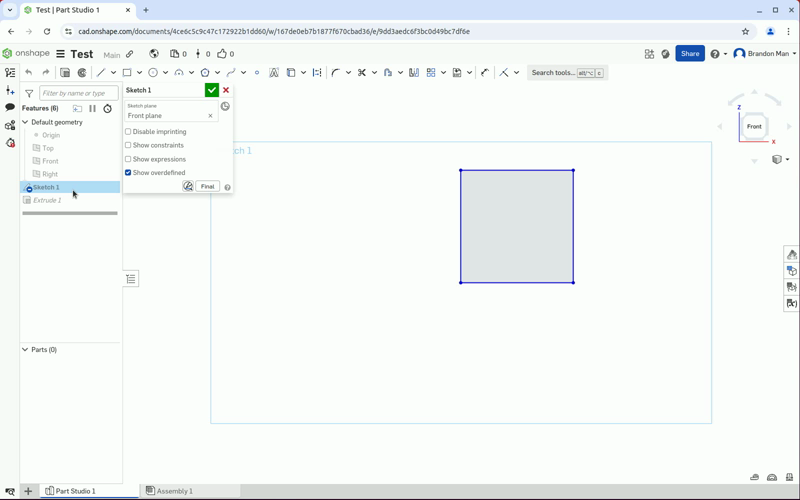
mouse_move(229, 92)
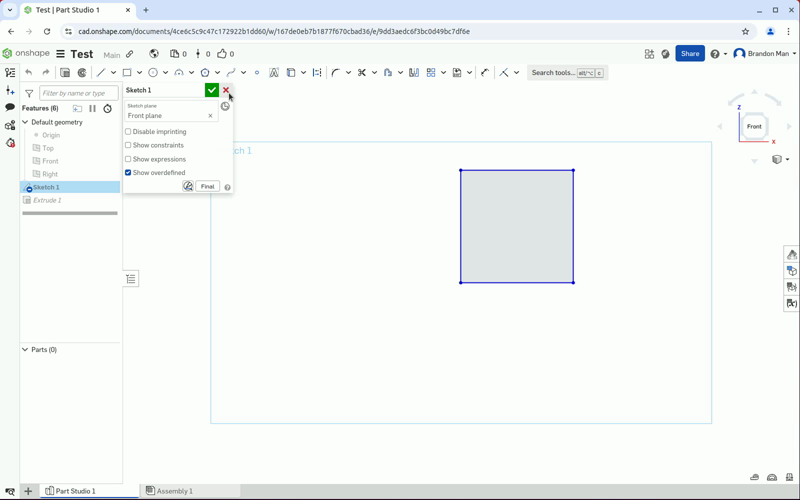
click(229, 92)
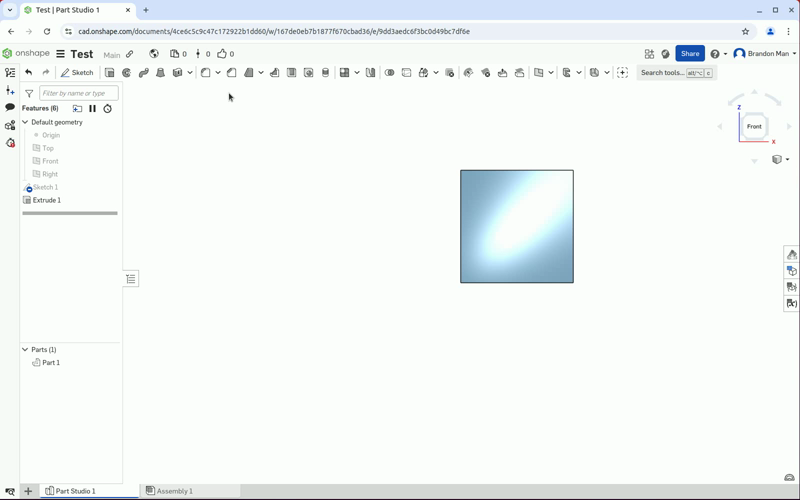
mouse_move(73, 352)
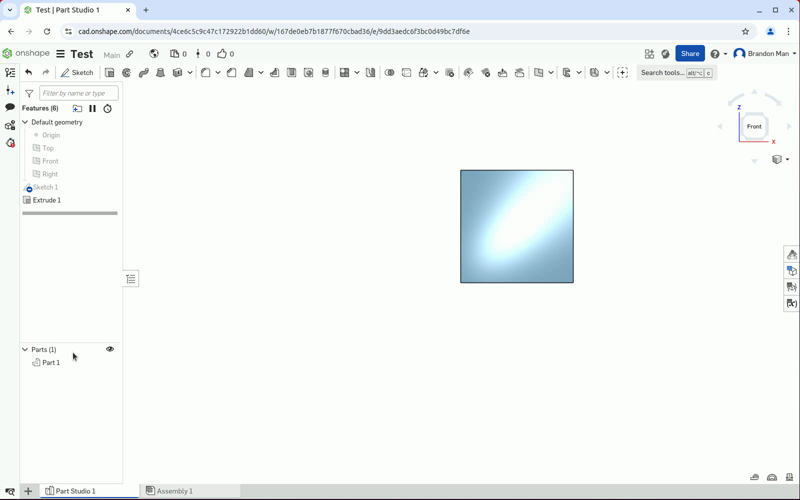
key(y)
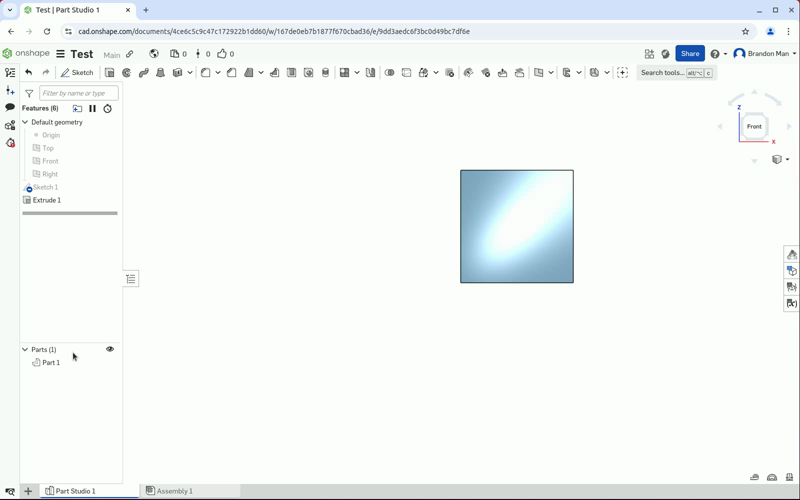
key(shift+p)
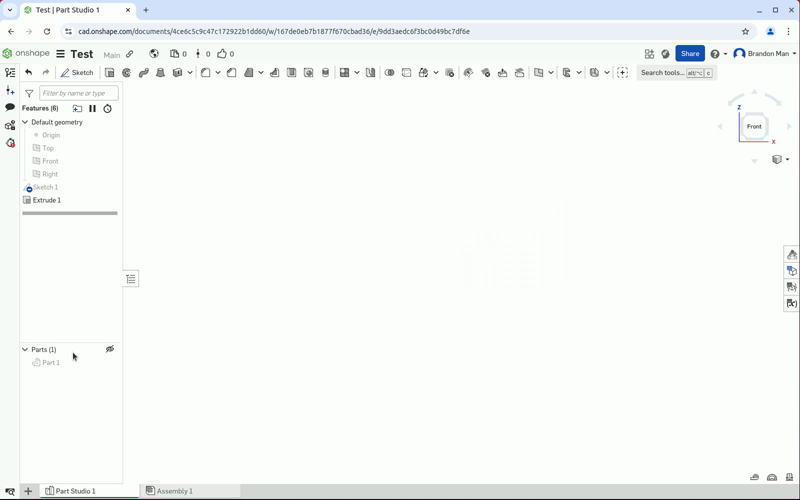
key(space)
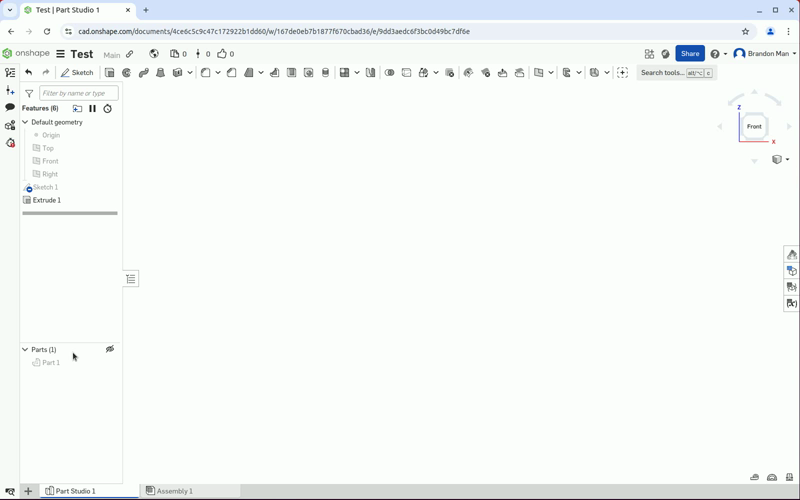
key_down(shift)
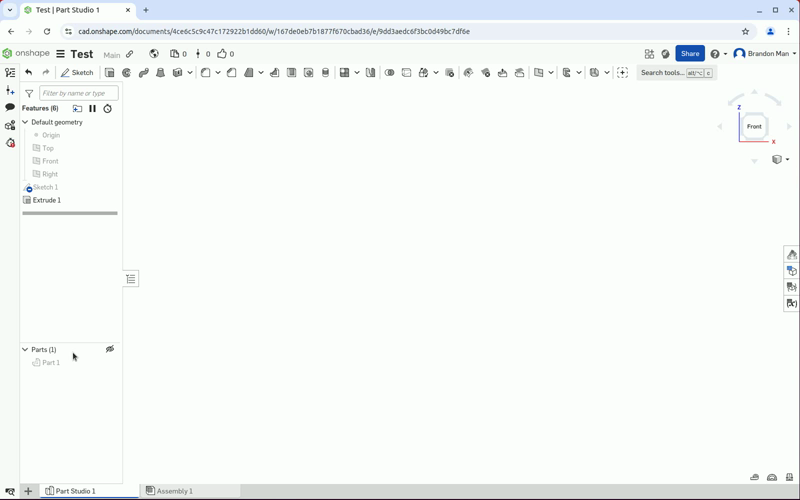
key(down)
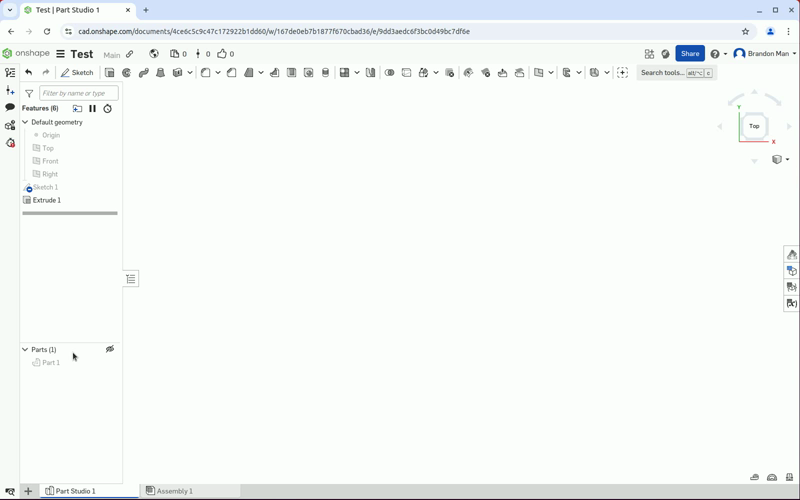
key_up(shift)
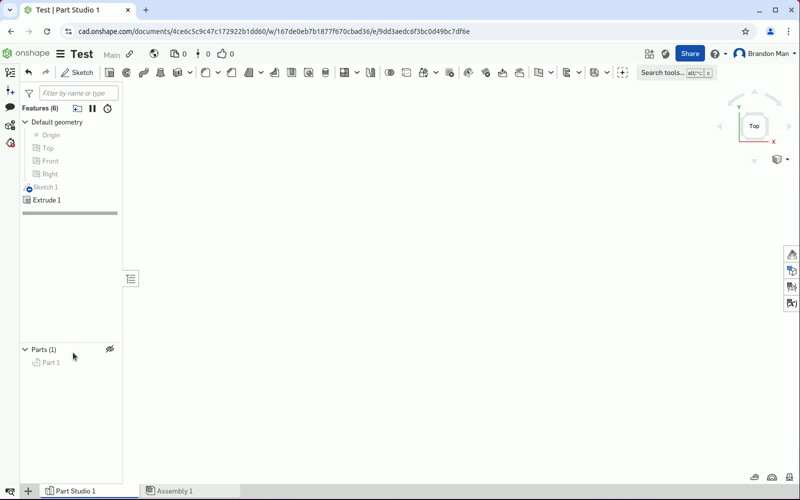
mouse_move(73, 352)
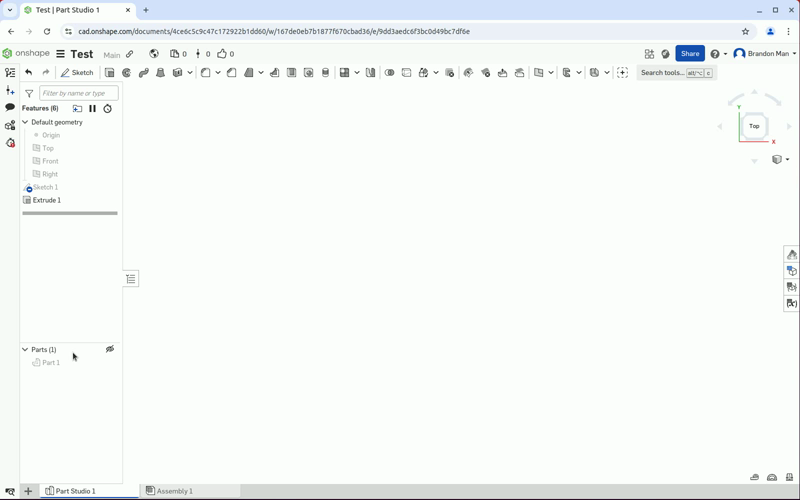
key(shift+y)
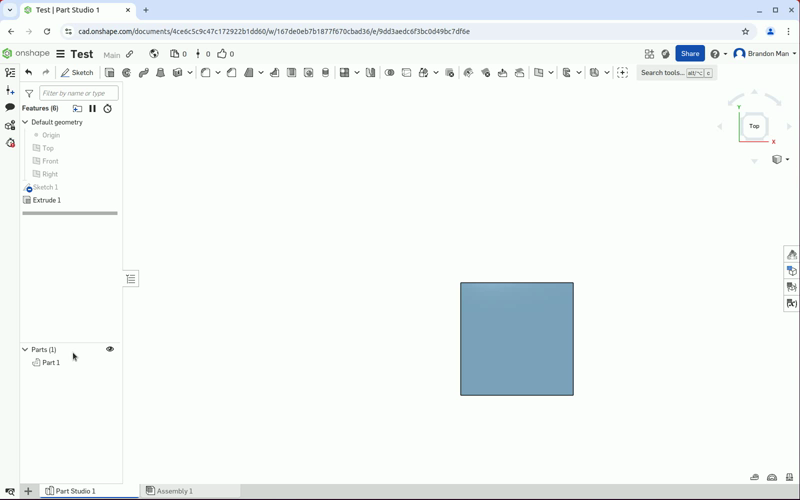
mouse_move(541, 75)
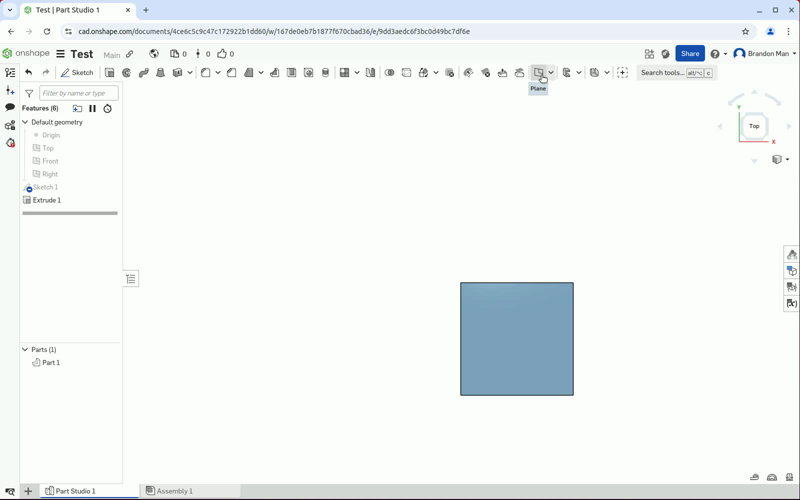
click(541, 75)
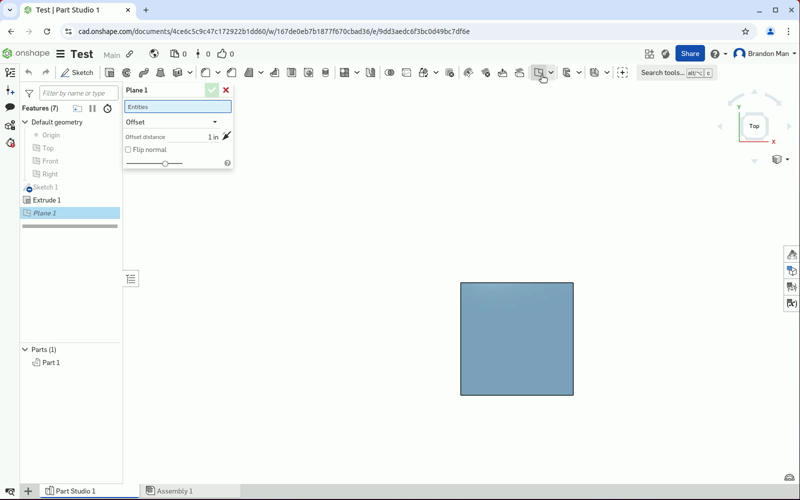
mouse_move(73, 150)
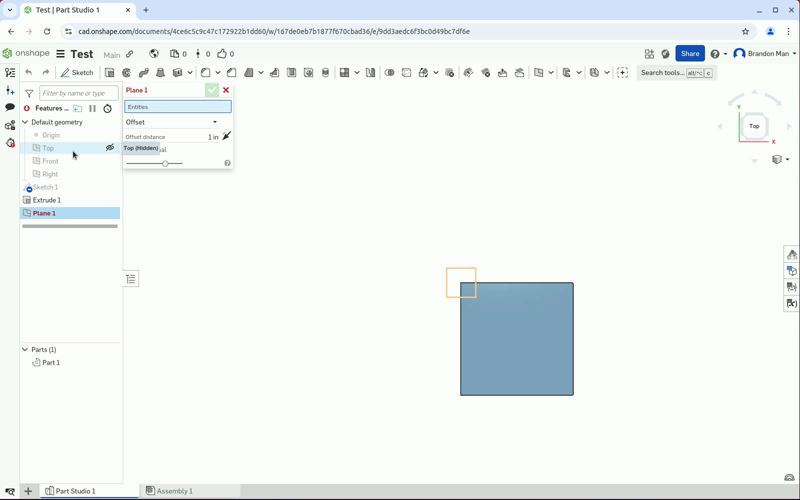
click(73, 150)
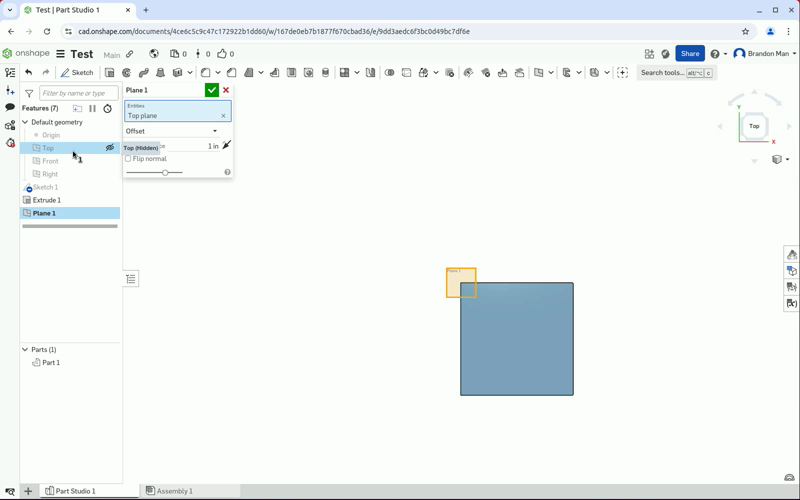
key(tab, 2)
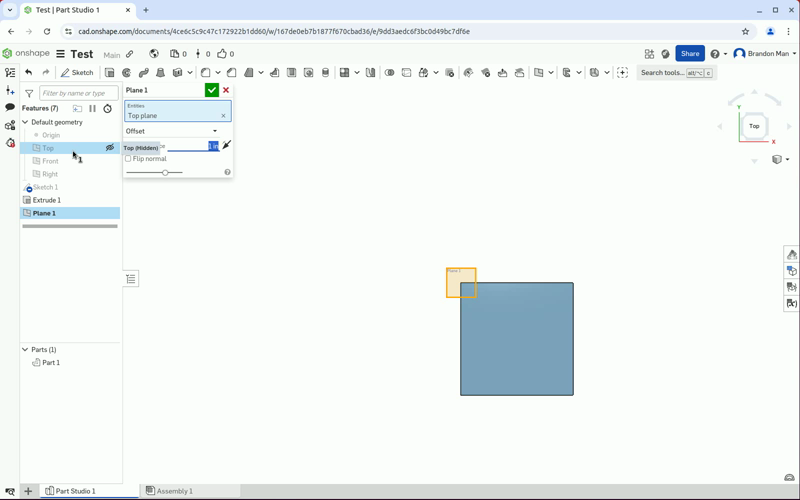
text(23.108)
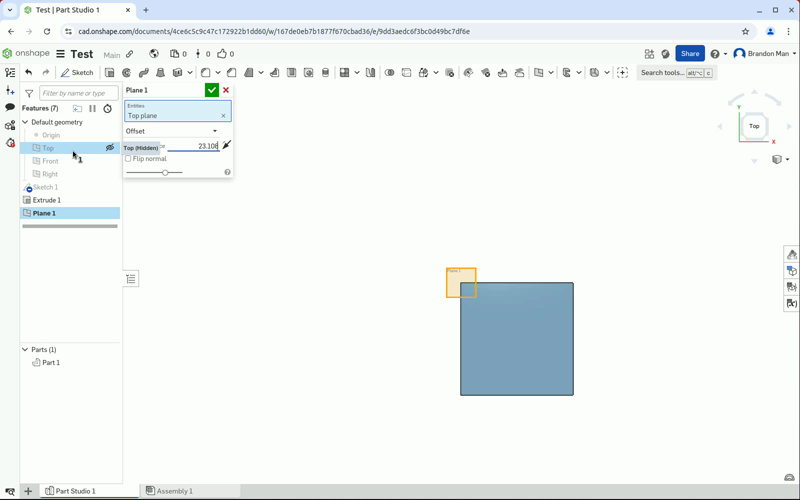
key(enter, 2)
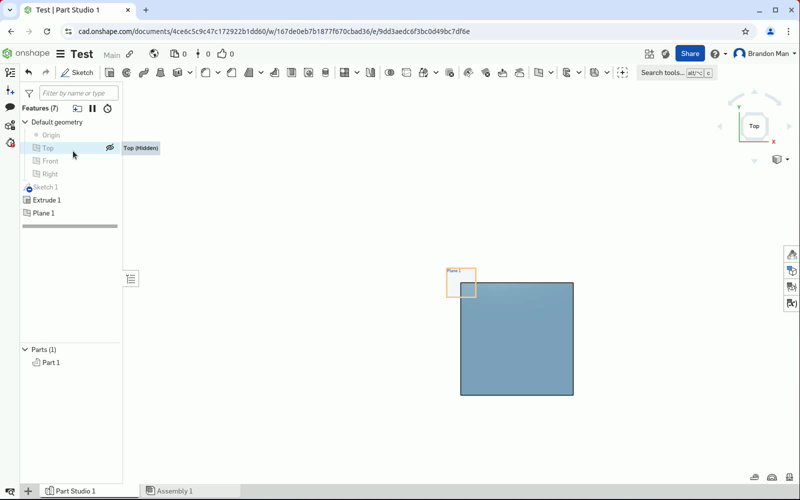
key(shift+s)
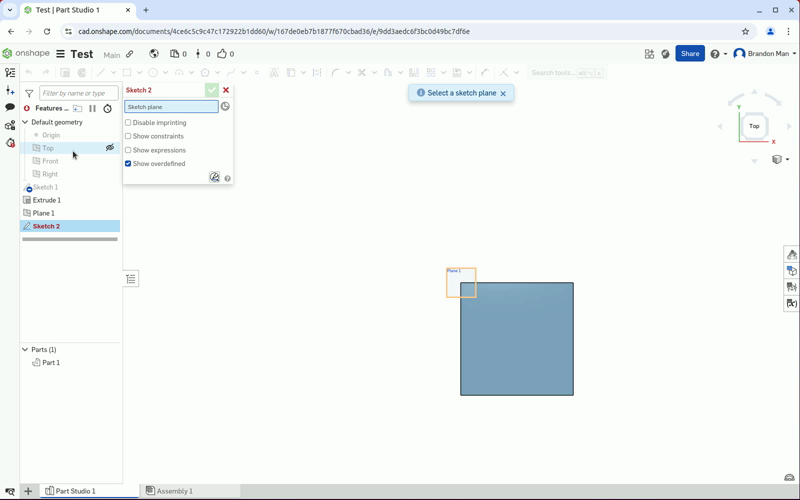
mouse_move(73, 215)
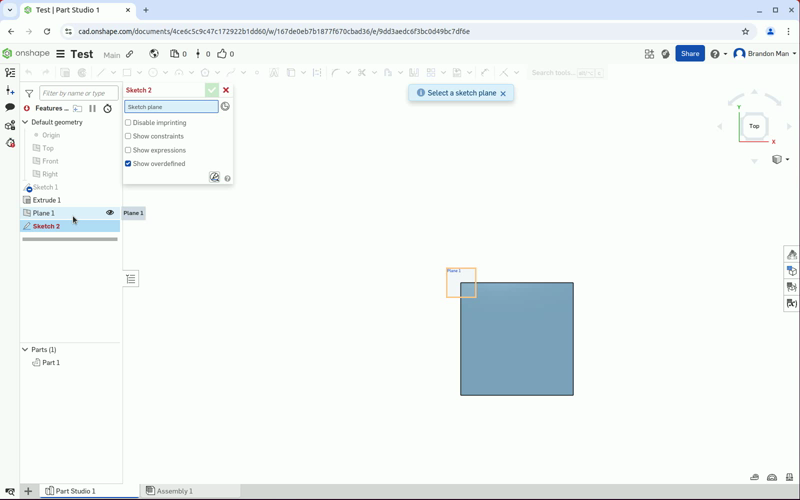
click(73, 215)
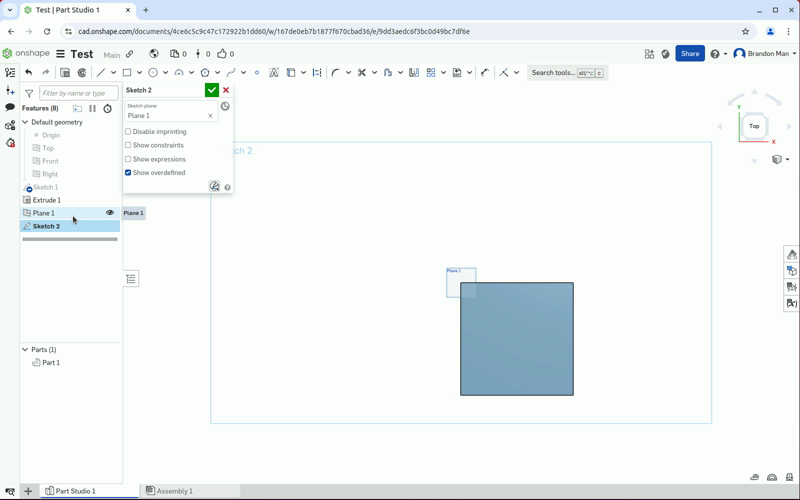
mouse_move(73, 352)
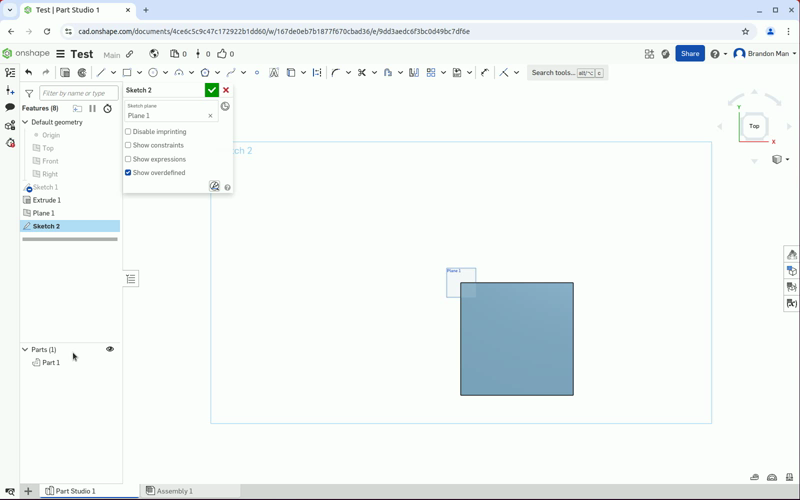
key(y)
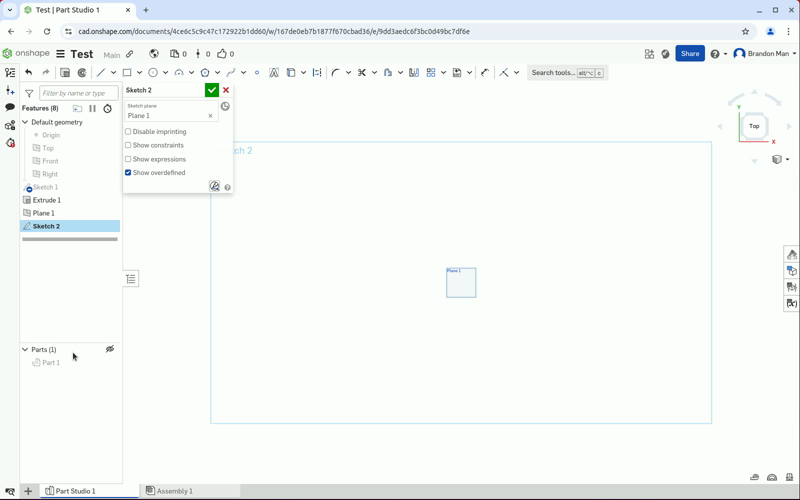
key(l)
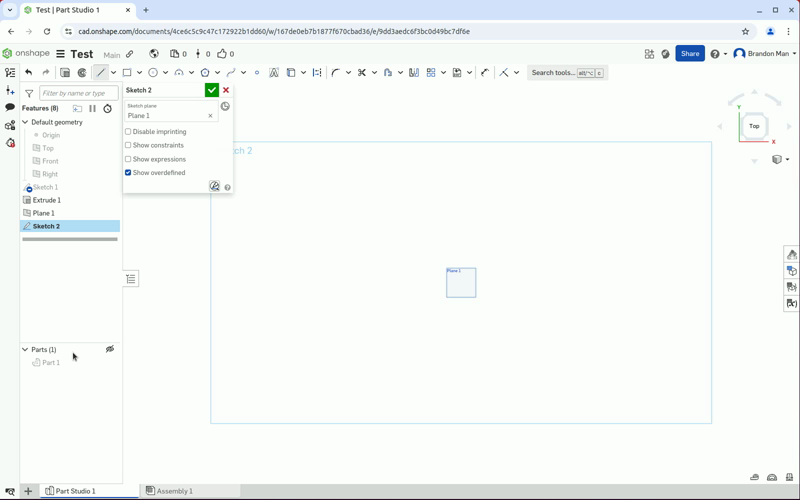
key_down(shift)
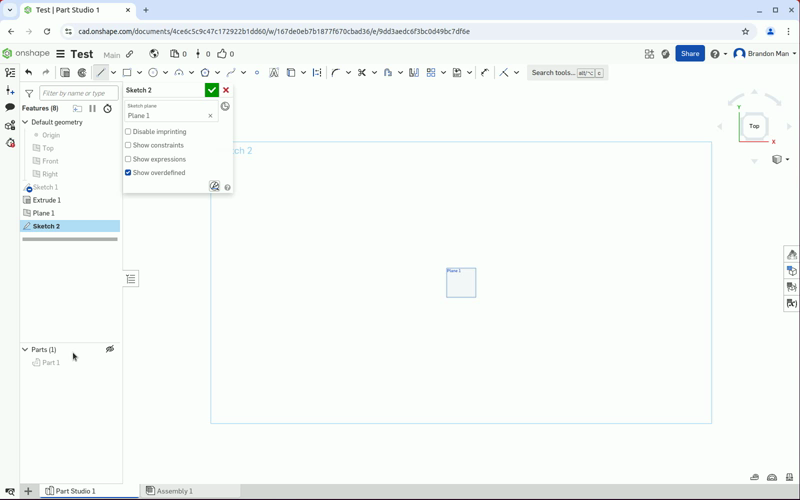
mouse_move(497, 359)
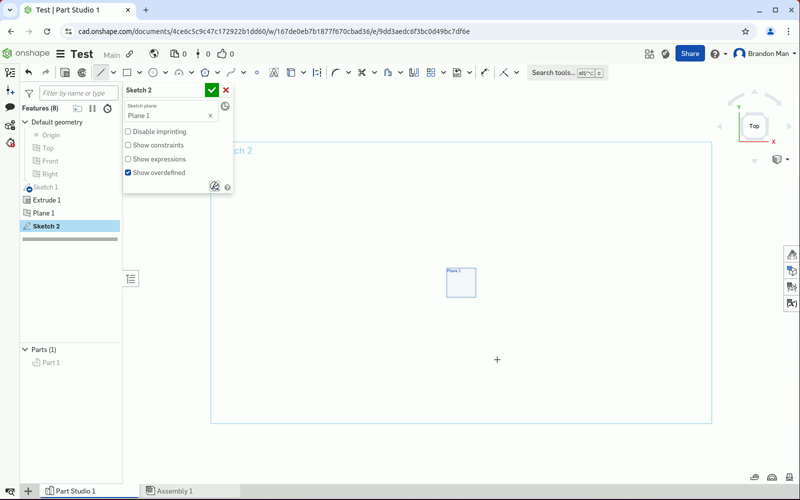
click(497, 359)
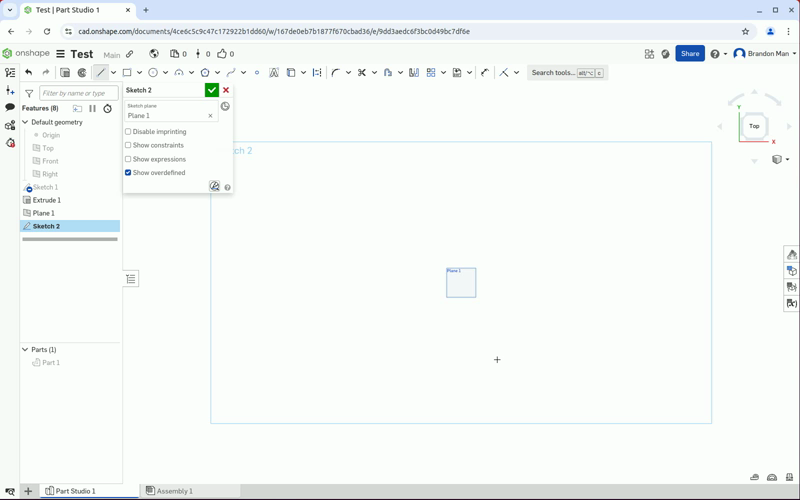
key_up(shift)
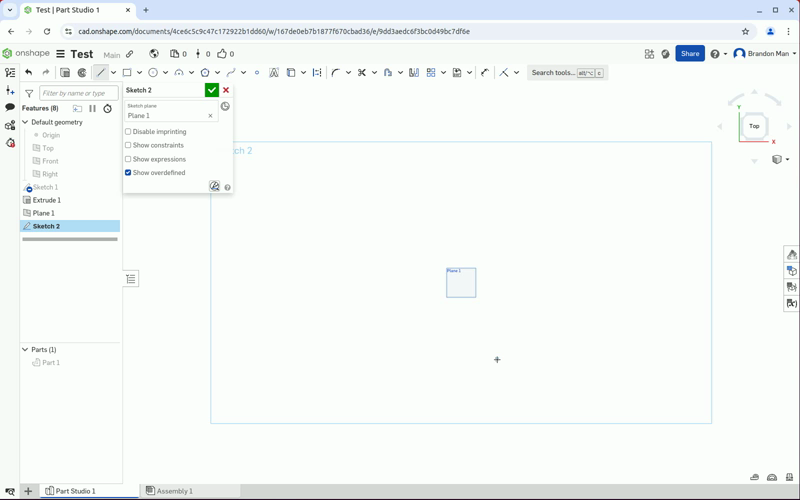
key_down(shift)
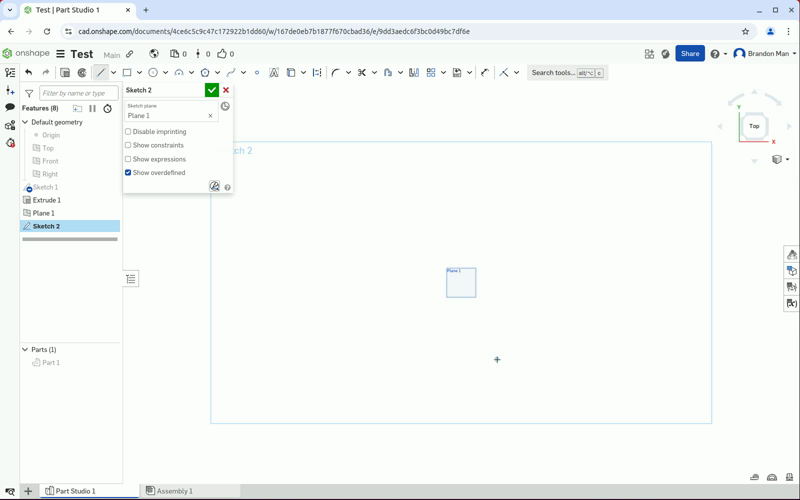
mouse_move(527, 359)
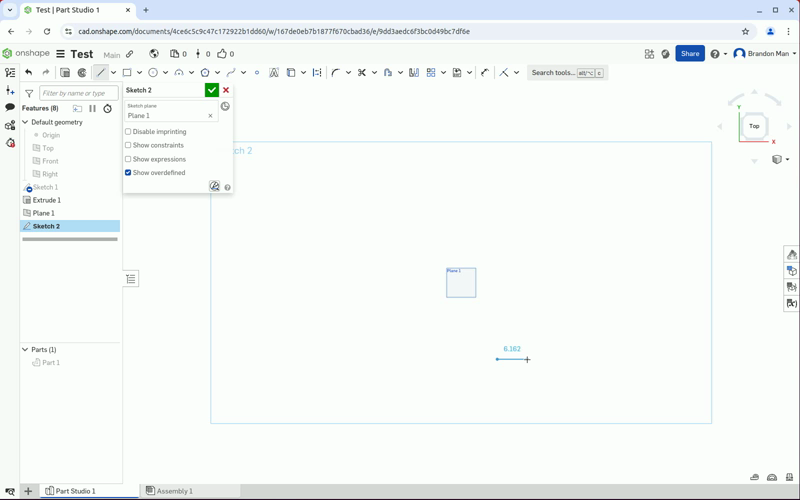
mouse_move(537, 318)
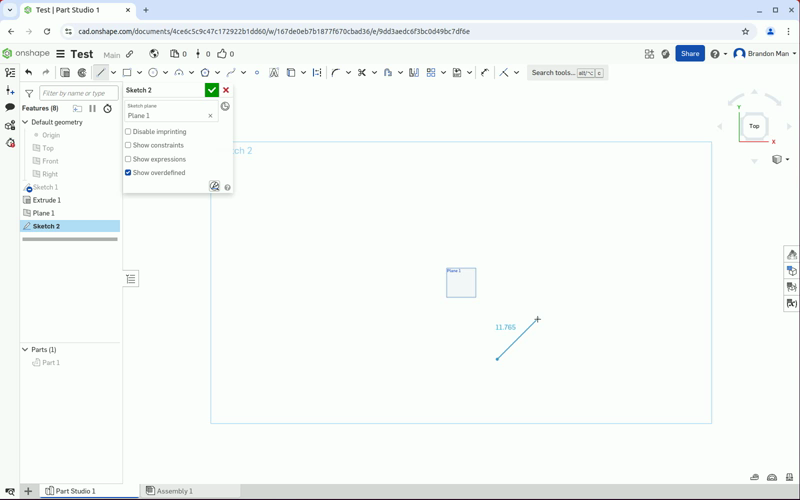
click(537, 318)
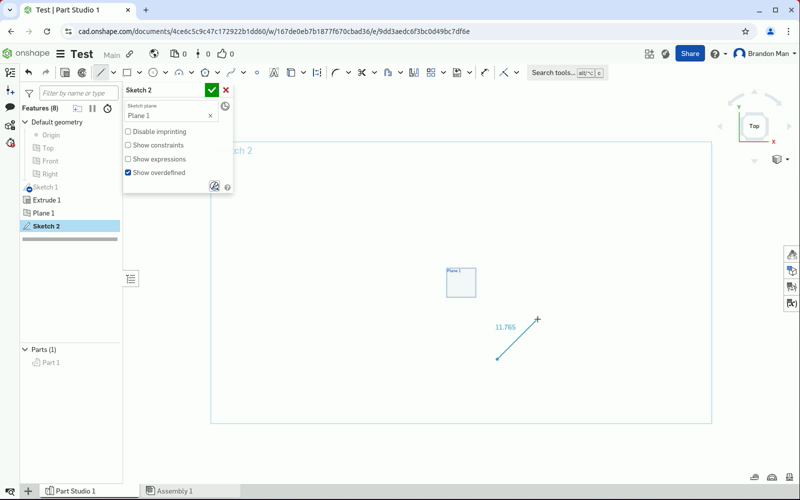
key_up(shift)
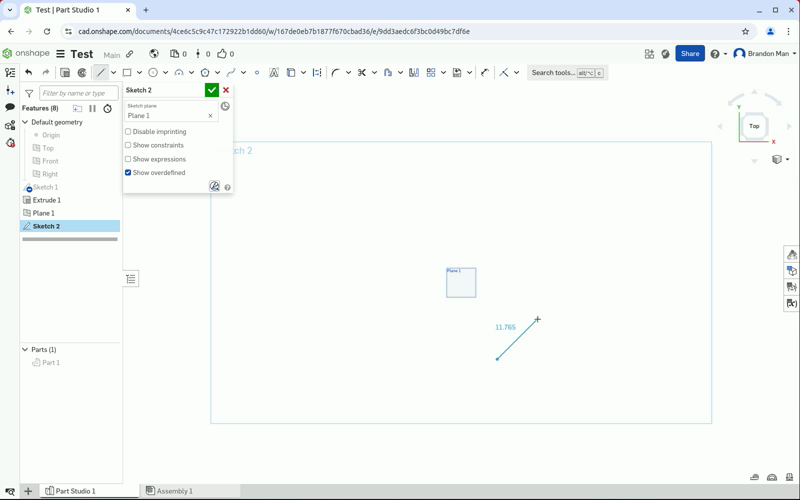
key(esc)
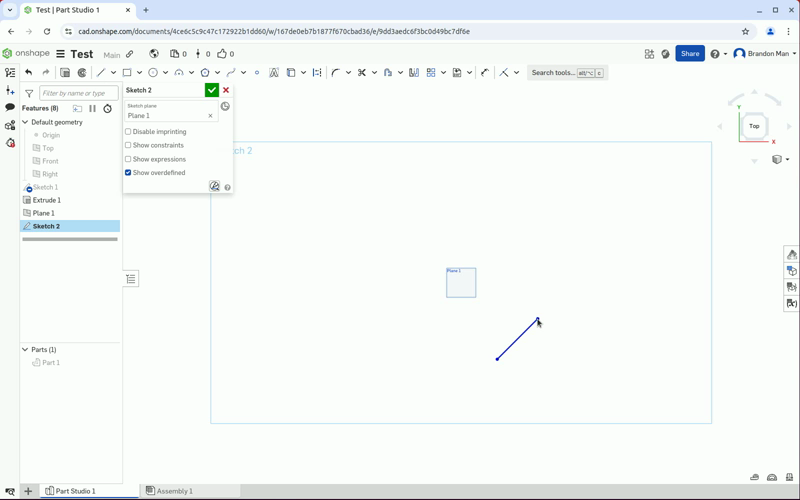
key(a)
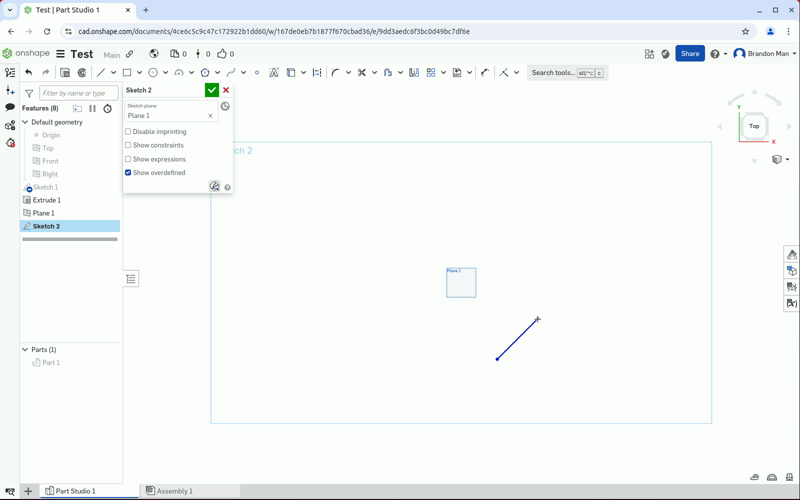
mouse_move(537, 318)
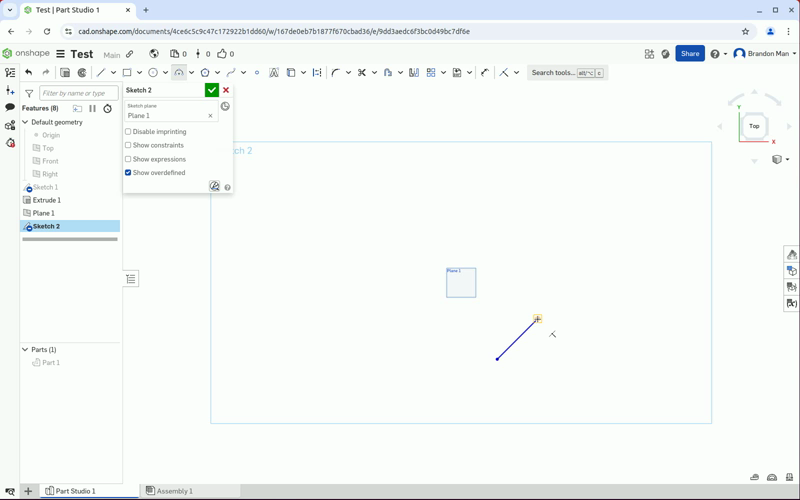
click(537, 318)
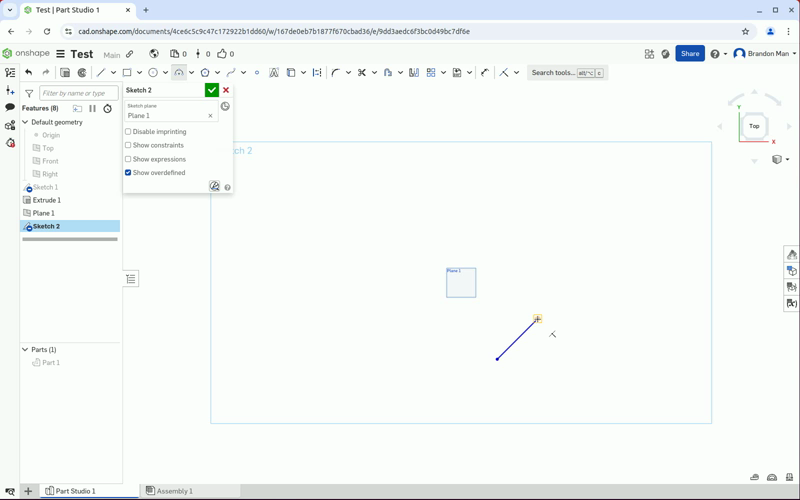
mouse_move(497, 359)
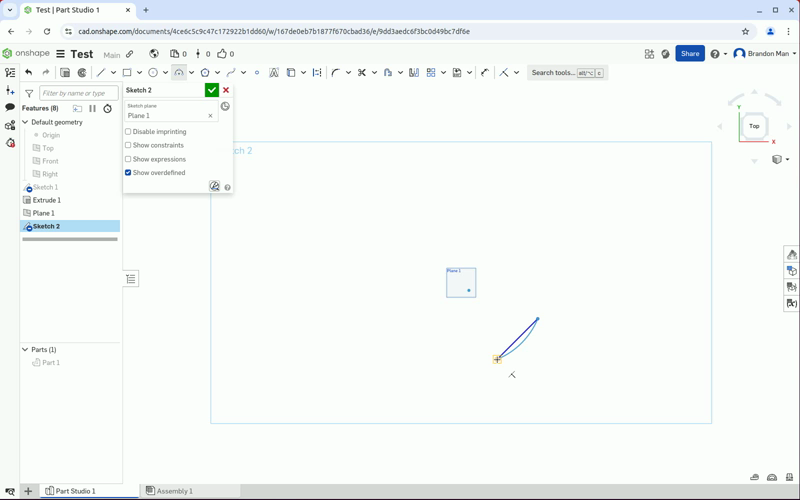
click(497, 359)
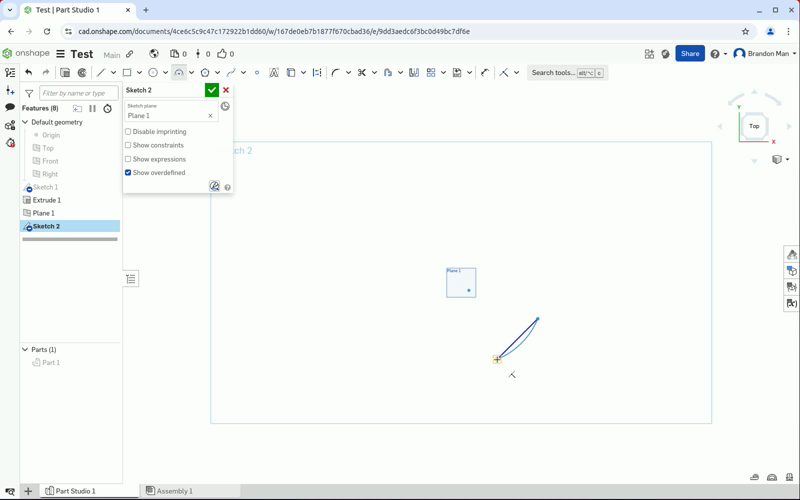
key_down(shift)
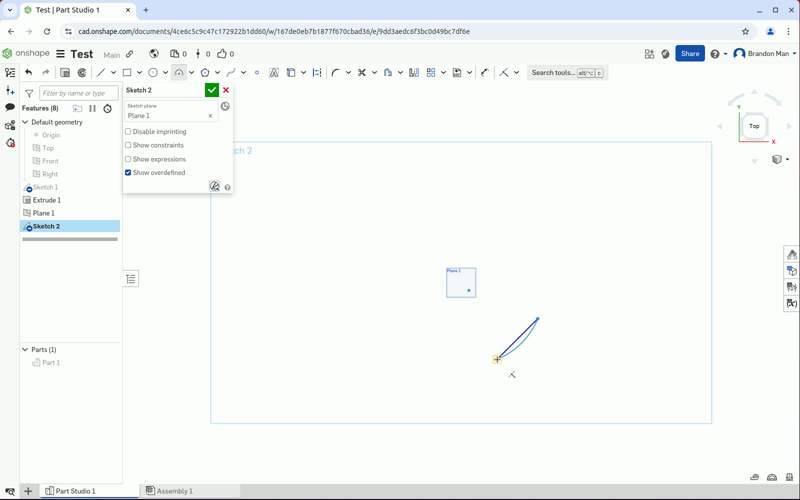
mouse_move(496, 318)
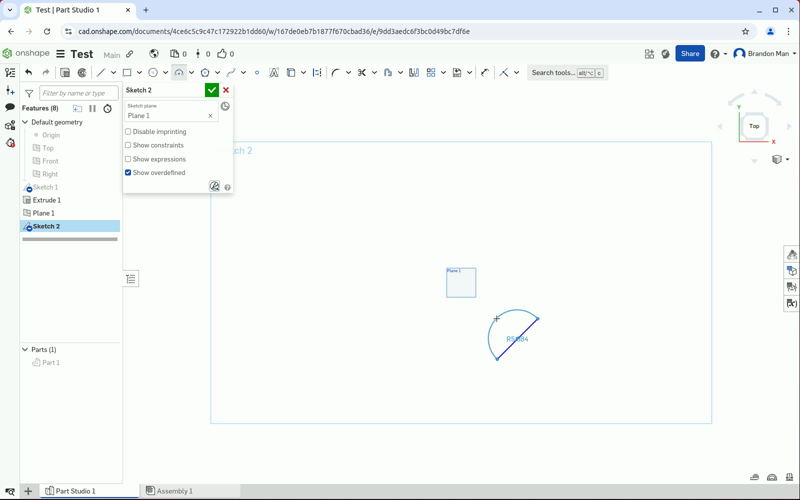
click(496, 318)
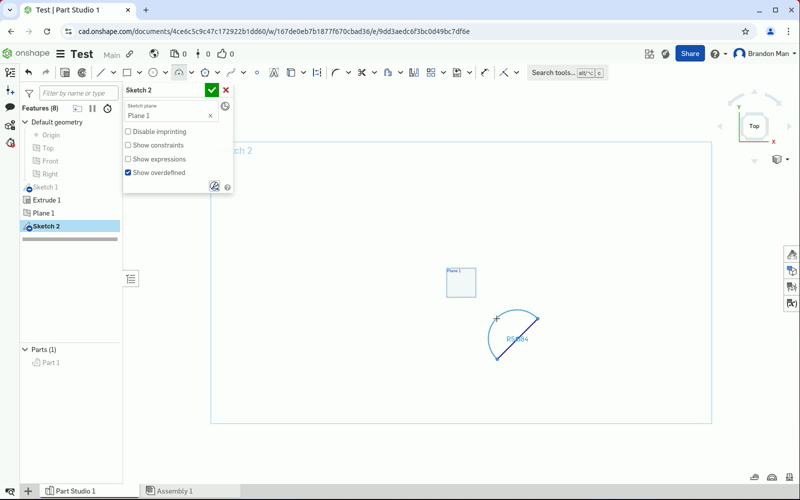
key_up(shift)
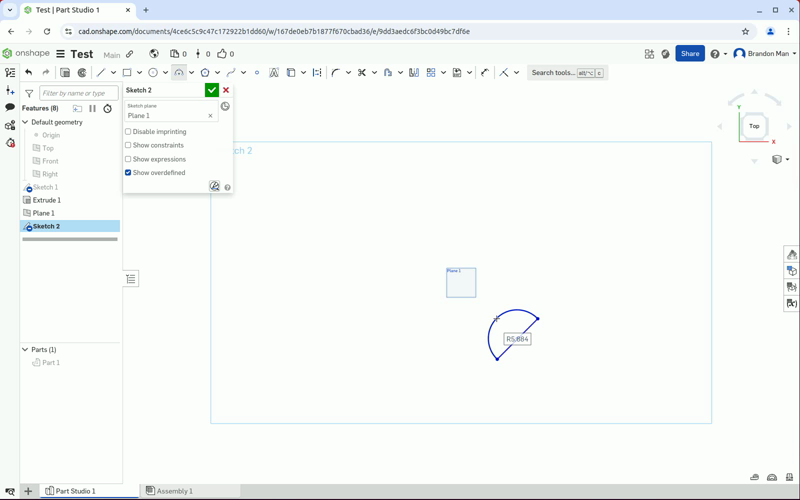
key(esc)
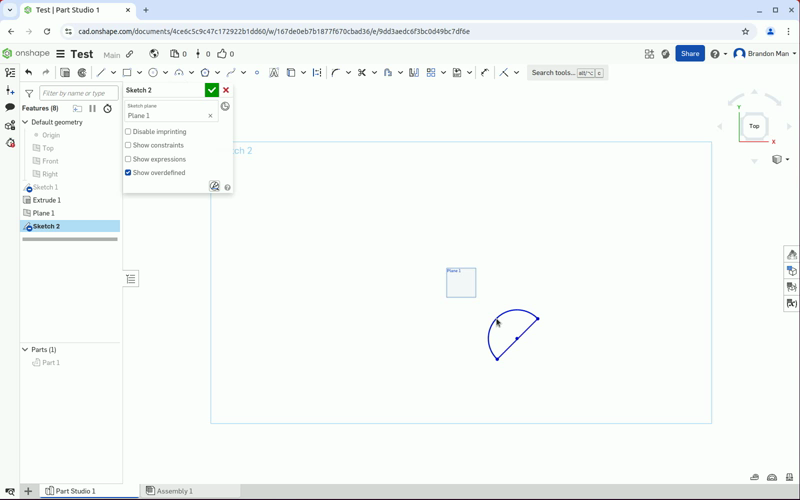
mouse_move(497, 330)
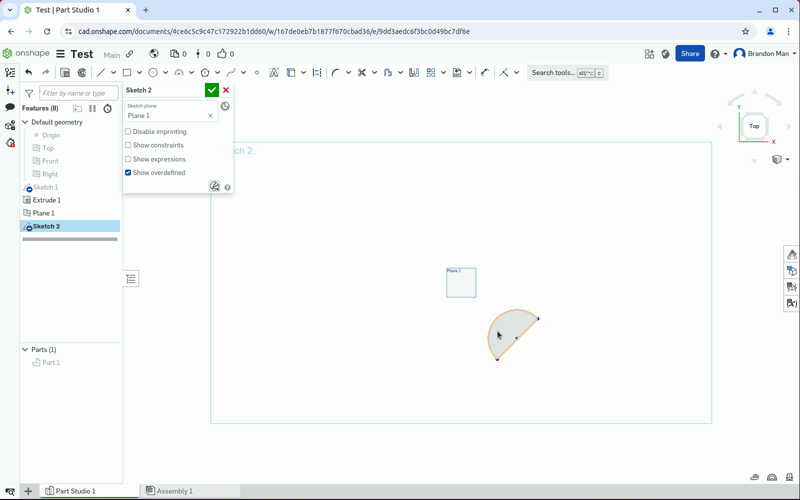
scroll(6)
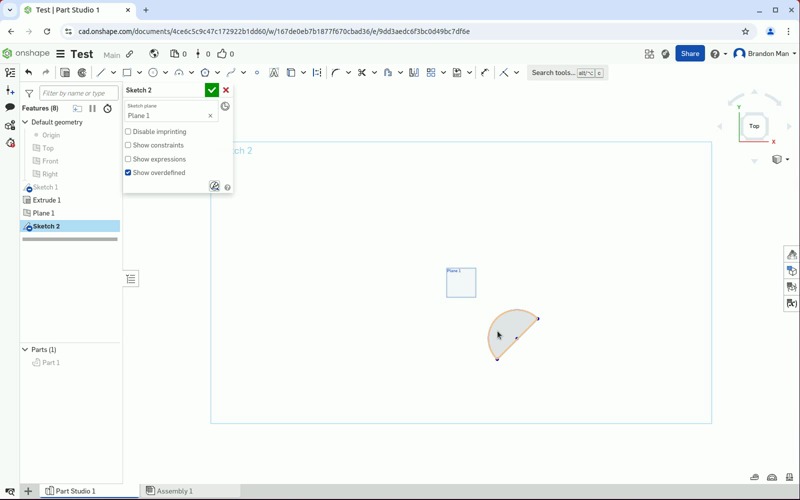
scroll(6)
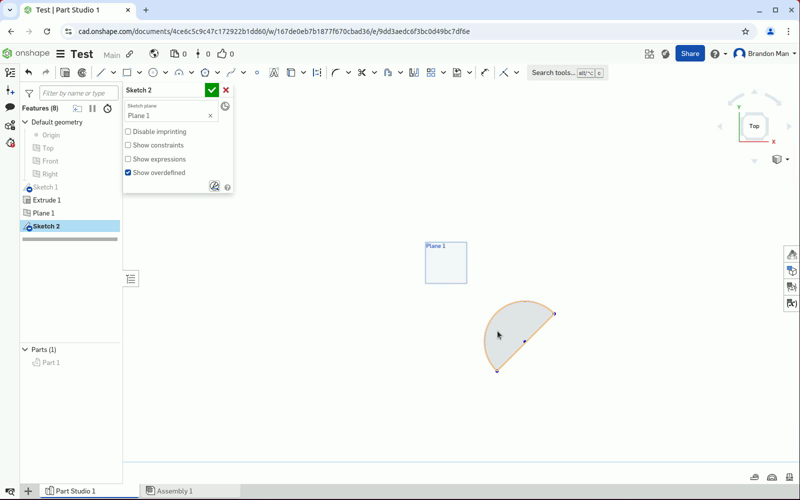
scroll(6)
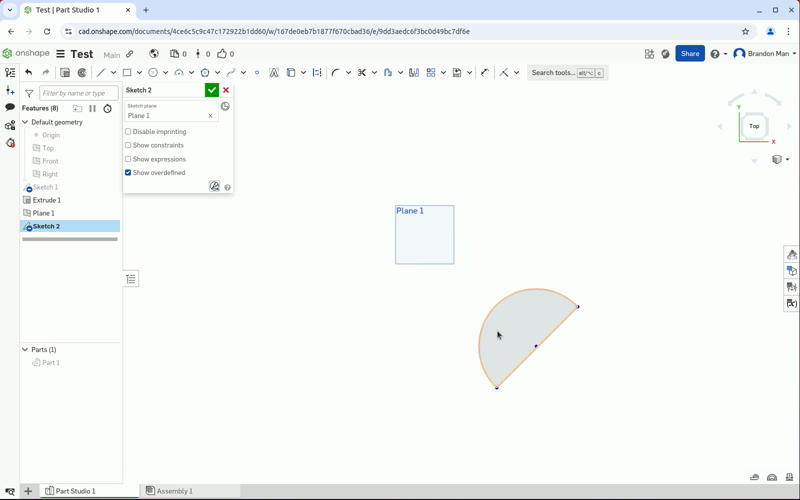
scroll(6)
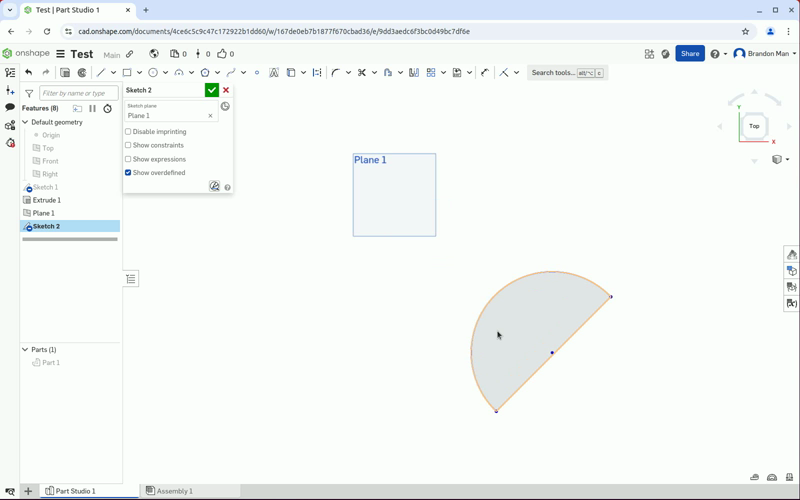
scroll(6)
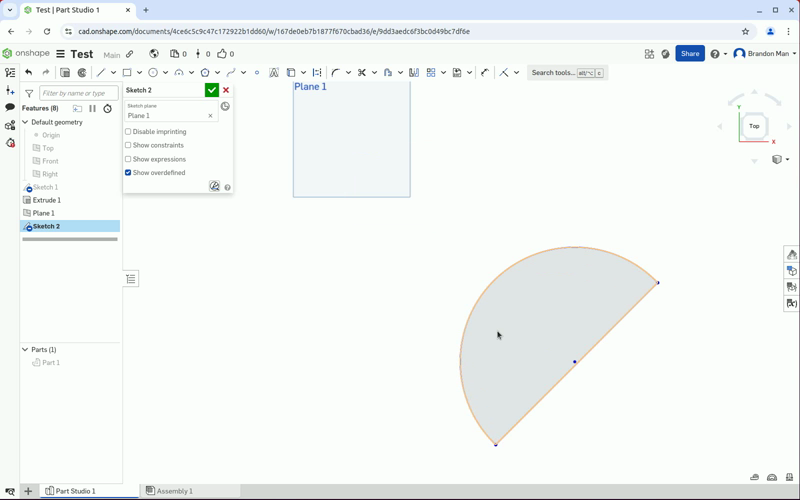
scroll(6)
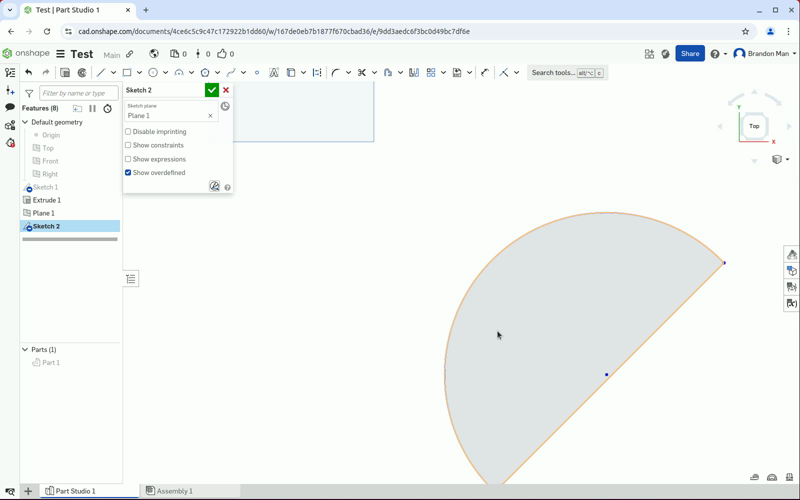
scroll(6)
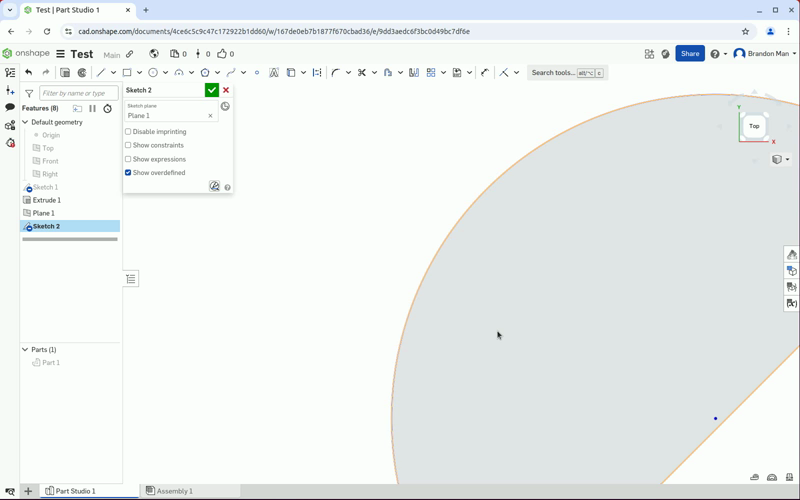
click(497, 330)
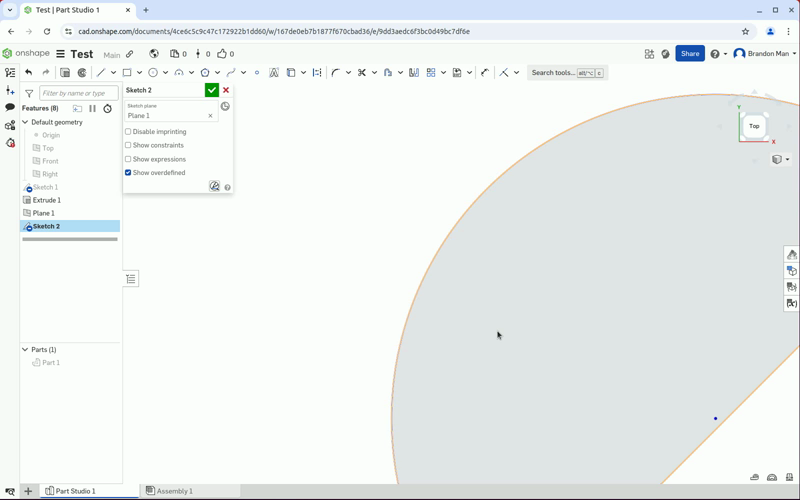
scroll(-6)
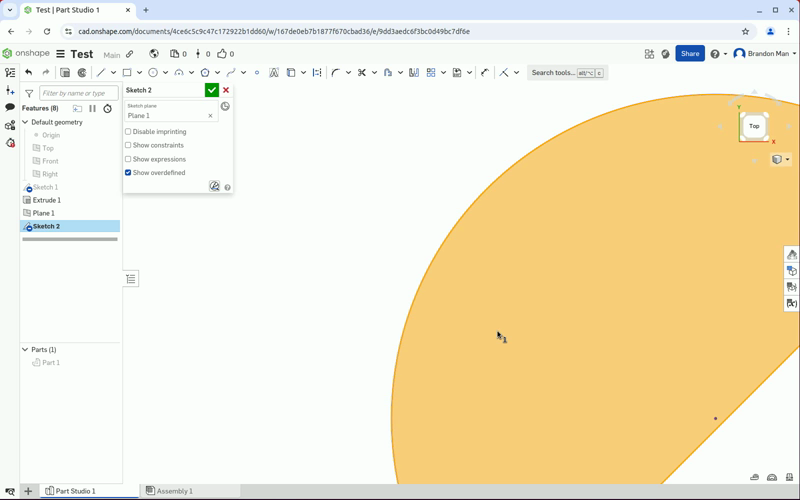
scroll(-6)
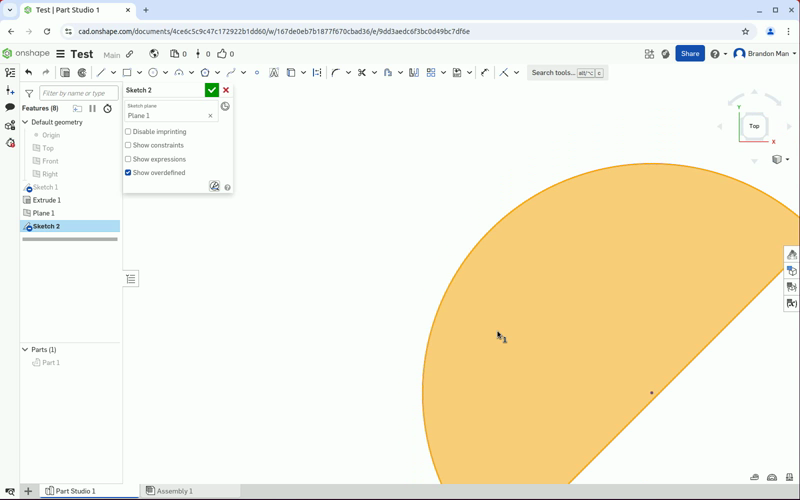
scroll(-6)
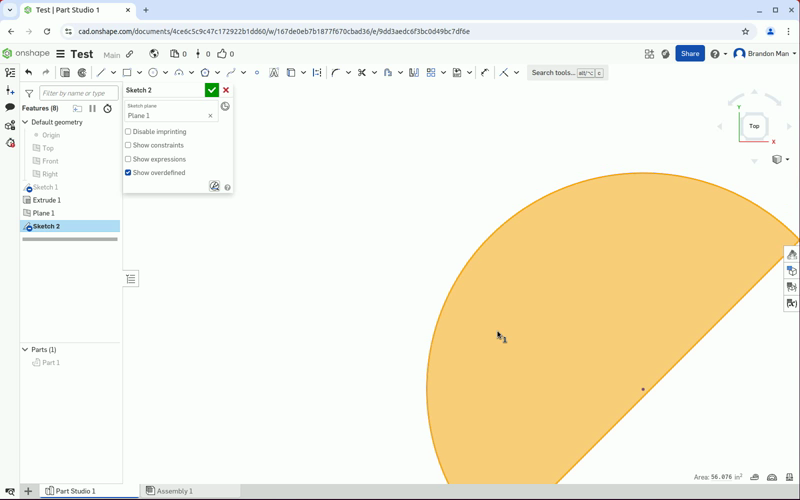
scroll(-6)
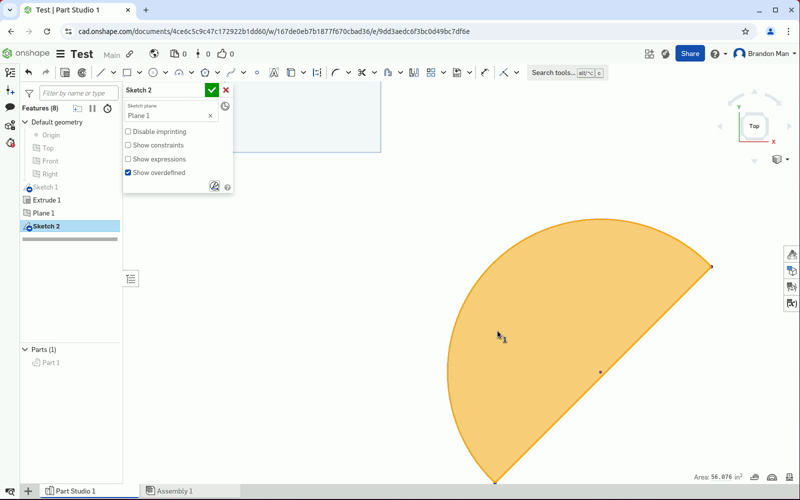
scroll(-6)
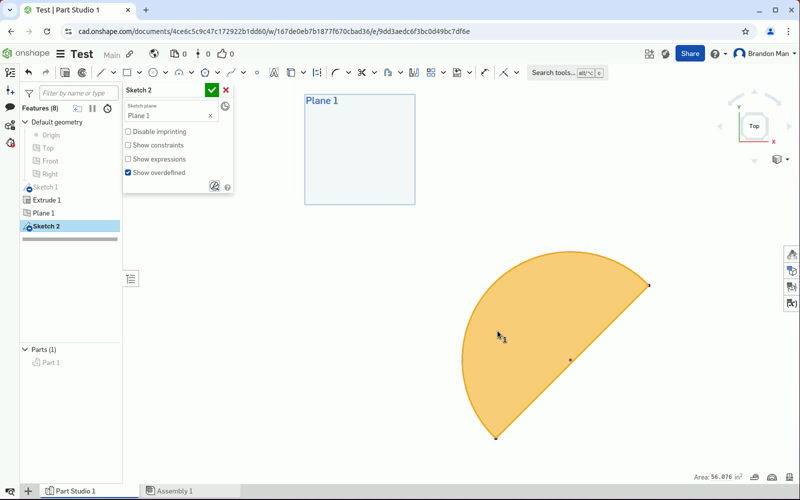
scroll(-6)
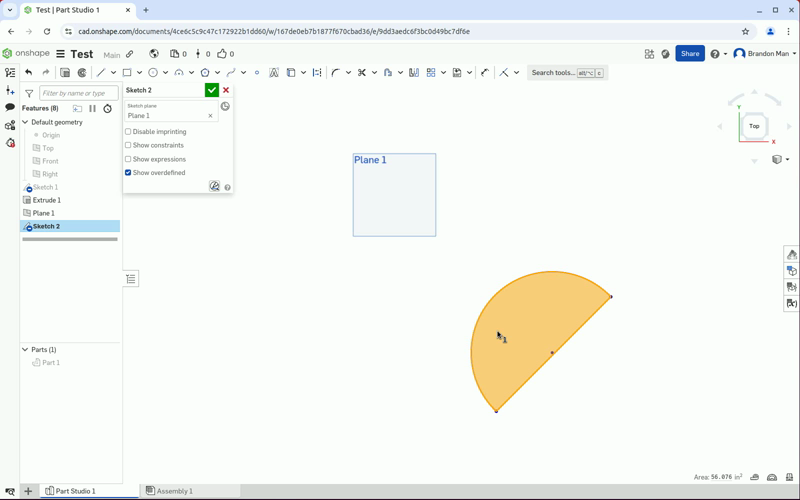
scroll(-6)
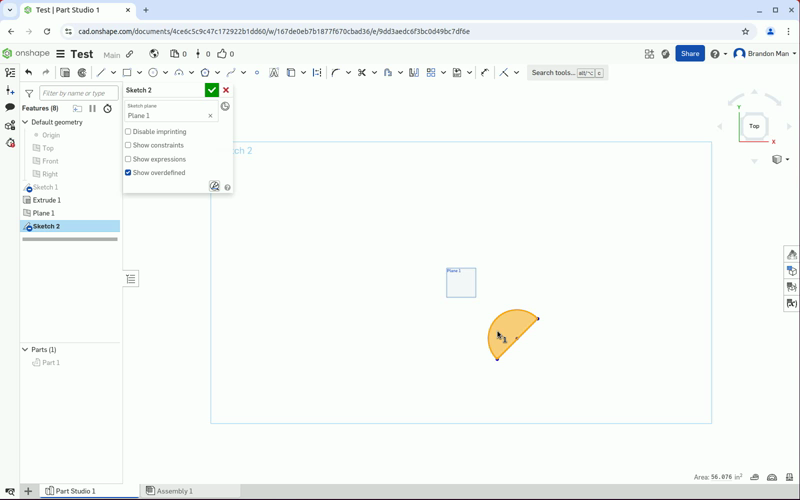
mouse_move(73, 352)
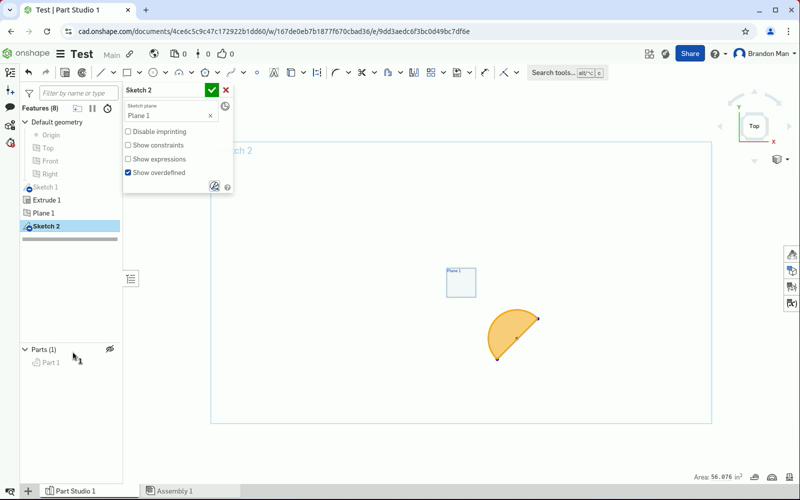
key(shift+y)
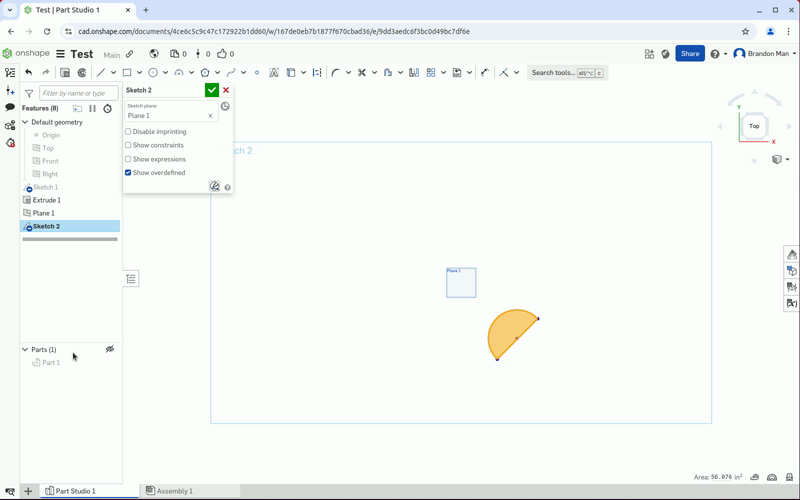
key(shift+e)
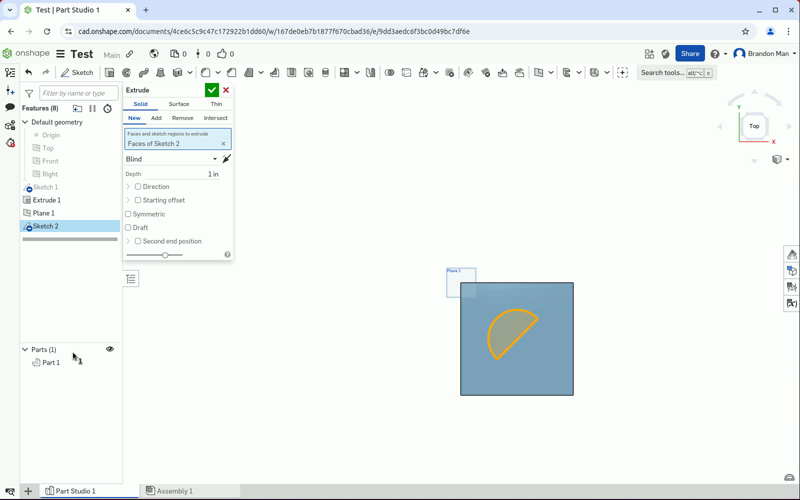
mouse_move(143, 106)
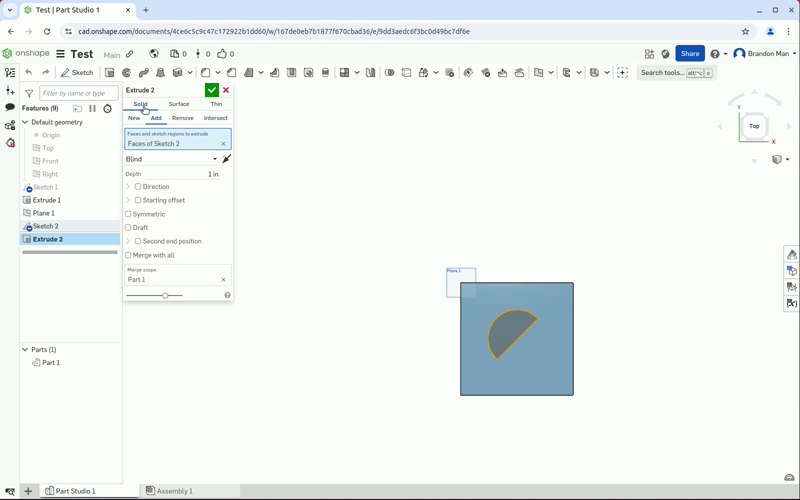
click(143, 106)
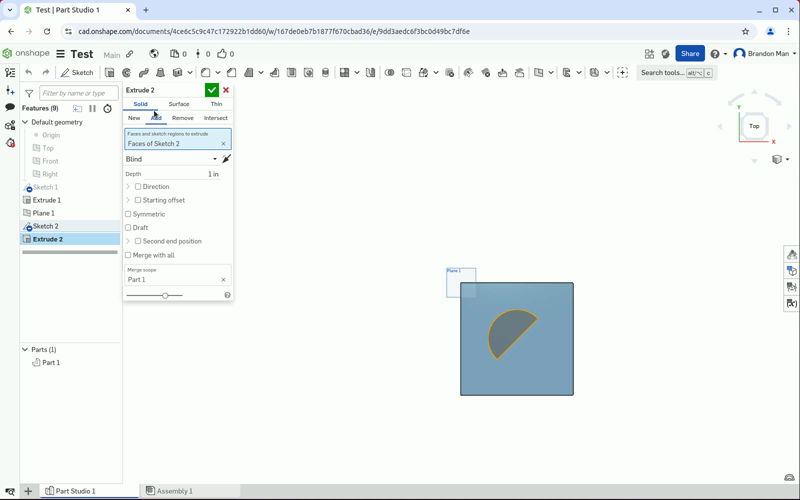
mouse_move(186, 120)
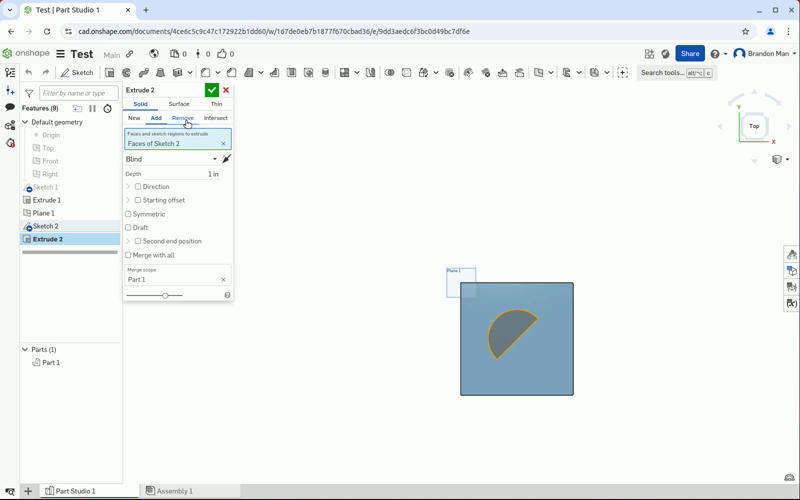
click(186, 120)
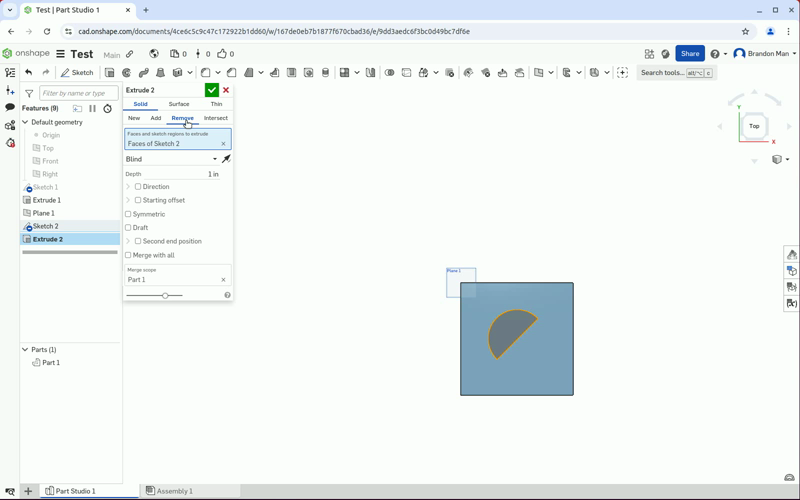
key(tab, 4)
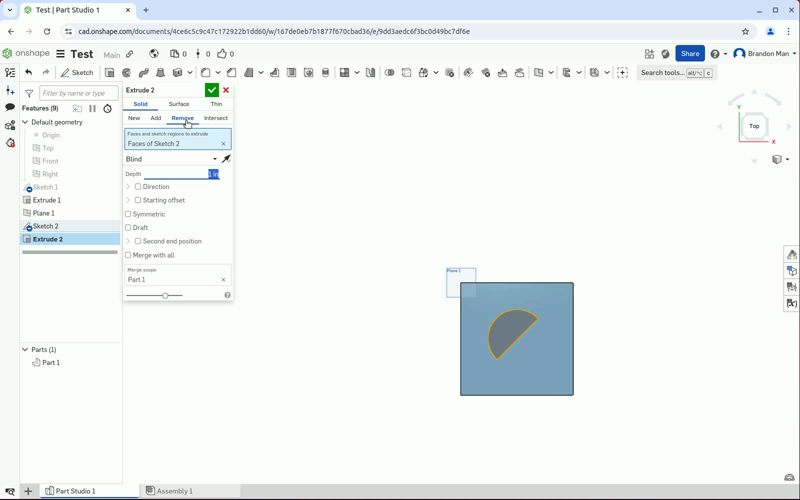
text(23.108)
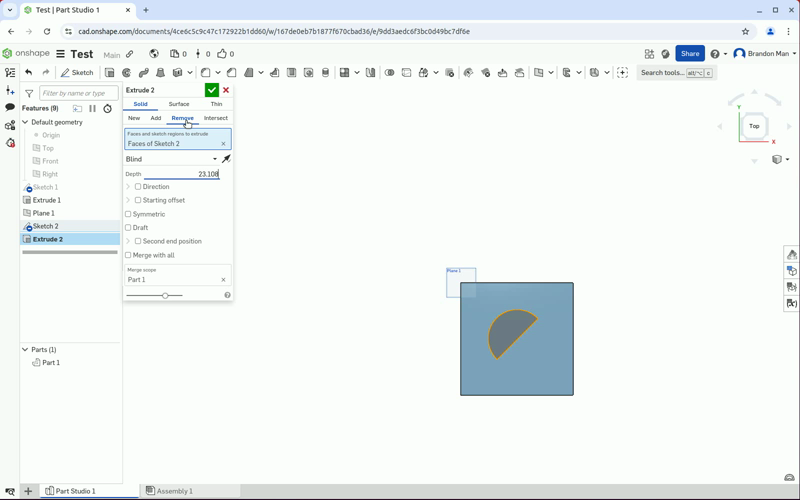
key(tab, 6)
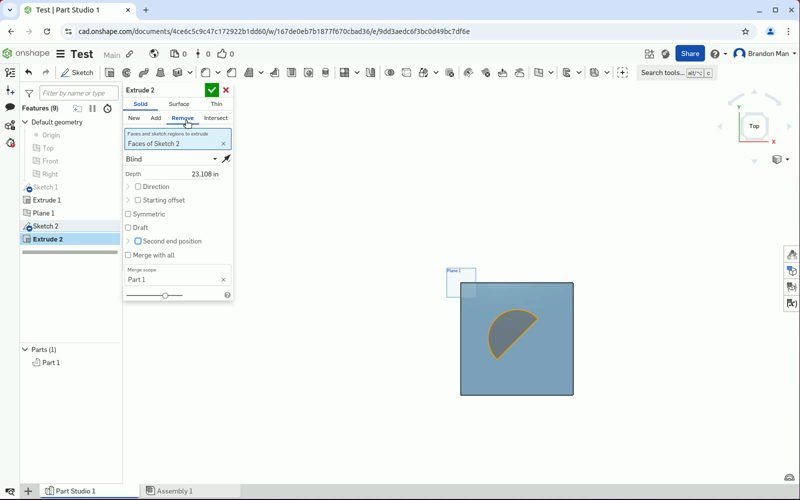
key(space)
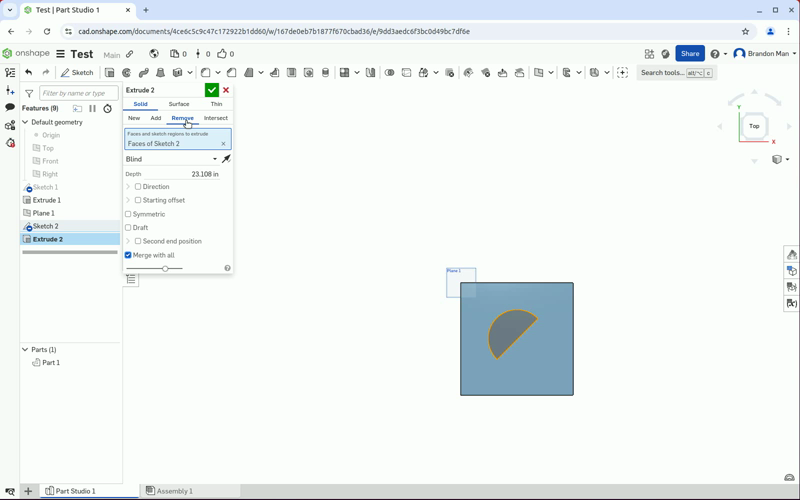
key(enter)
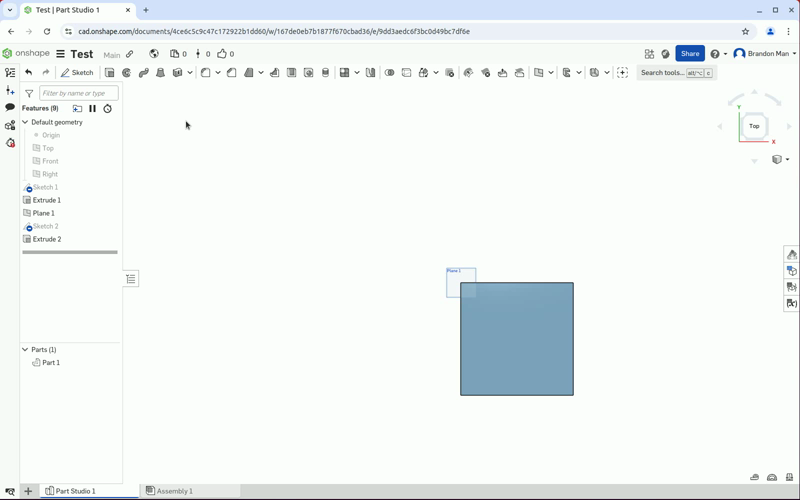
key(shift+h)
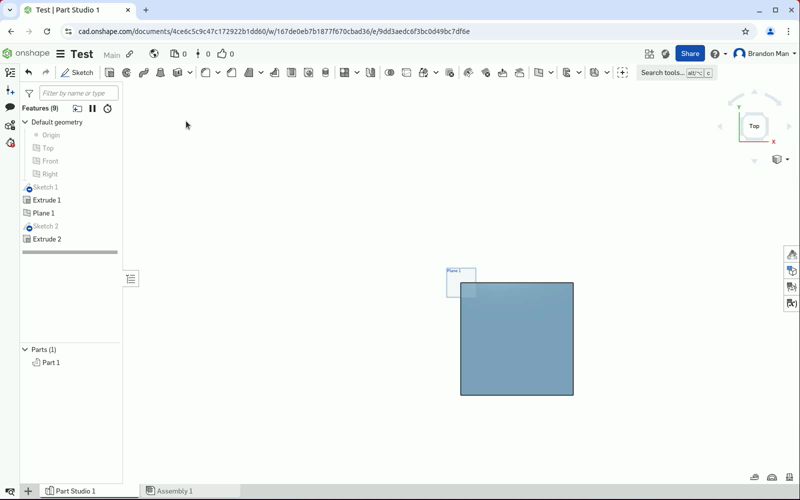
key(shift+h)
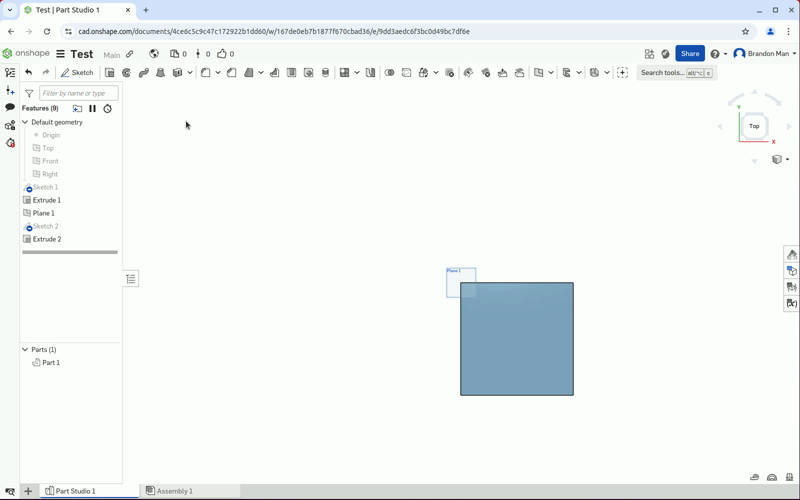
mouse_move(73, 189)
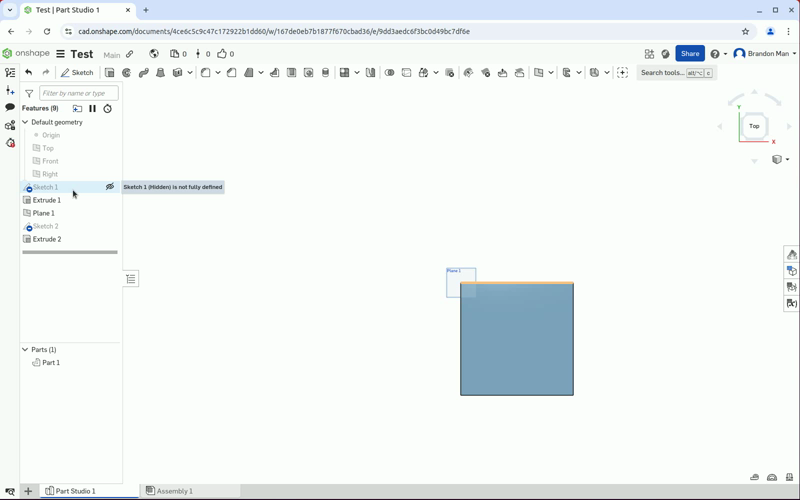
click(73, 189)
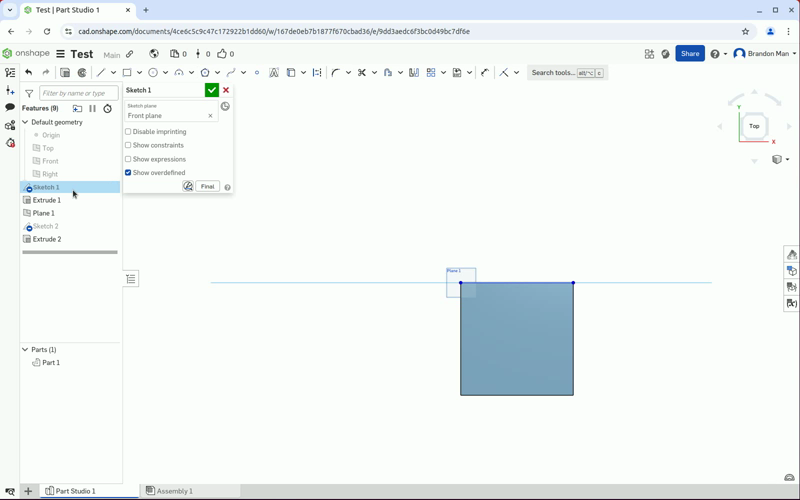
mouse_move(229, 92)
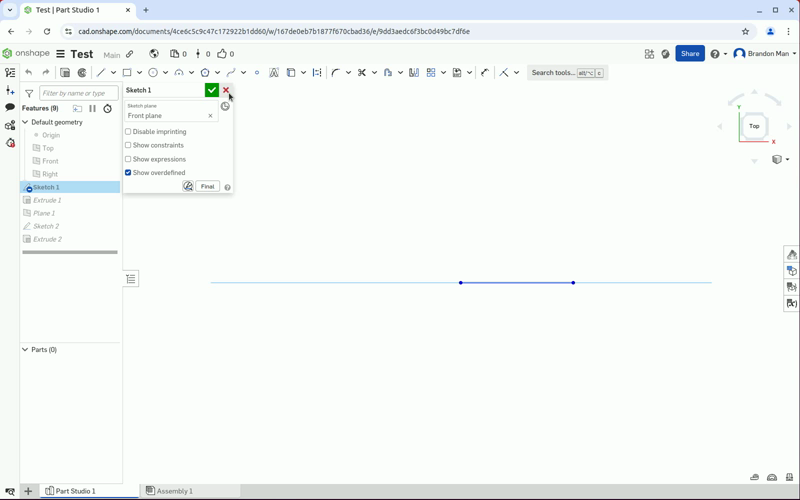
click(229, 92)
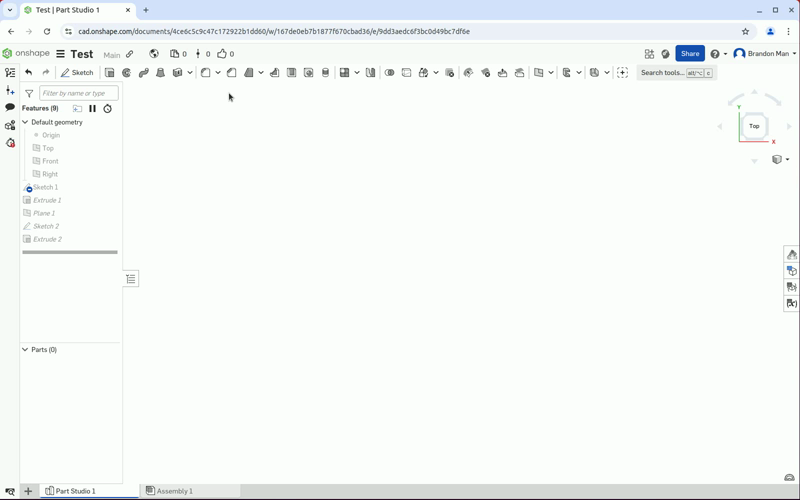
key(shift+s)
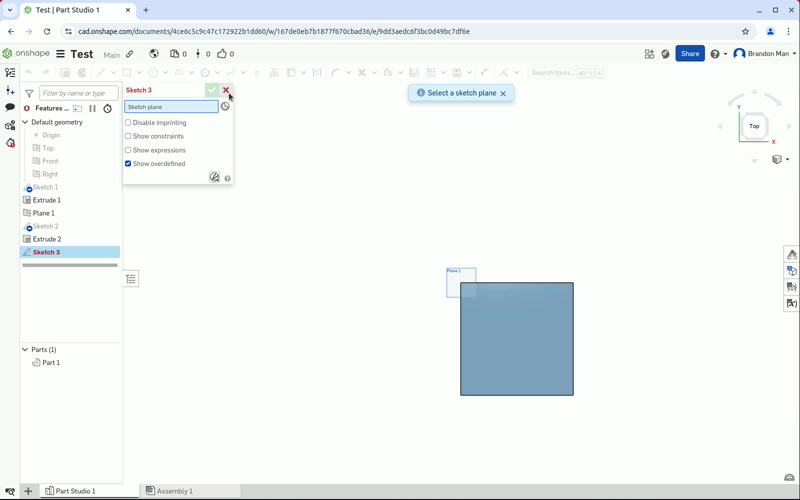
mouse_move(73, 215)
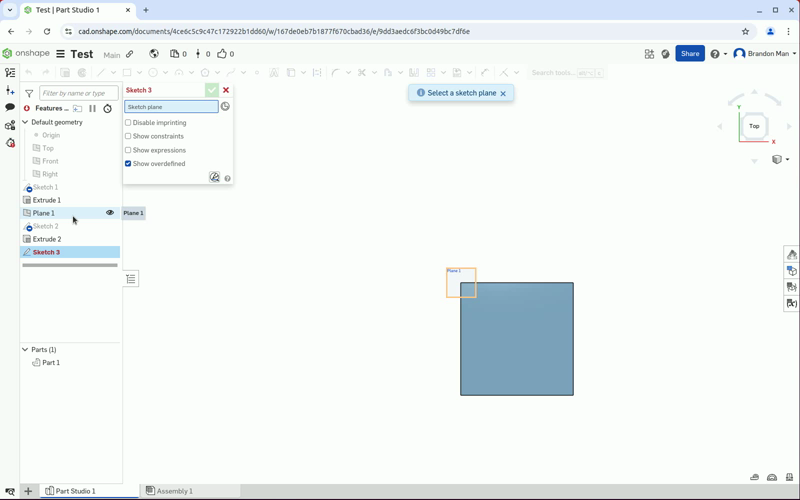
click(73, 215)
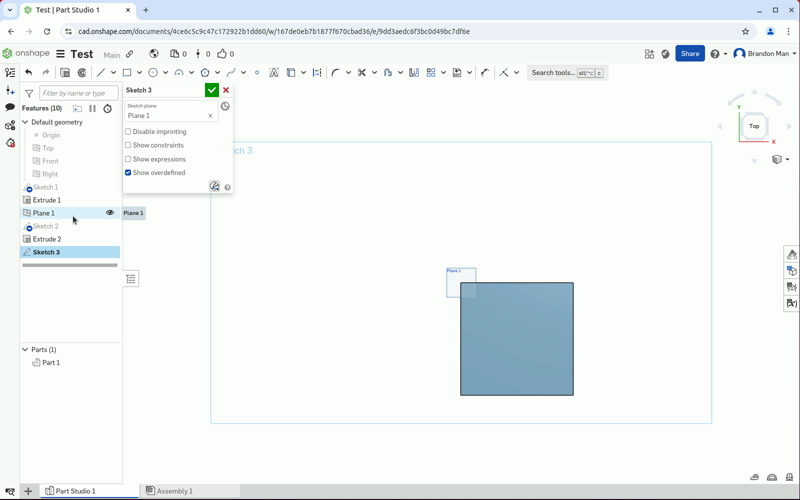
mouse_move(73, 352)
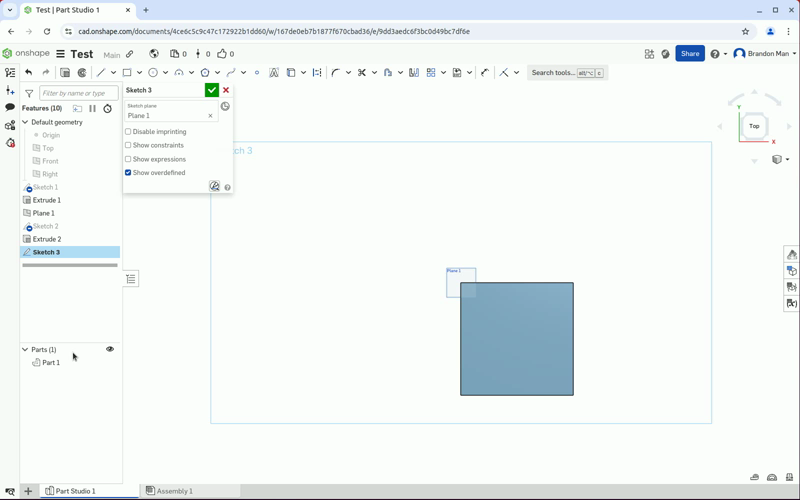
key(y)
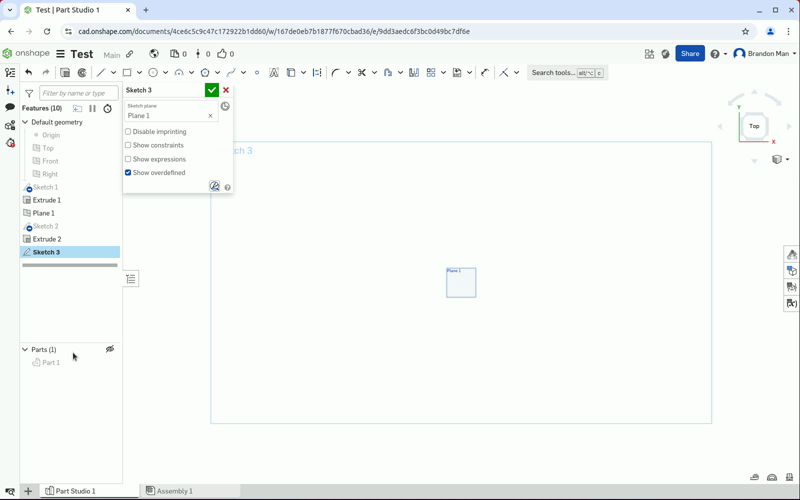
key(a)
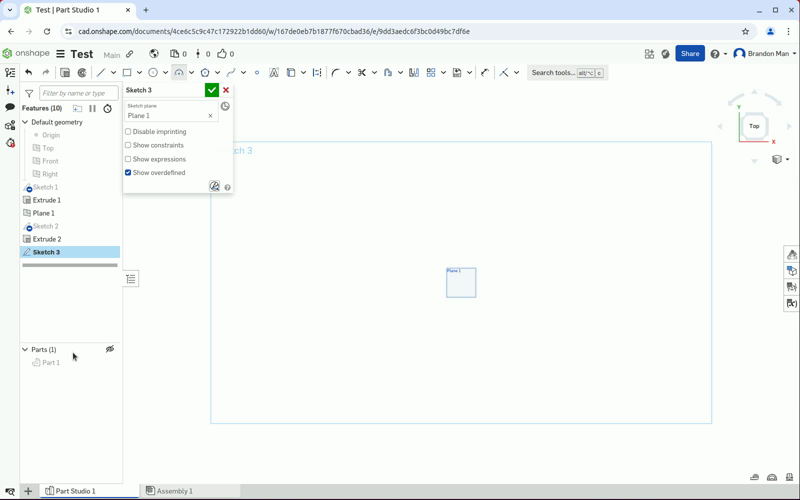
key_down(shift)
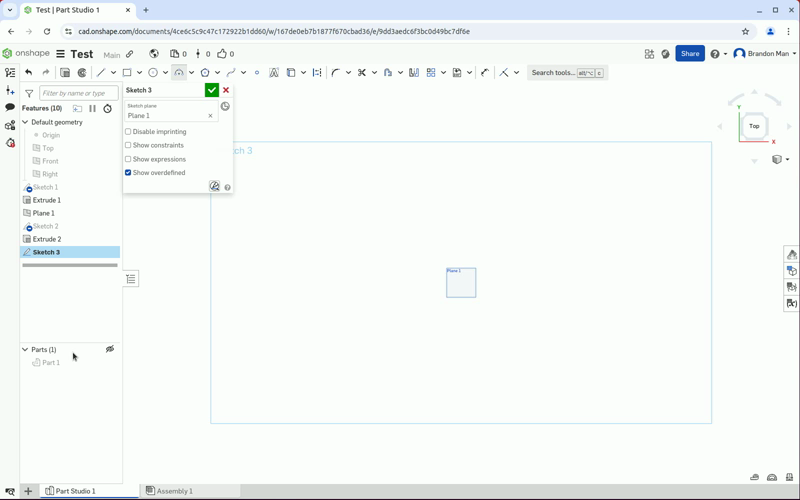
mouse_move(497, 359)
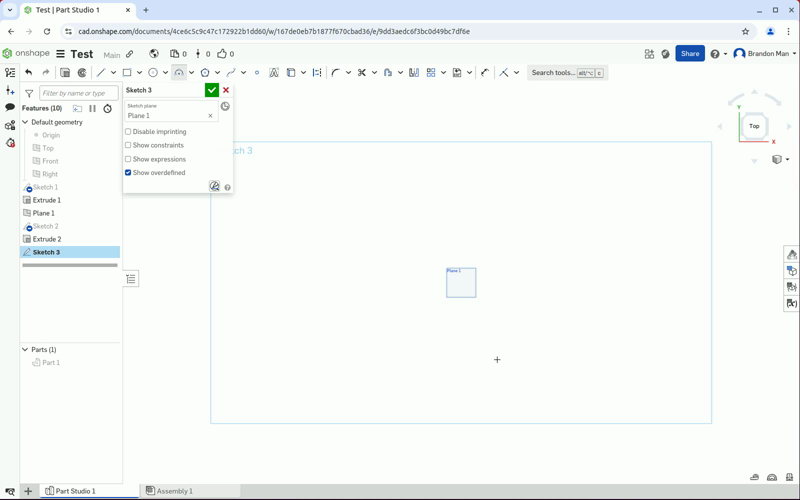
click(497, 359)
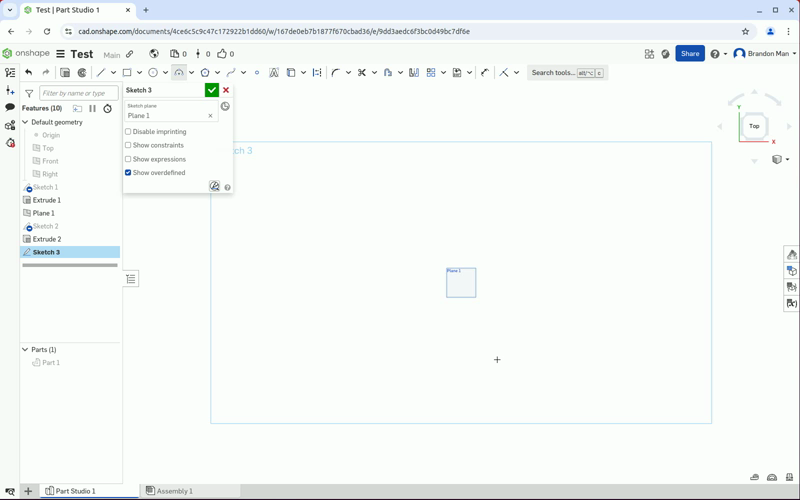
key_up(shift)
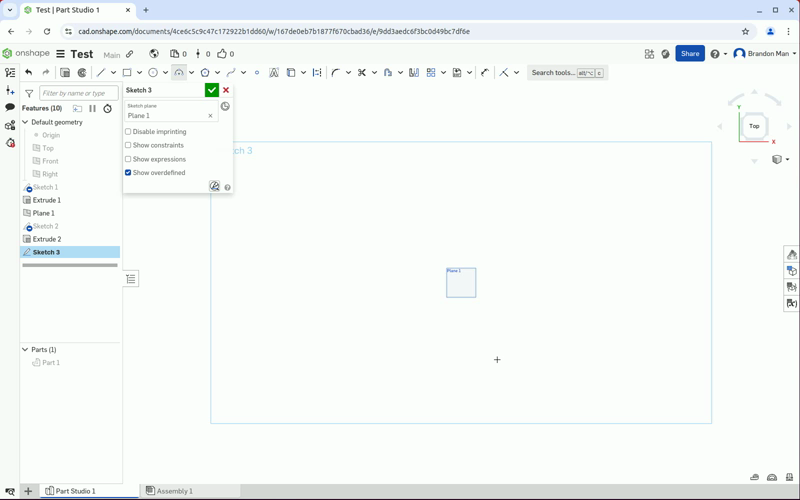
key_down(shift)
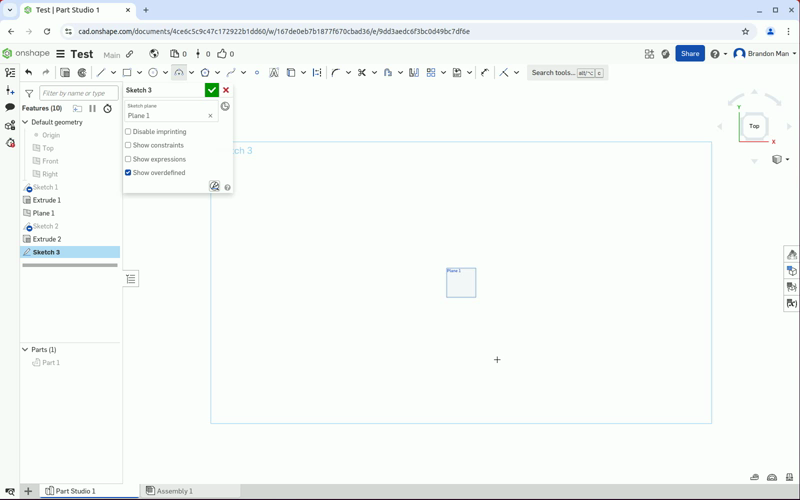
mouse_move(537, 318)
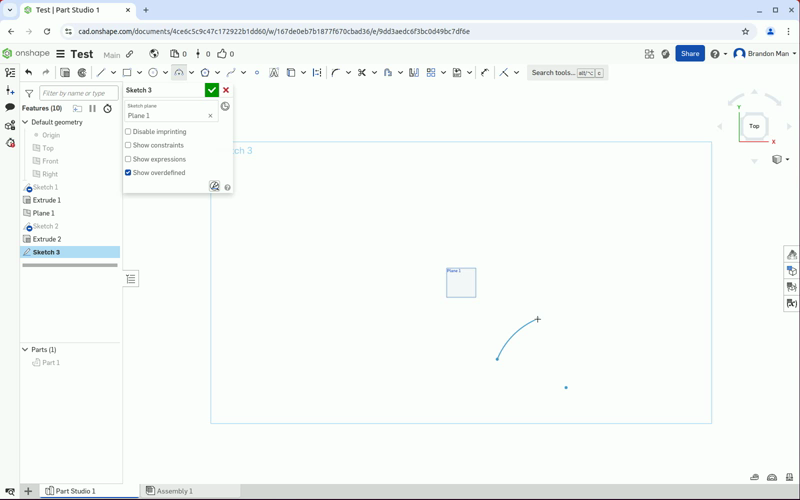
click(537, 318)
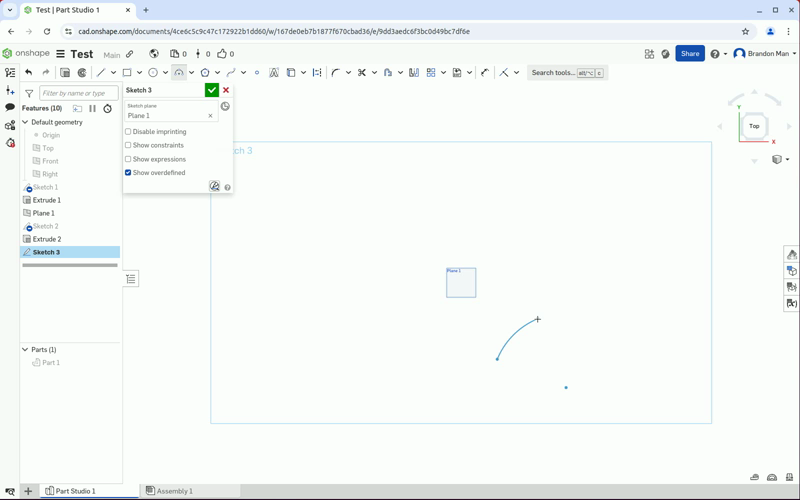
mouse_move(538, 359)
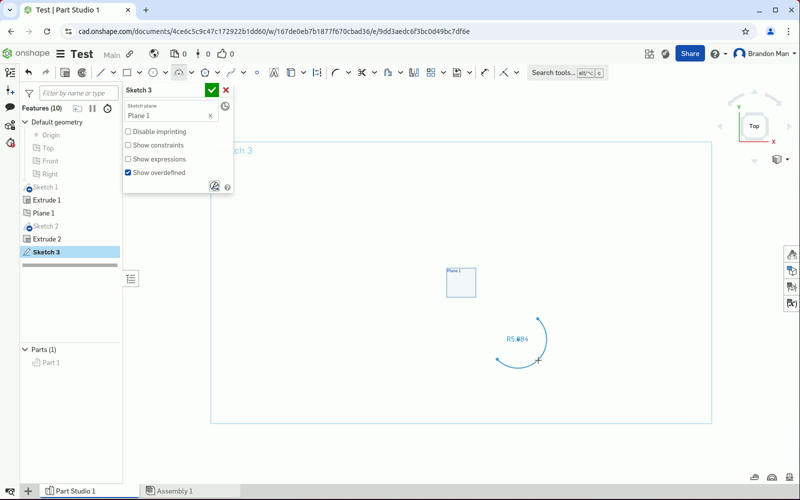
click(538, 359)
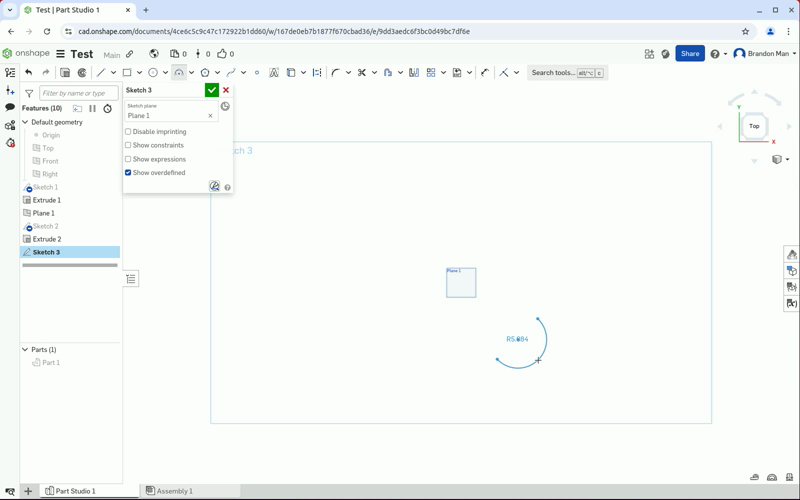
key_up(shift)
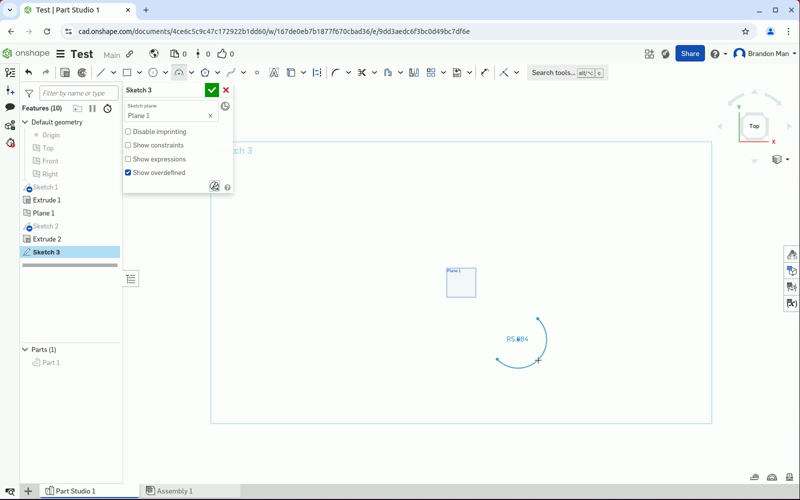
key(esc)
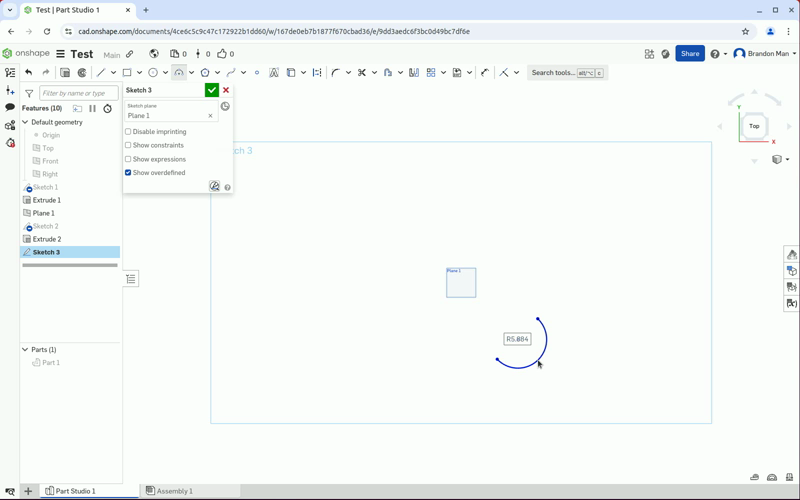
key(l)
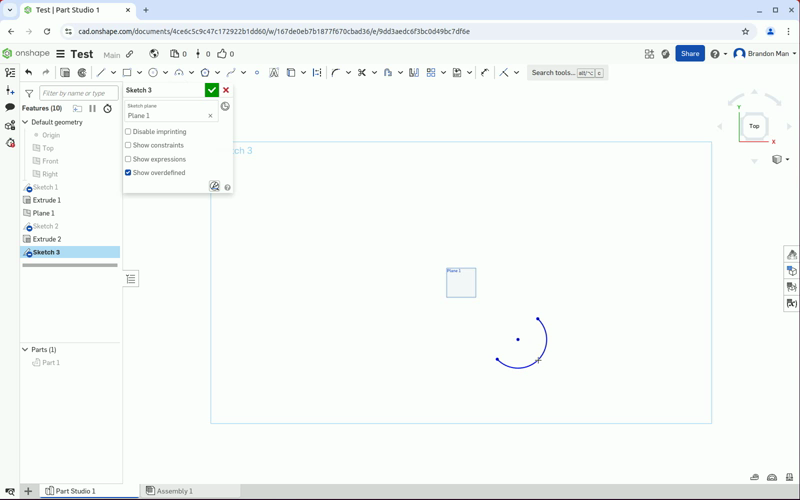
mouse_move(537, 318)
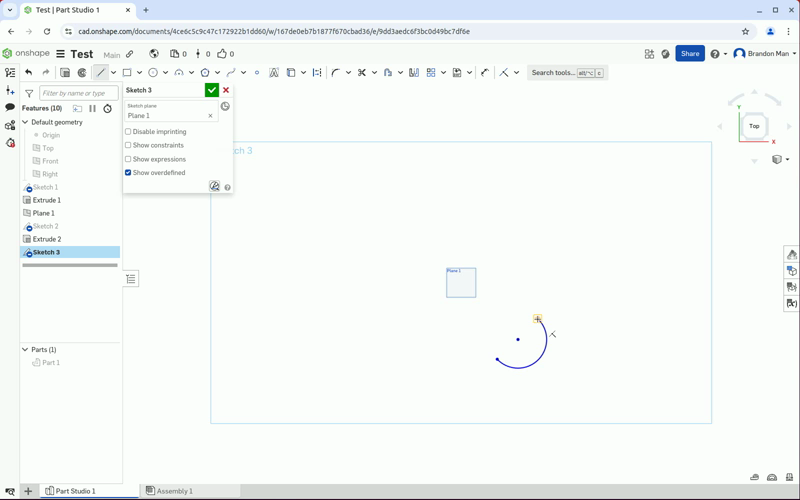
click(537, 318)
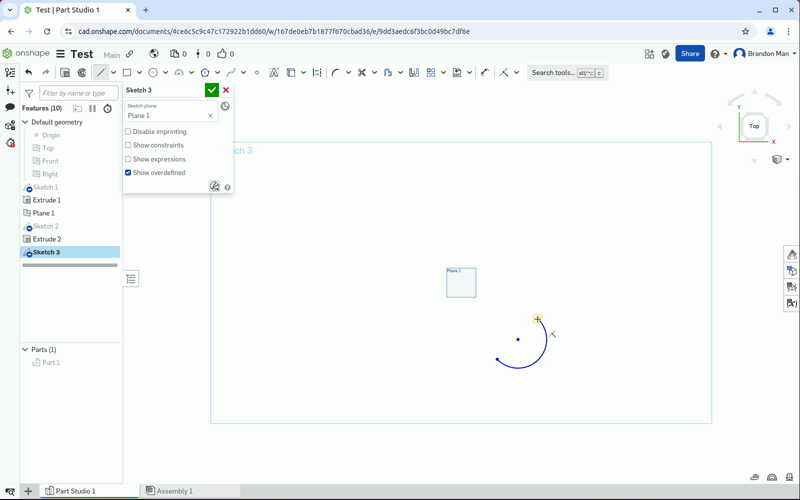
mouse_move(567, 318)
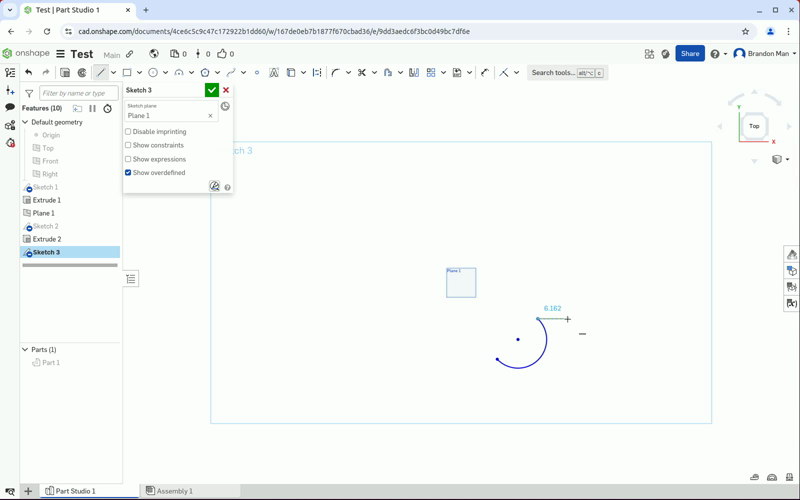
key_down(shift)
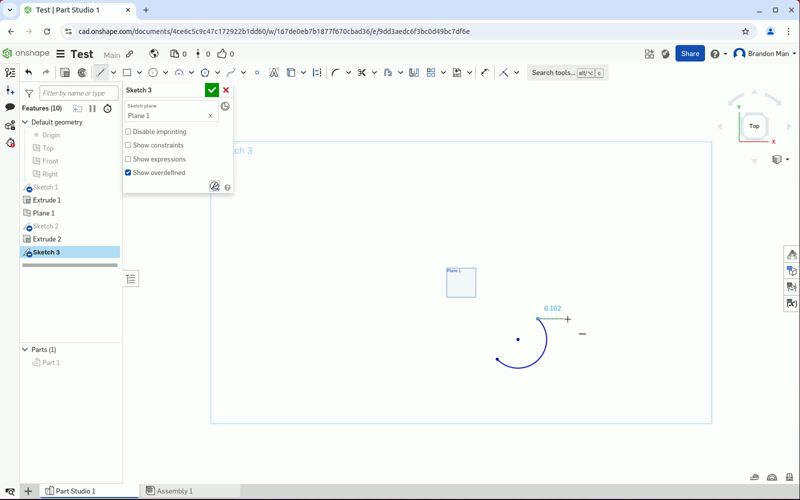
mouse_move(497, 359)
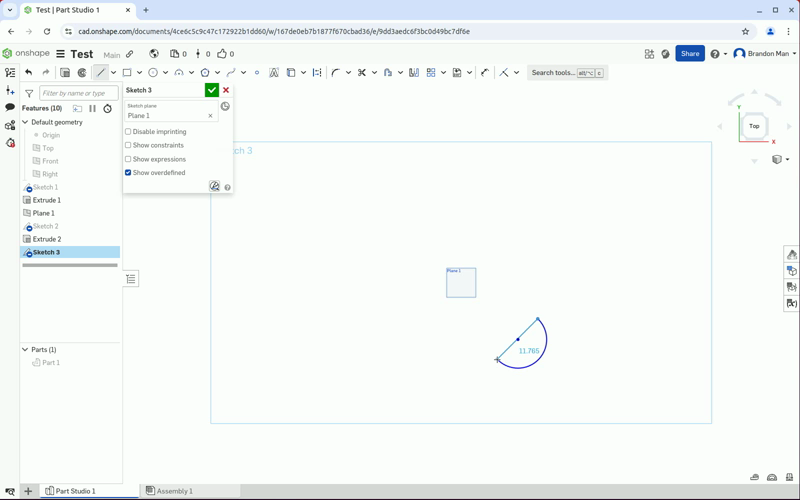
key_up(shift)
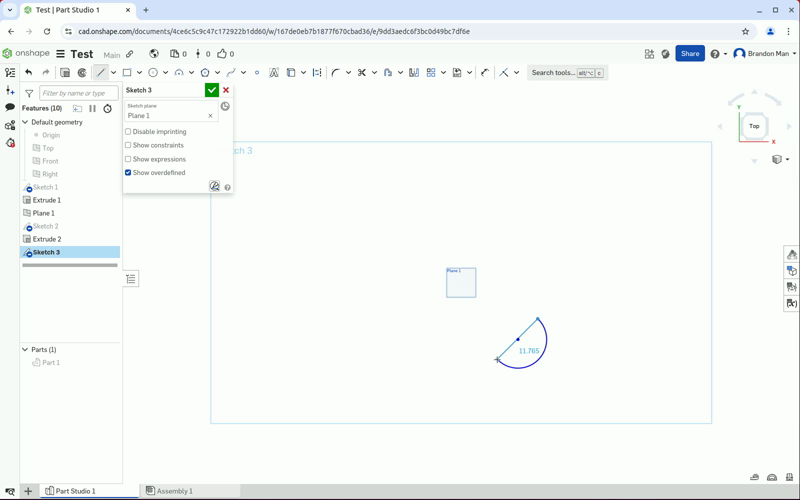
click(497, 359)
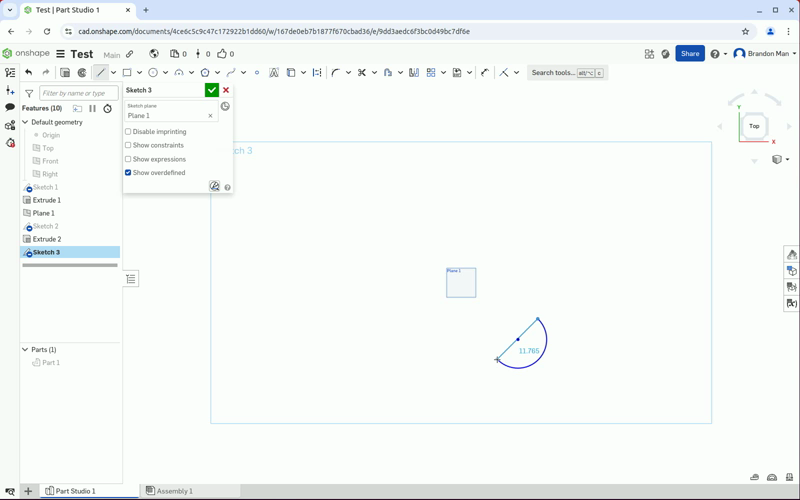
key(esc)
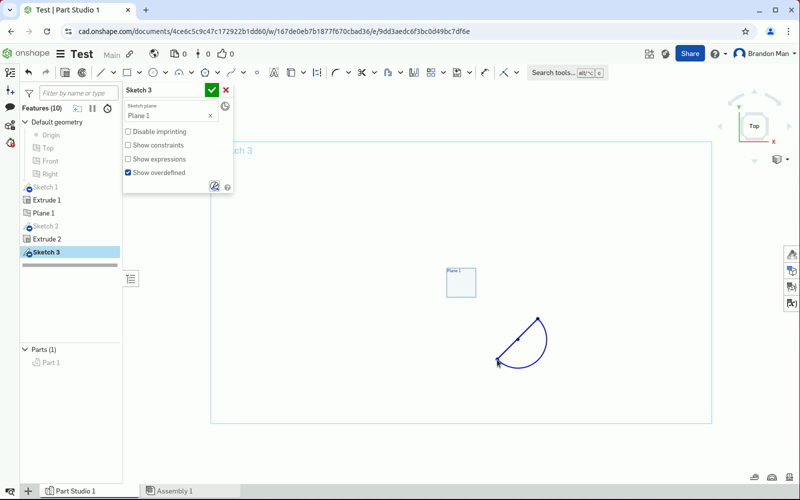
mouse_move(524, 352)
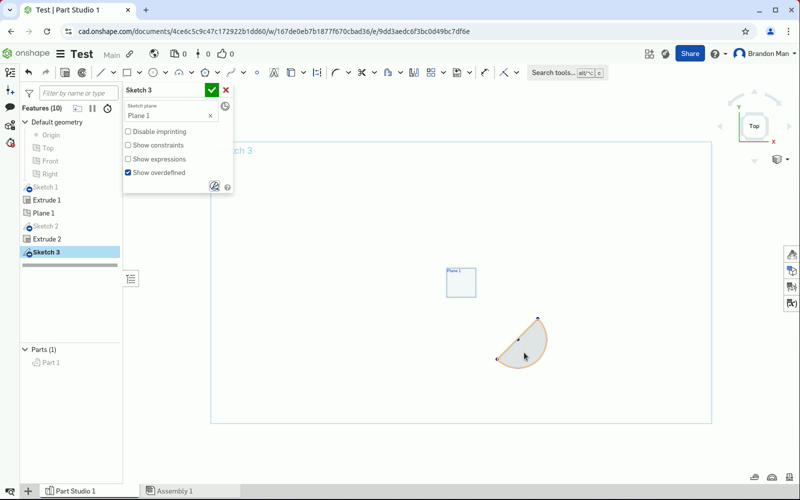
scroll(6)
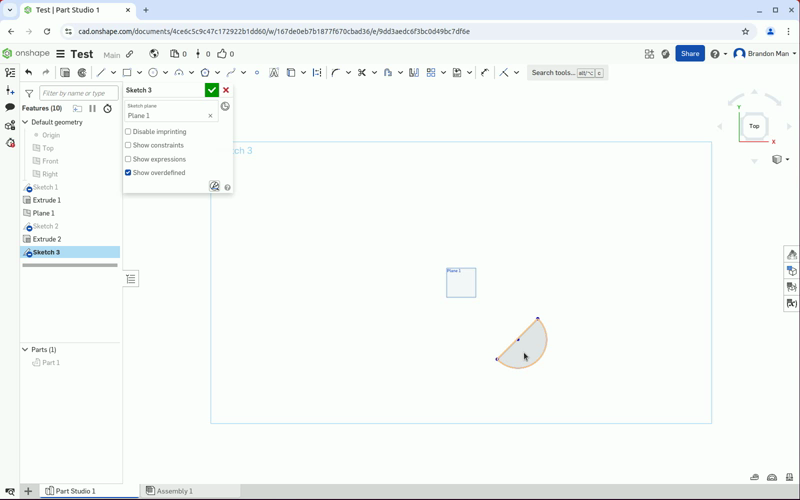
scroll(6)
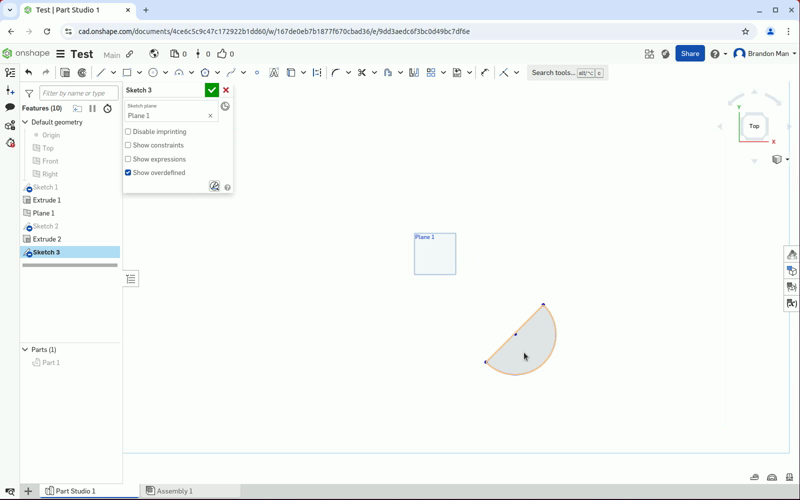
scroll(6)
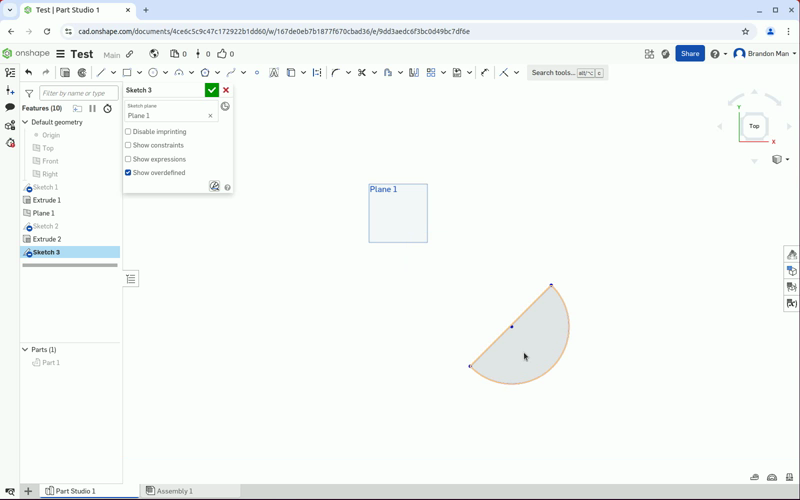
scroll(6)
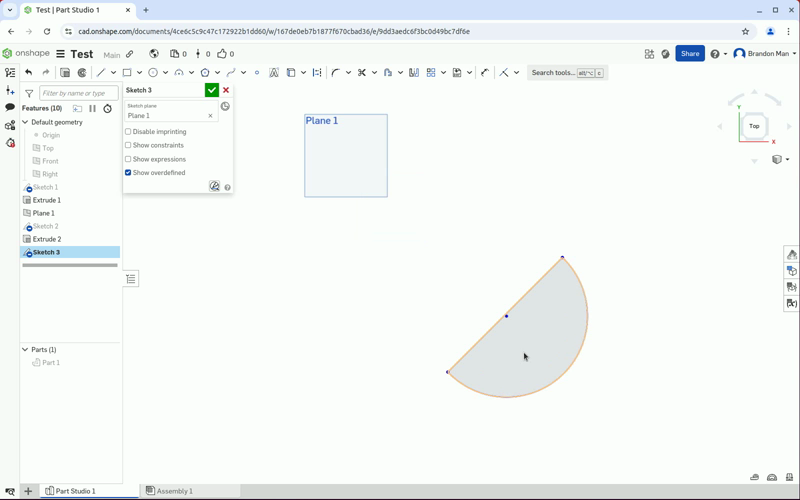
scroll(6)
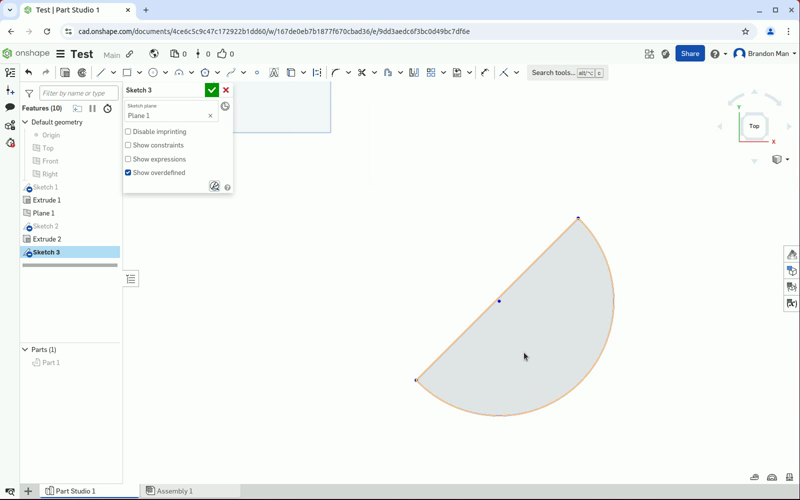
scroll(6)
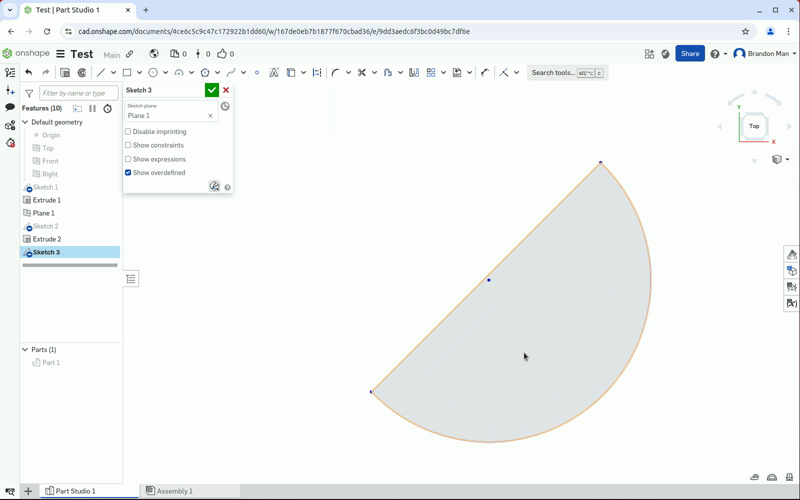
scroll(6)
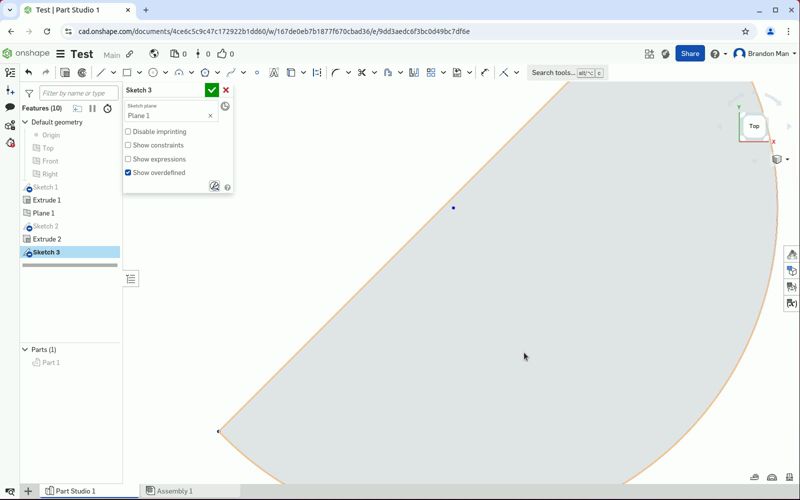
click(524, 352)
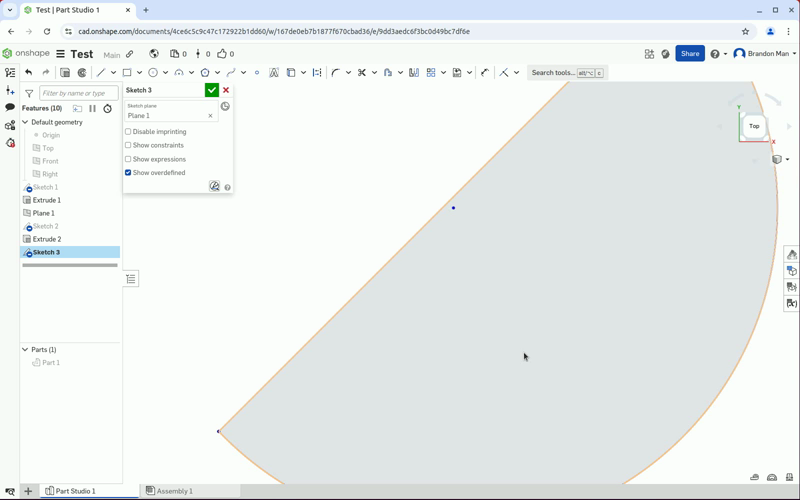
scroll(-6)
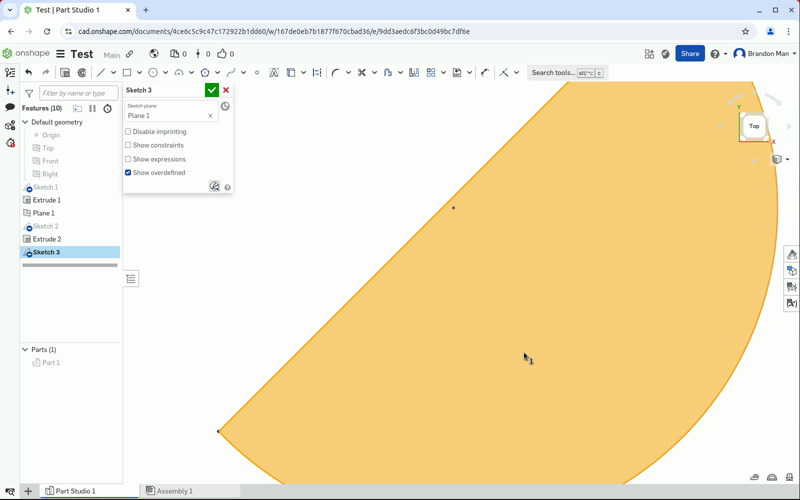
scroll(-6)
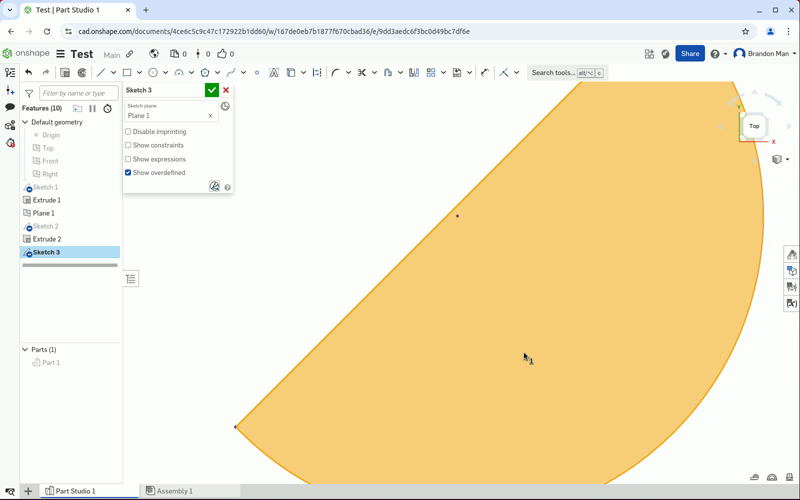
scroll(-6)
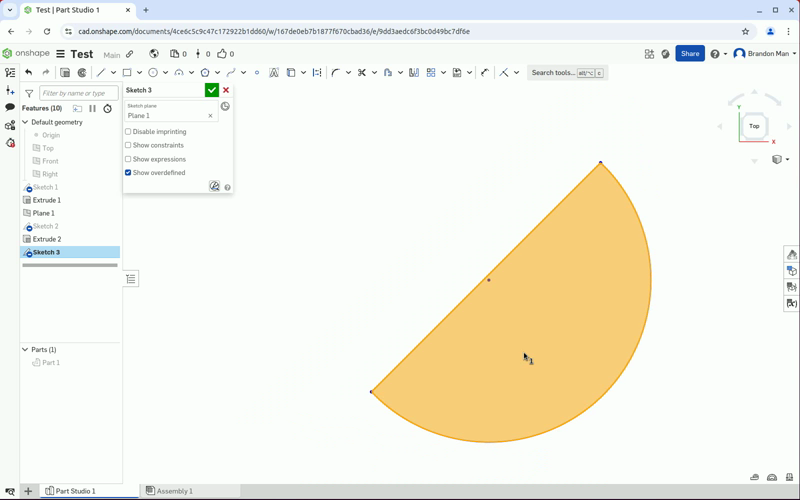
scroll(-6)
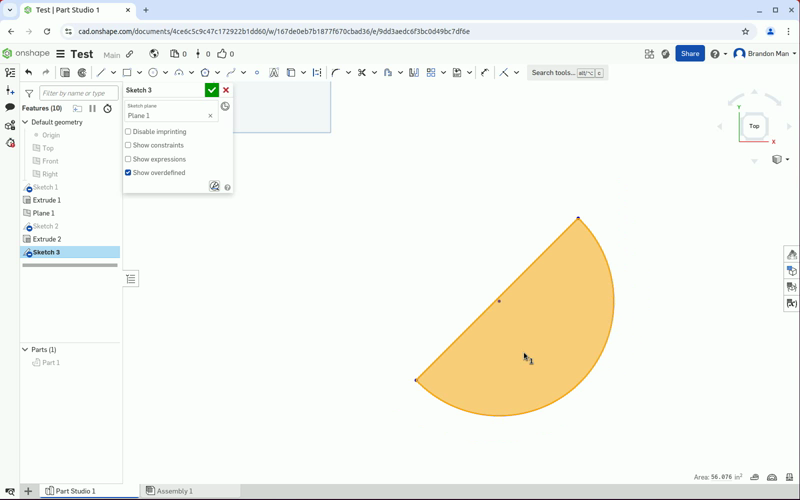
scroll(-6)
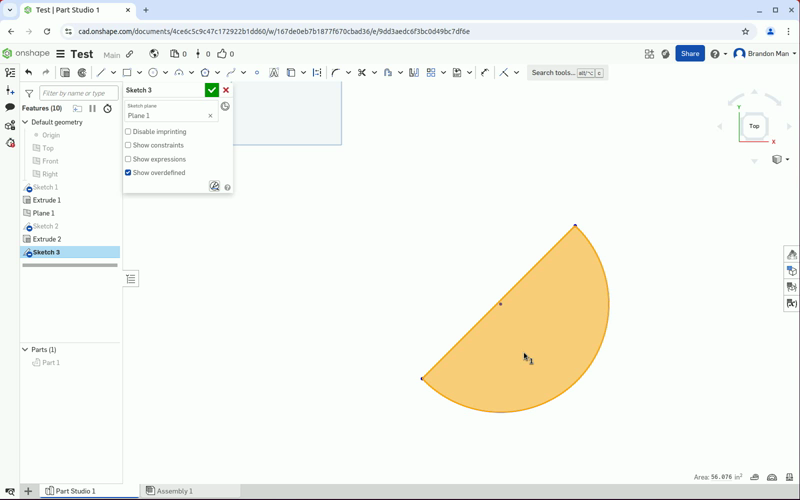
scroll(-6)
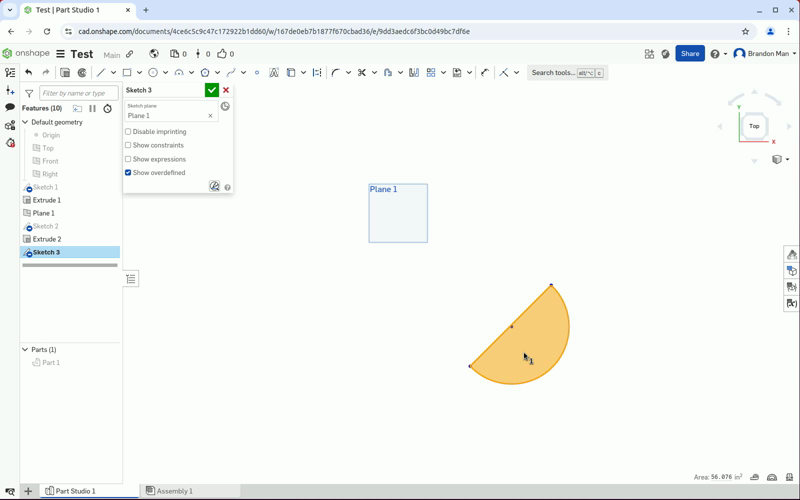
scroll(-6)
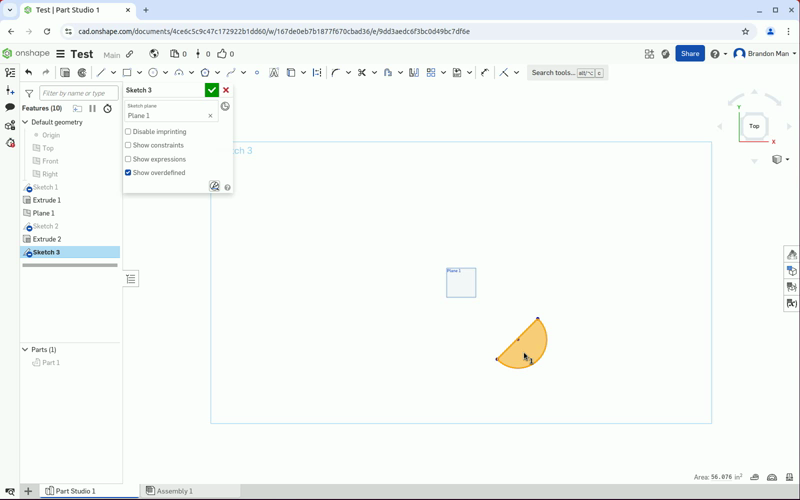
mouse_move(73, 352)
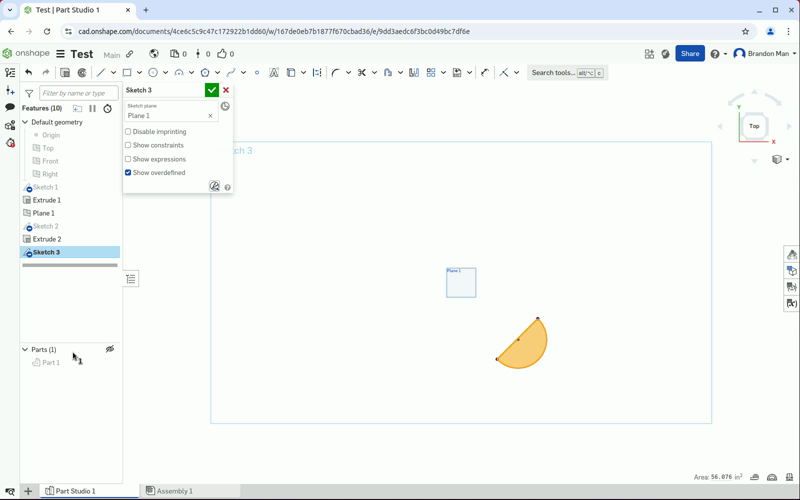
key(shift+y)
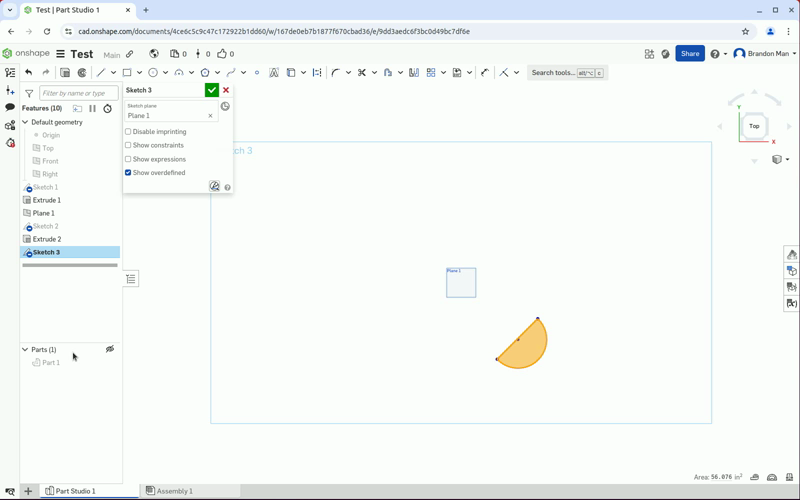
key(shift+e)
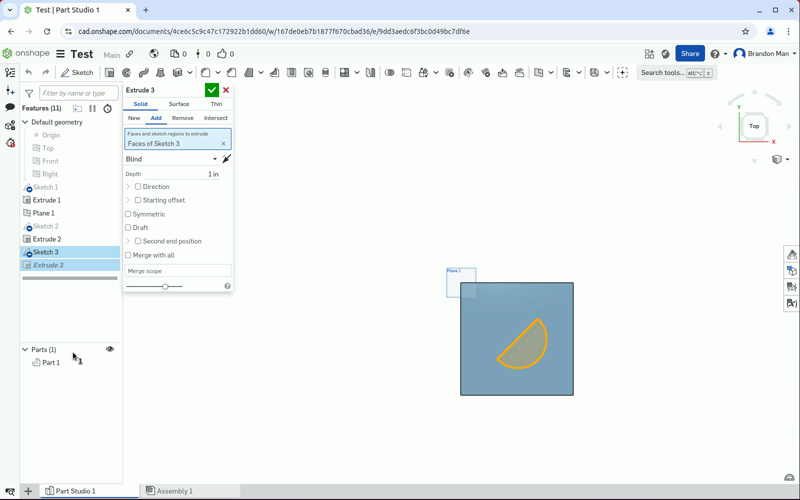
mouse_move(143, 106)
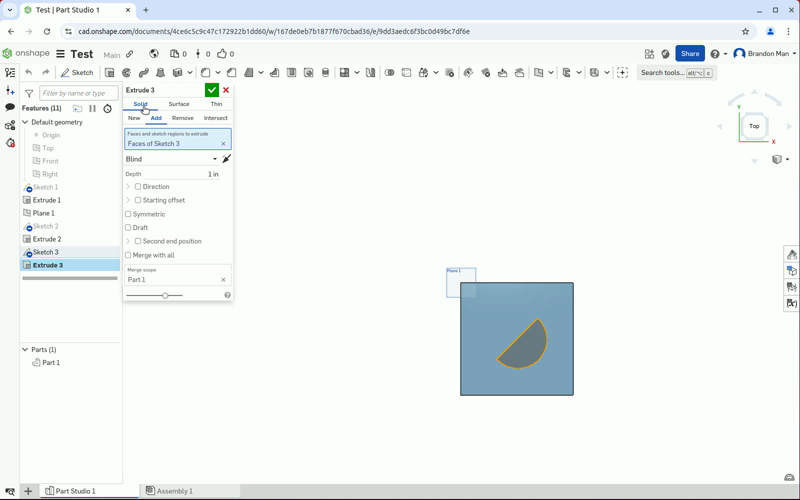
click(143, 106)
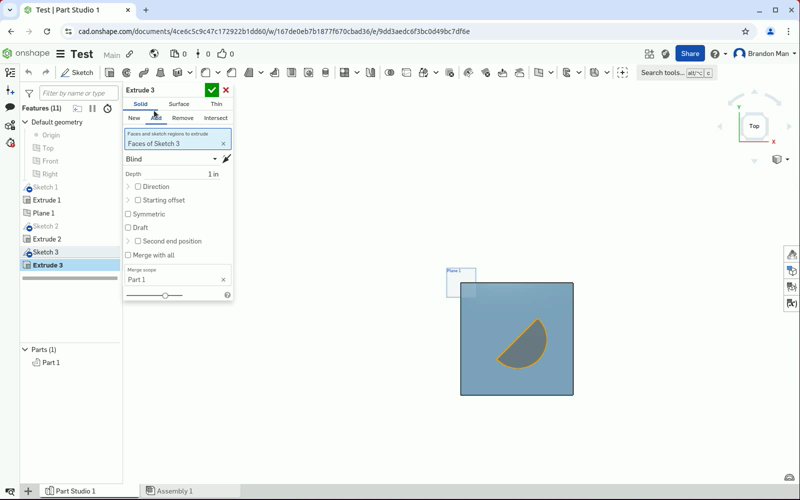
mouse_move(186, 120)
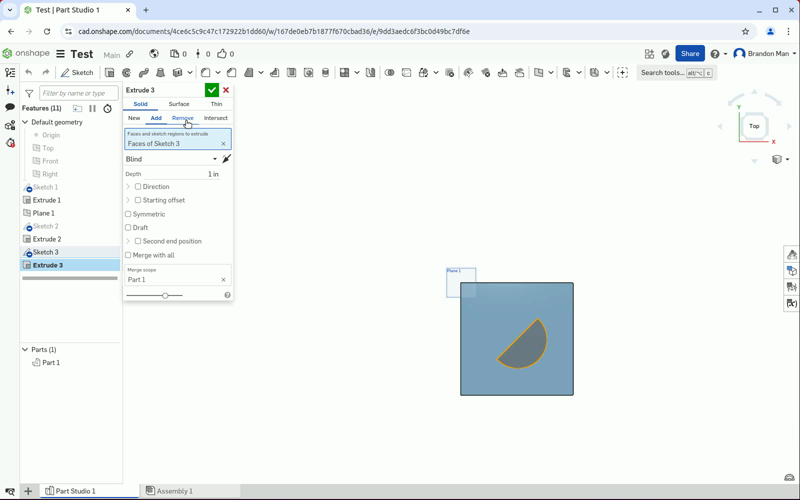
click(186, 120)
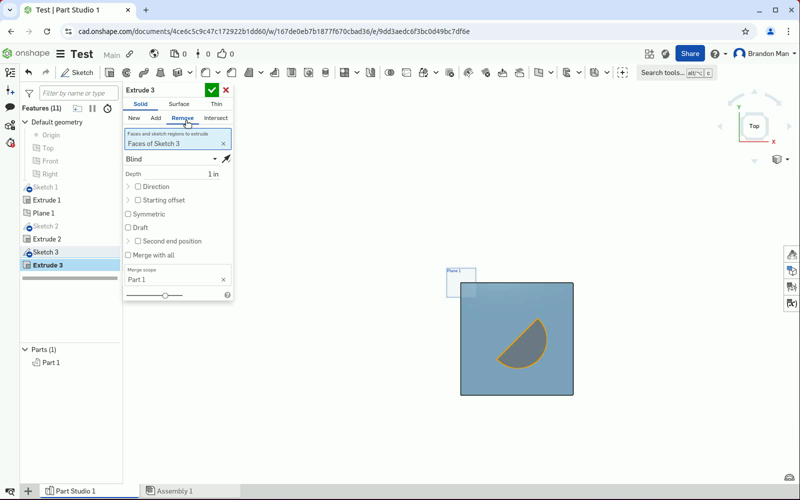
key(tab, 4)
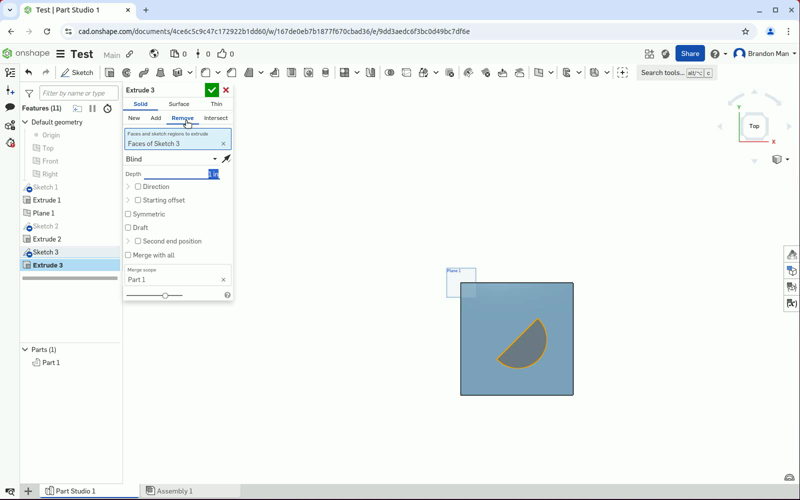
text(23.108)
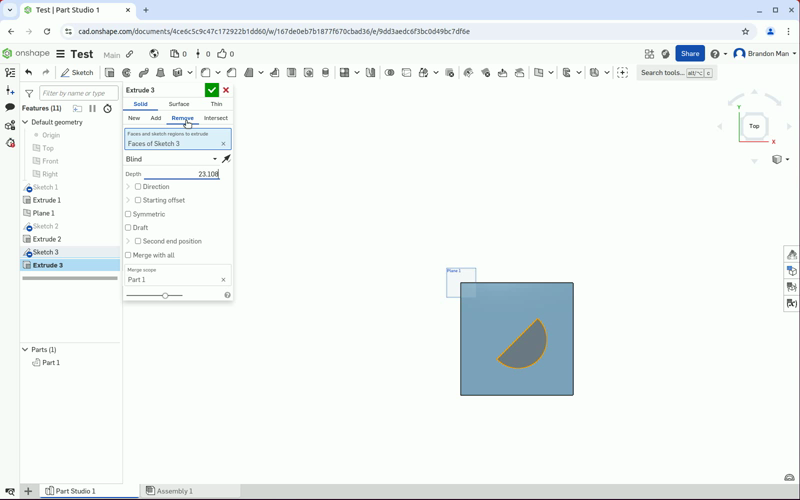
key(tab, 6)
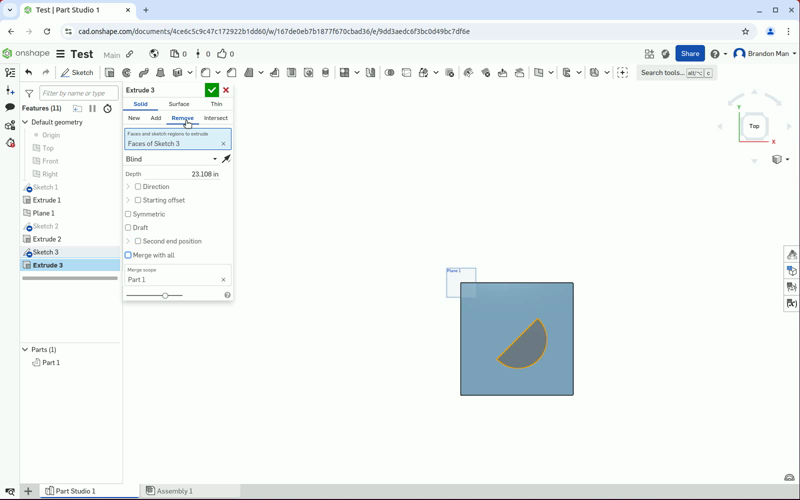
key(space)
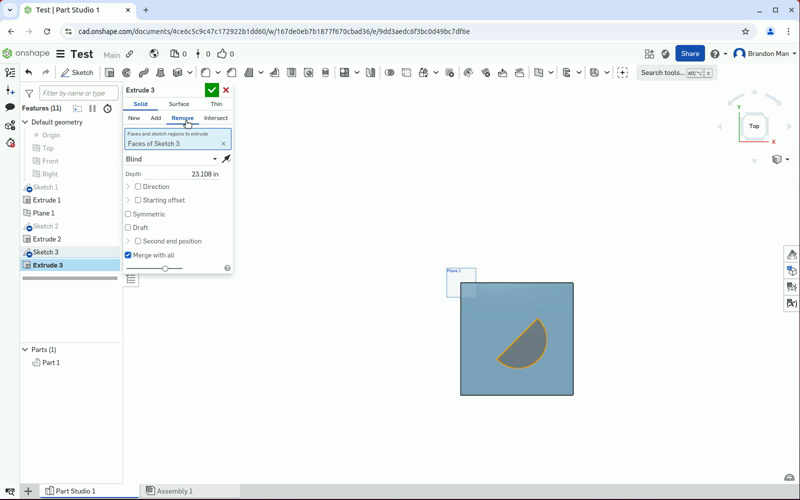
key(enter)
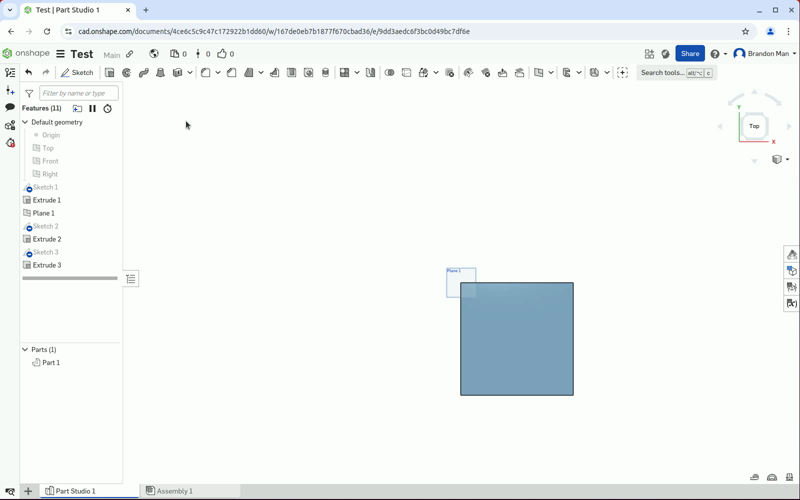
key(shift+h)
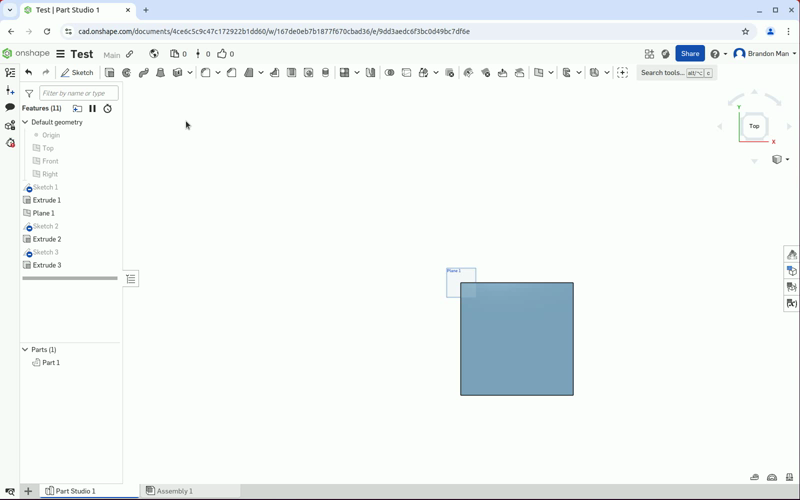
key(shift+h)
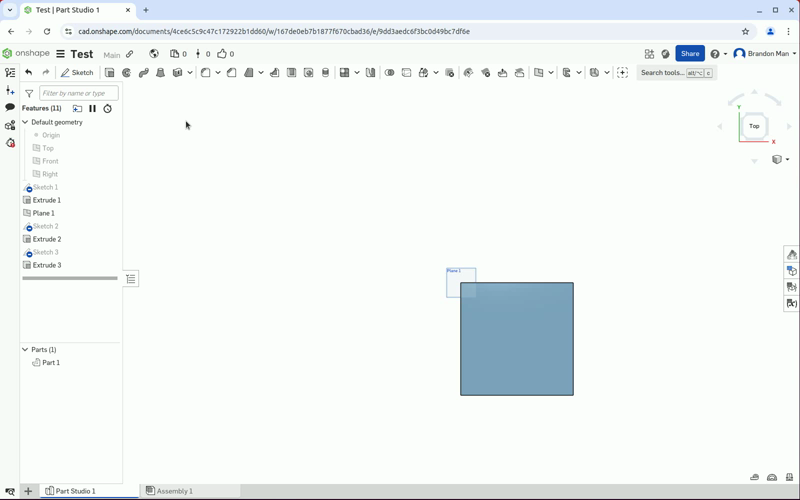
mouse_move(73, 189)
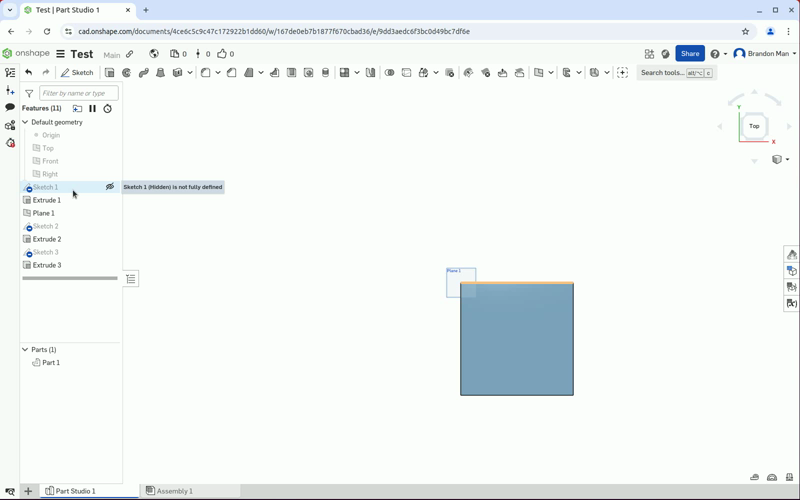
click(73, 189)
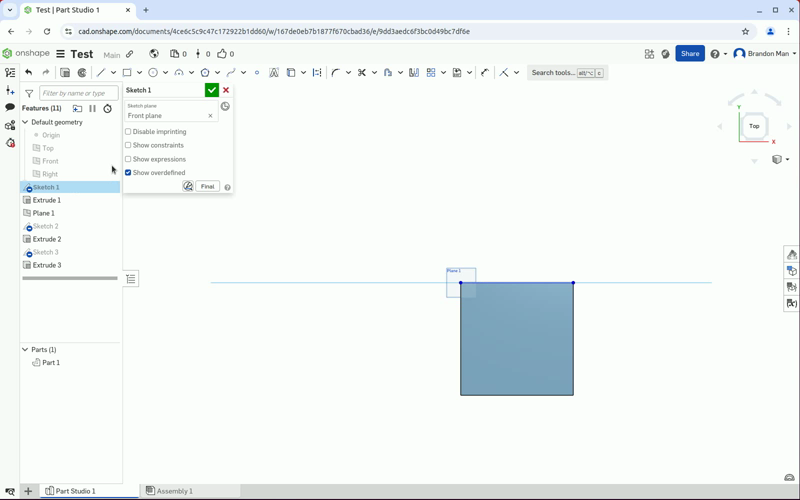
mouse_move(229, 92)
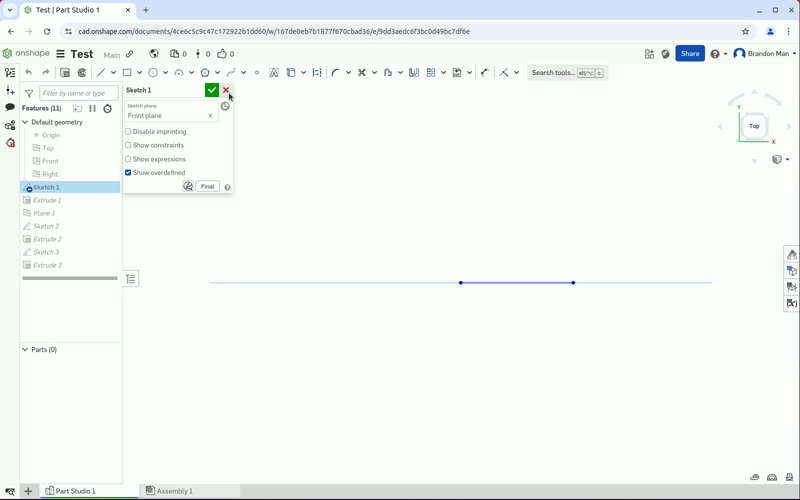
click(229, 92)
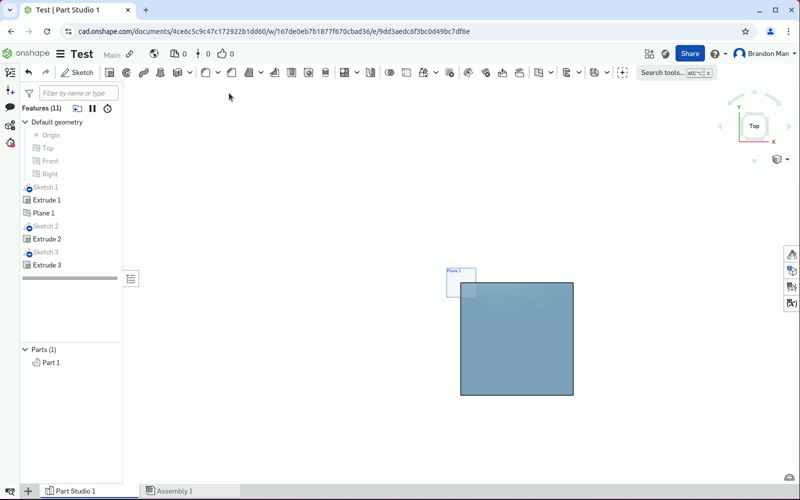
mouse_move(73, 352)
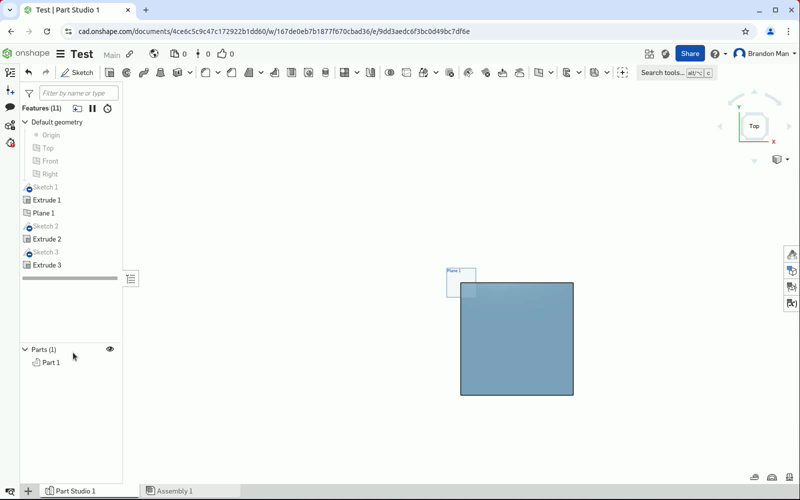
key(y)
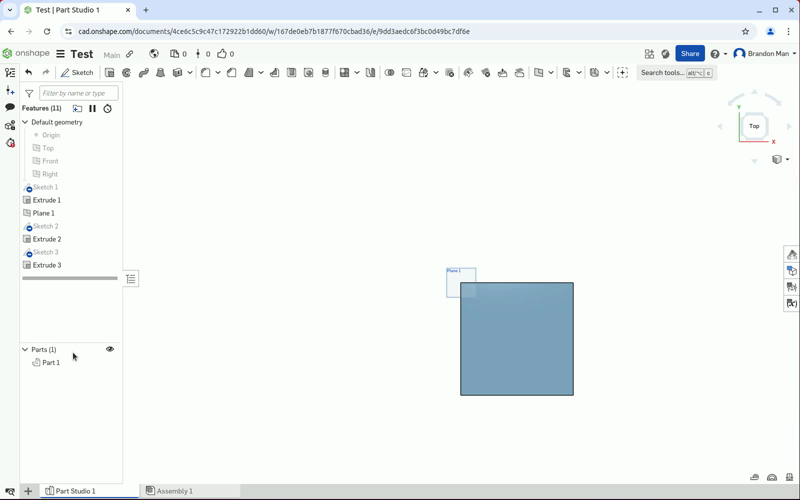
key(shift+p)
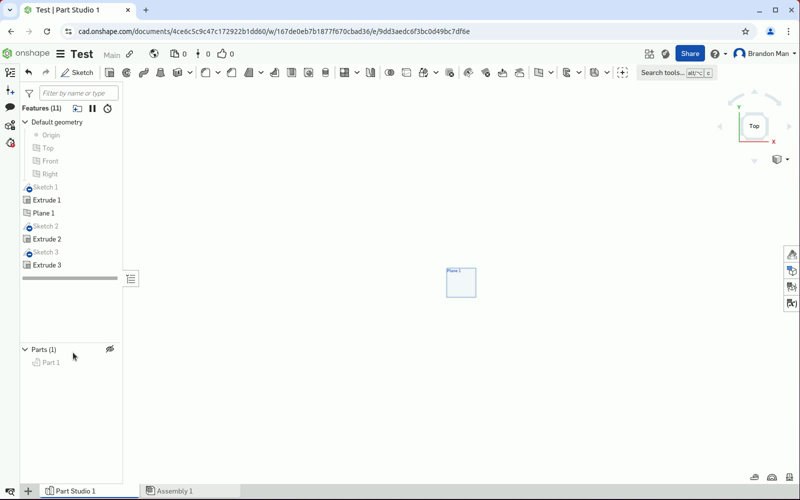
key(space)
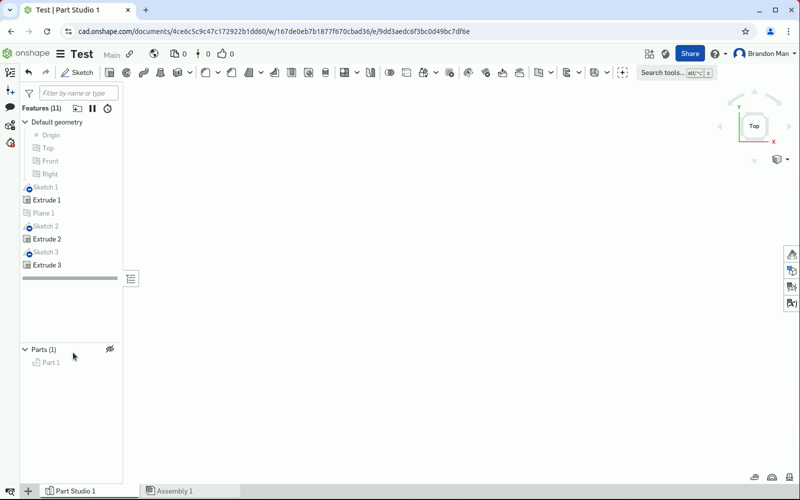
key_down(shift)
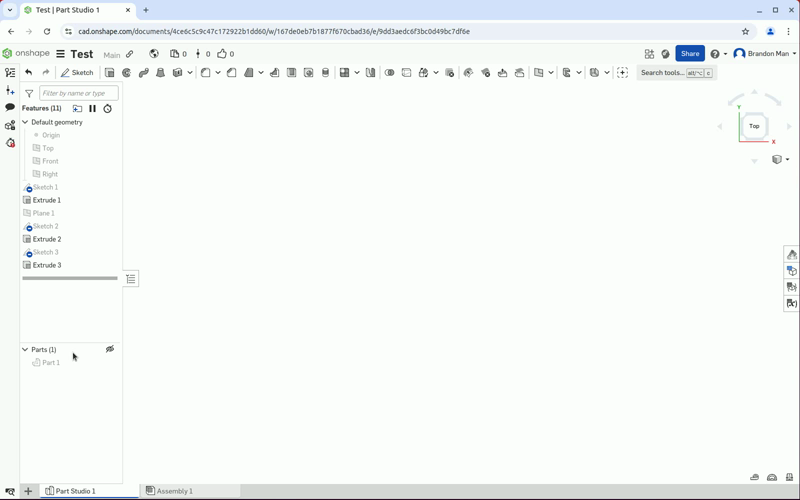
key(up)
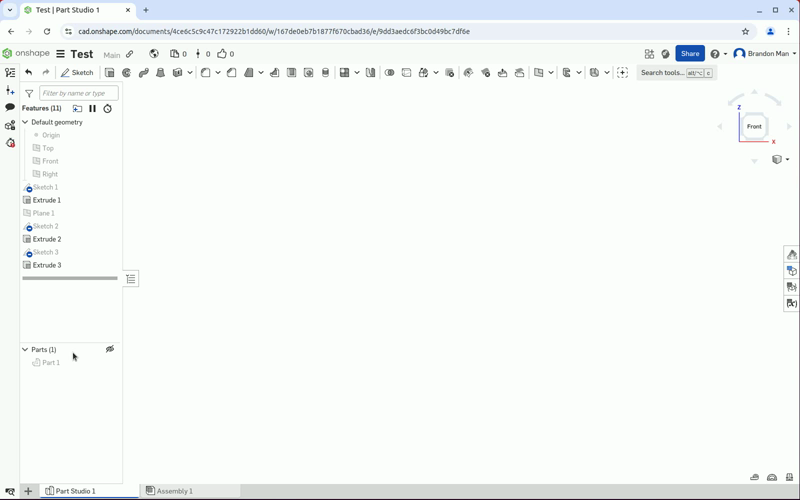
key_up(shift)
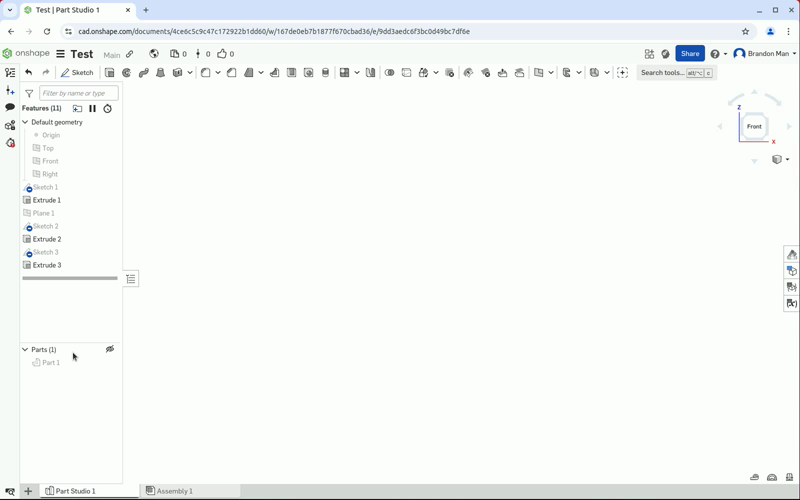
key(space)
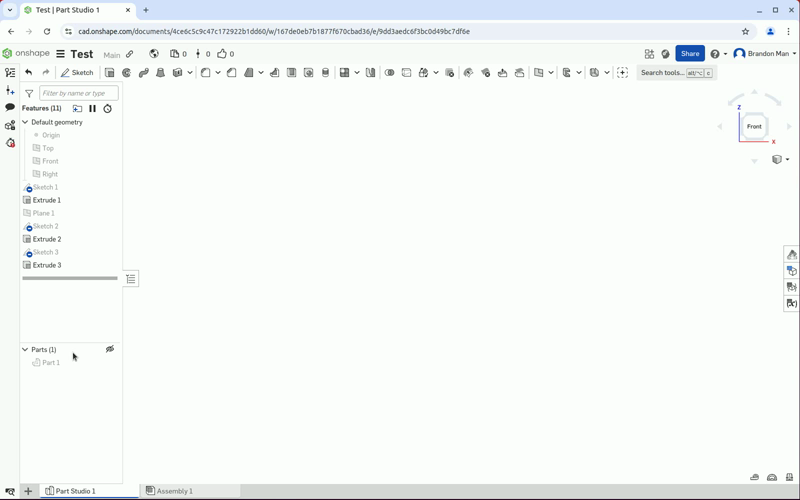
key_down(shift)
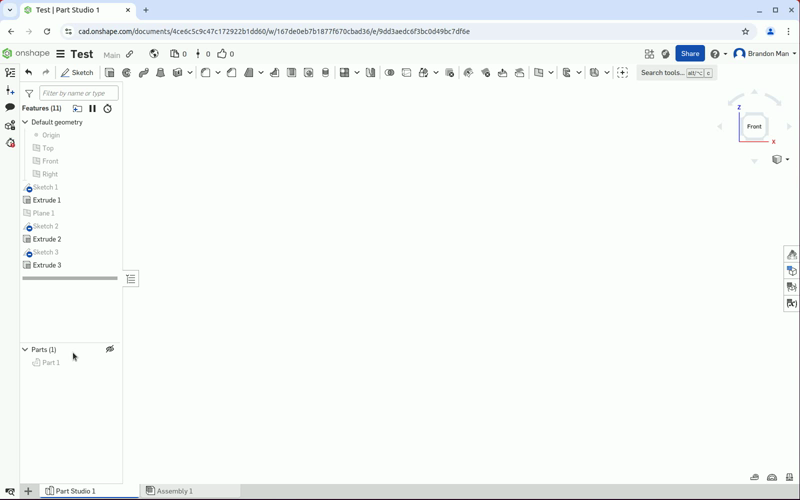
key(left)
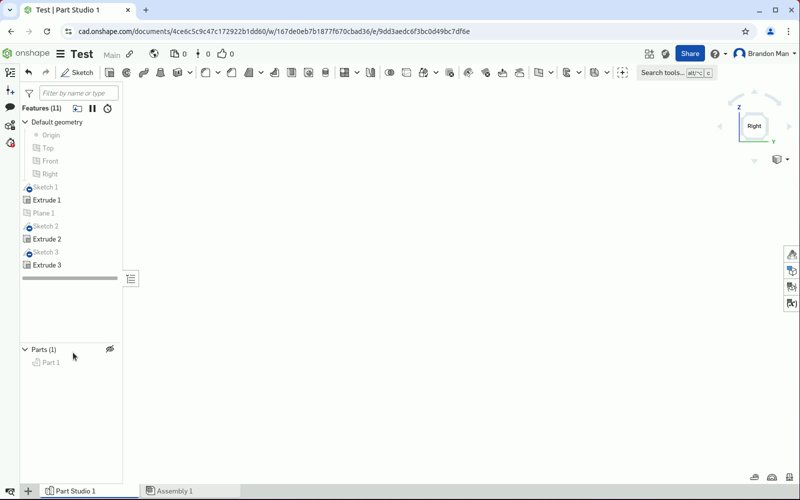
key_up(shift)
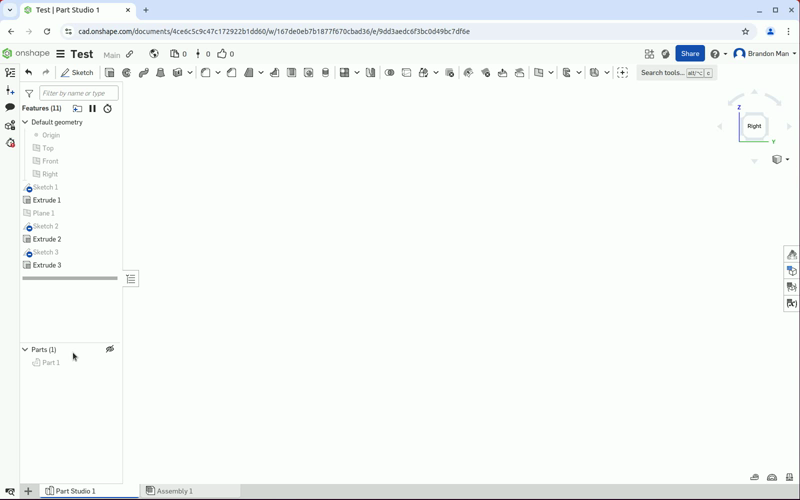
mouse_move(73, 352)
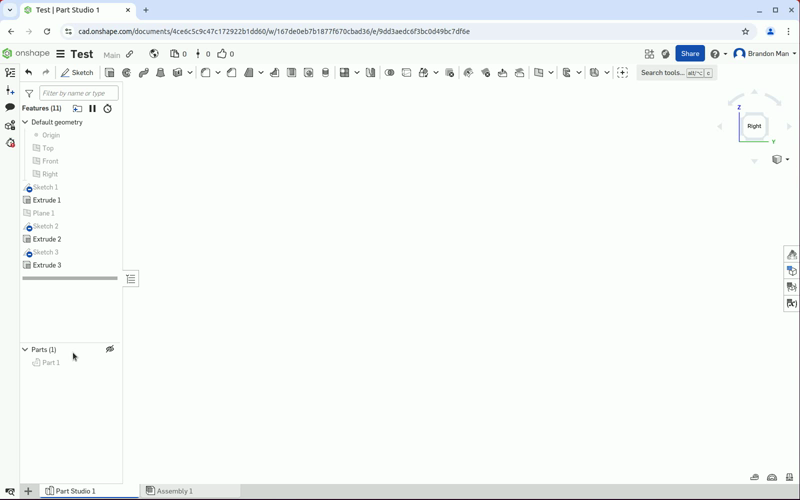
key(shift+y)
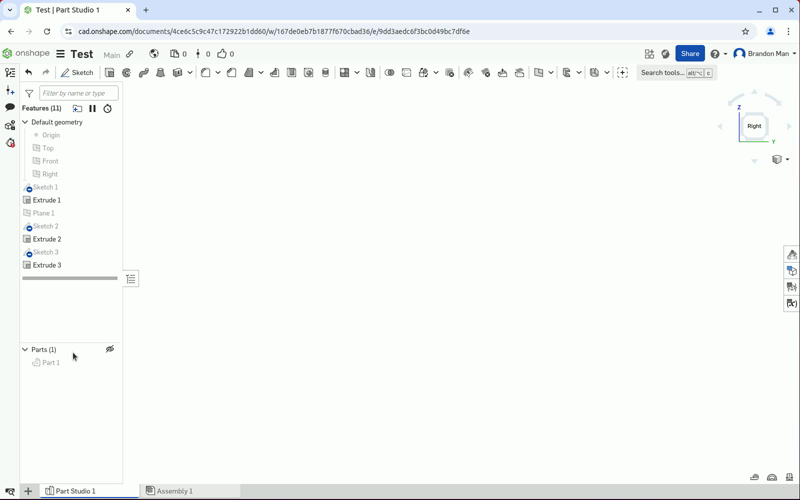
key(shift+s)
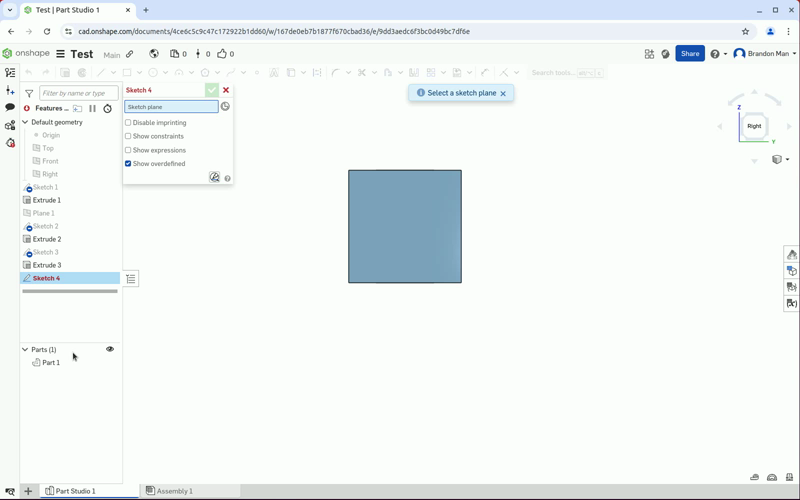
mouse_move(73, 176)
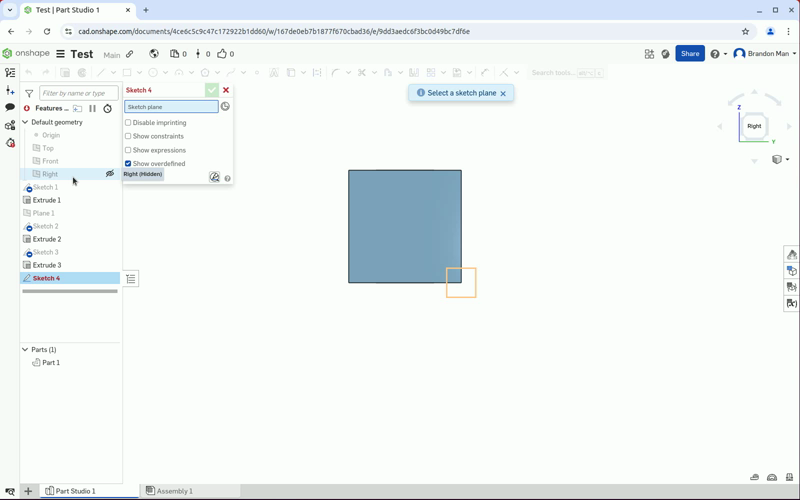
click(73, 176)
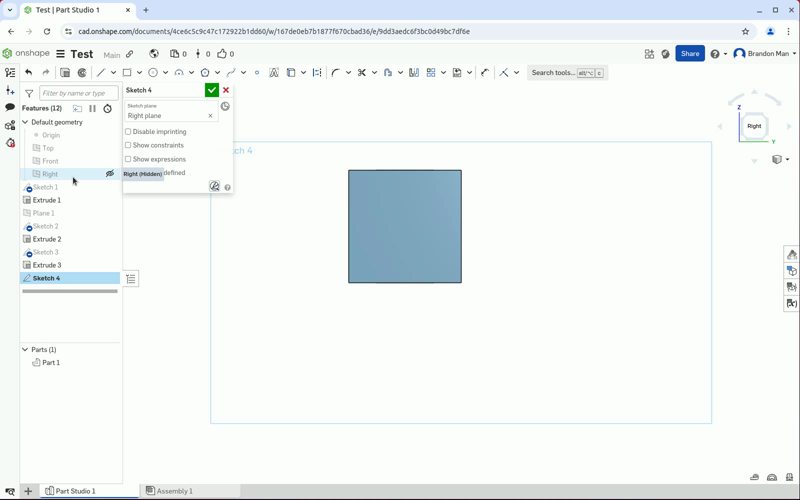
mouse_move(73, 352)
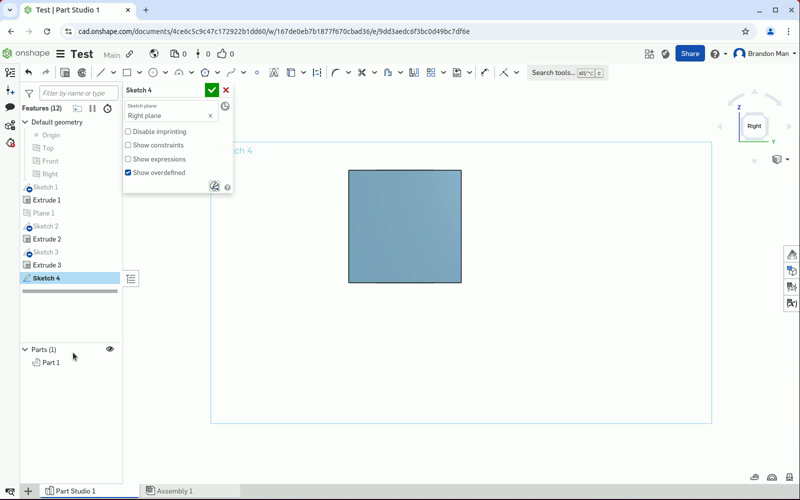
key(y)
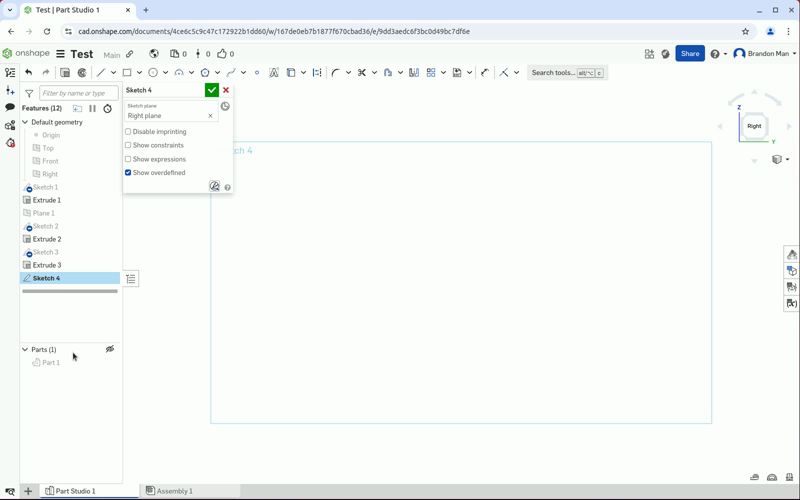
key(c)
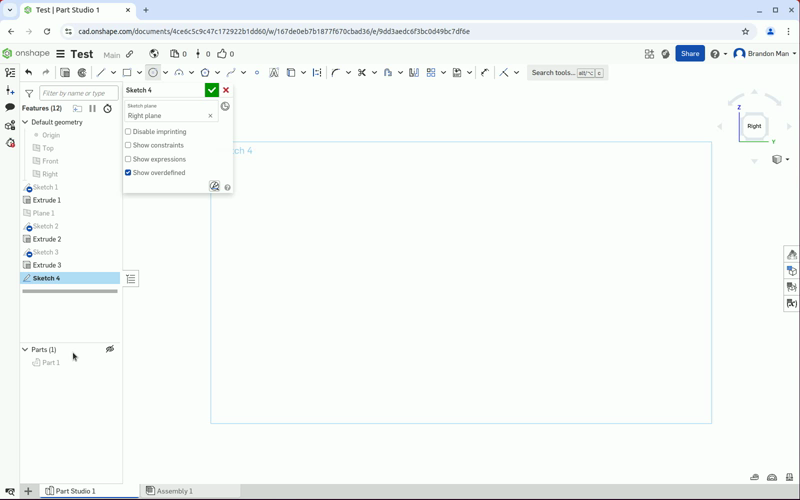
key_down(shift)
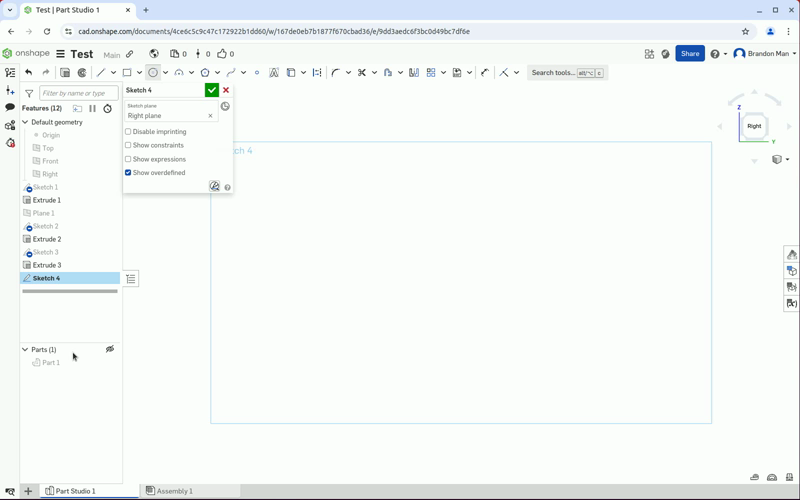
mouse_move(405, 226)
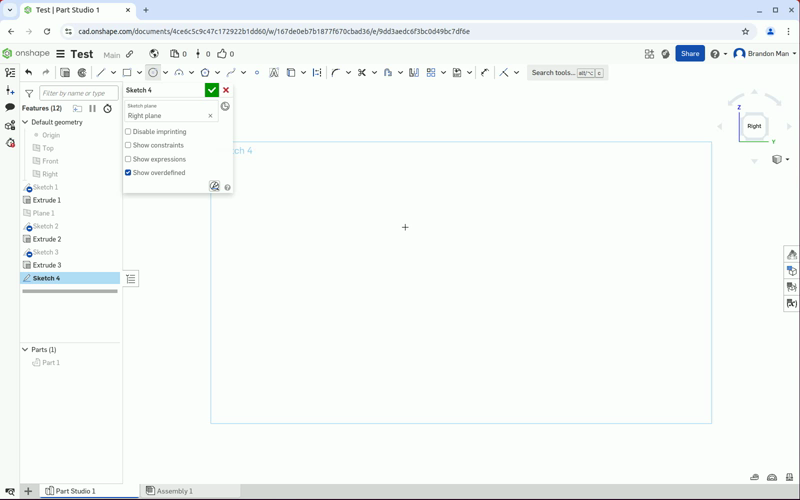
click(405, 226)
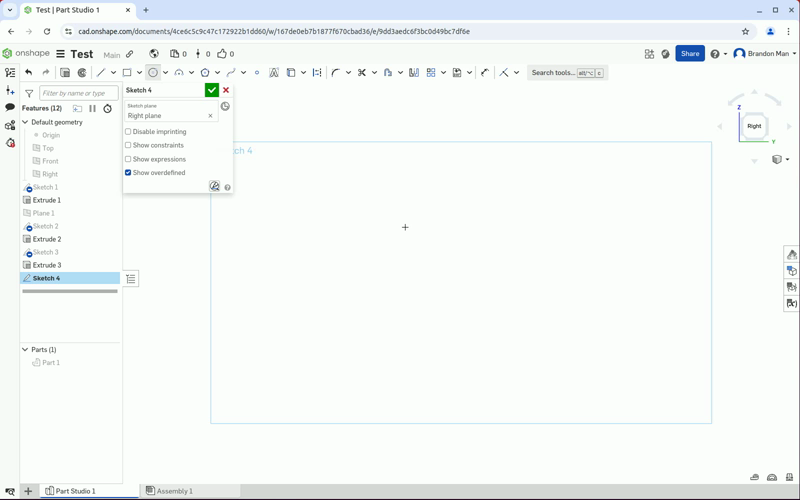
key_up(shift)
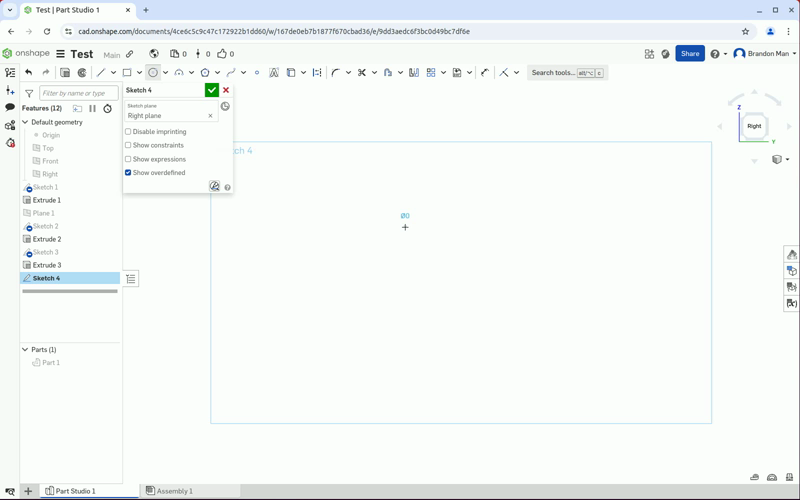
mouse_move(434, 226)
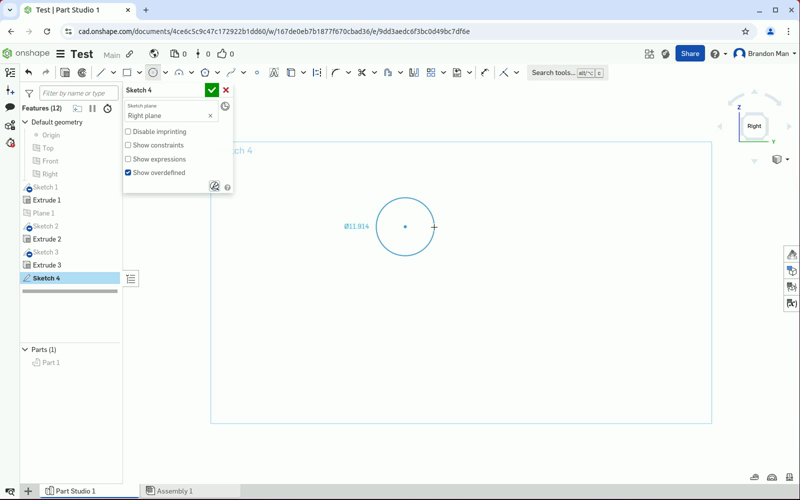
click(434, 226)
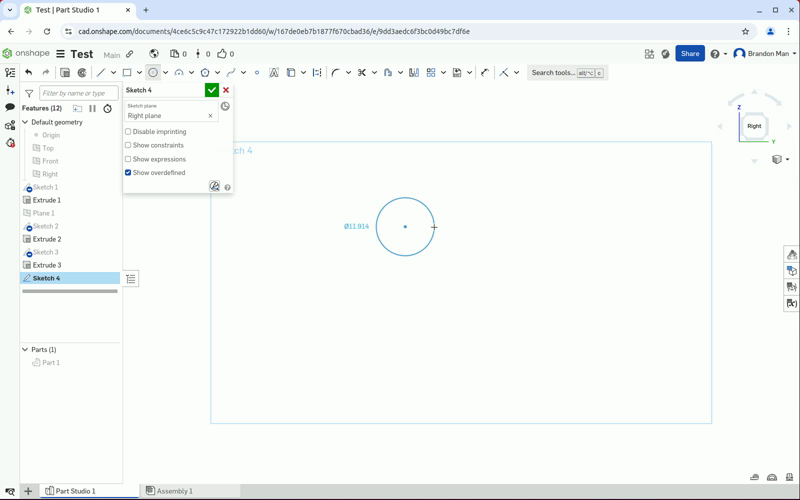
key(esc)
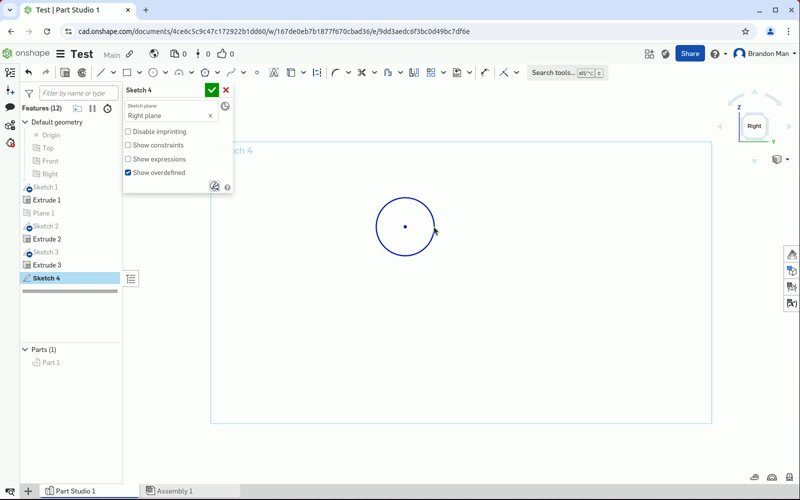
mouse_move(402, 223)
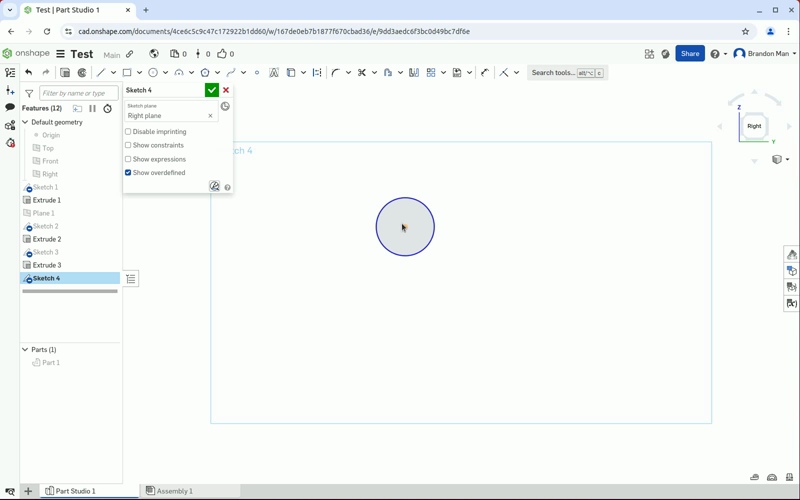
click(402, 223)
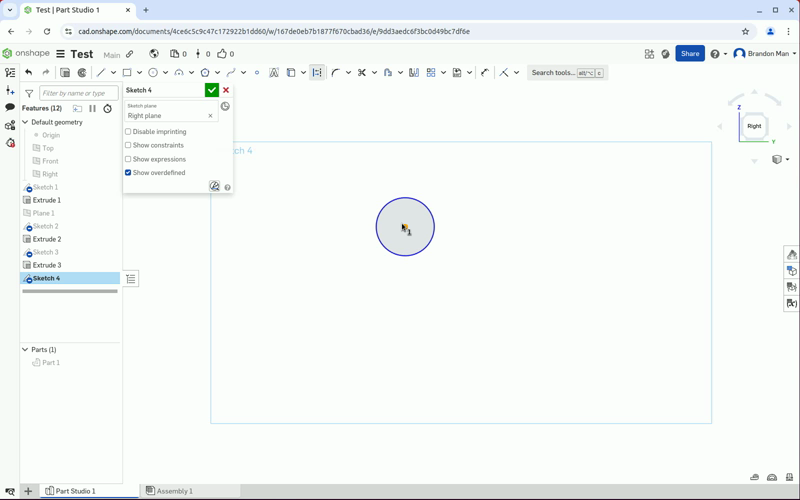
mouse_move(73, 352)
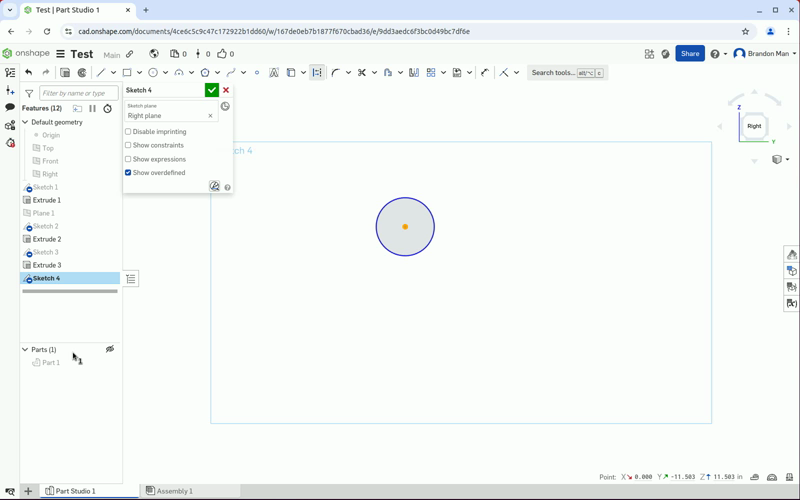
key(shift+y)
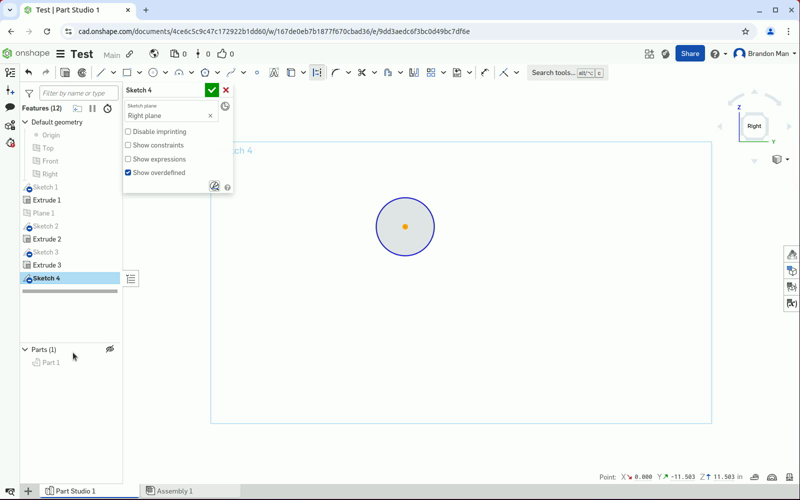
key(shift+e)
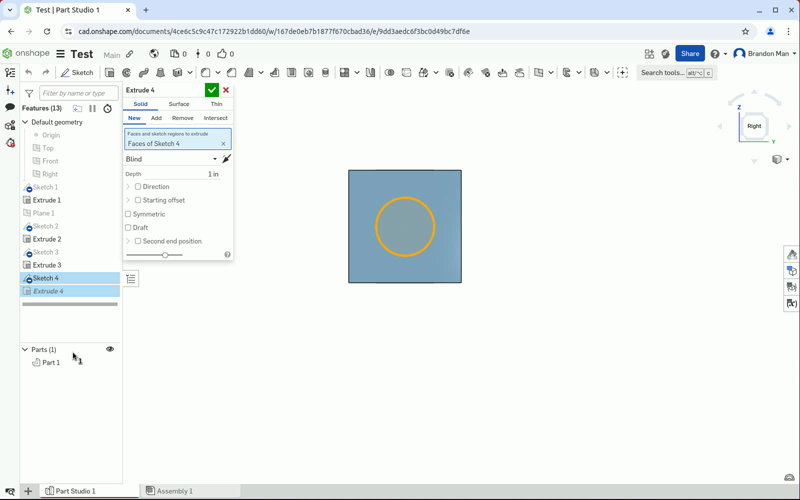
mouse_move(143, 106)
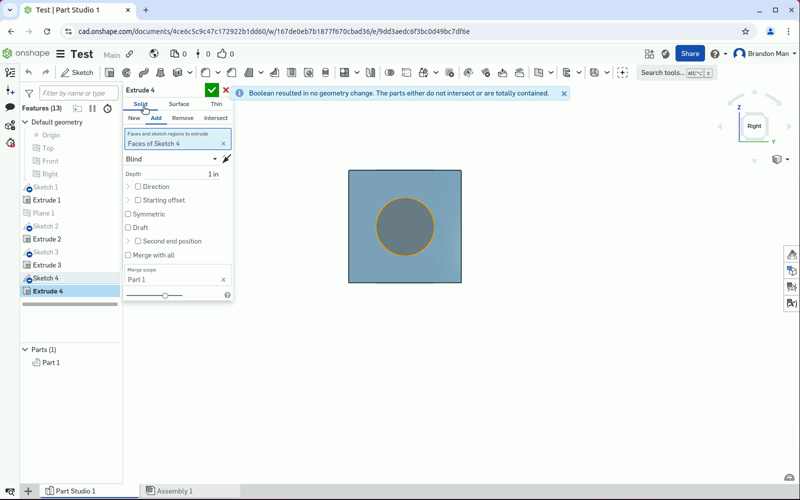
click(143, 106)
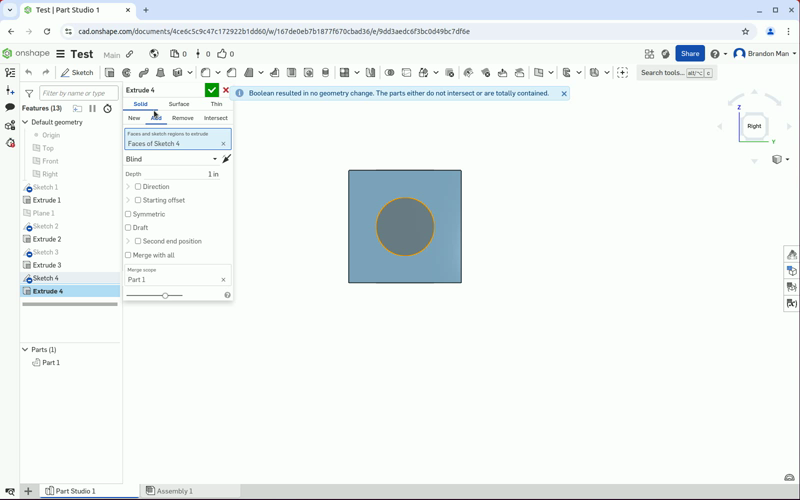
mouse_move(186, 120)
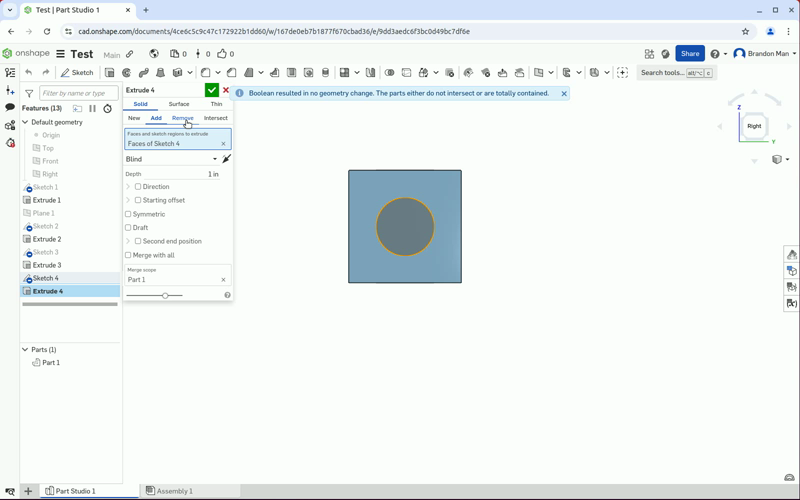
click(186, 120)
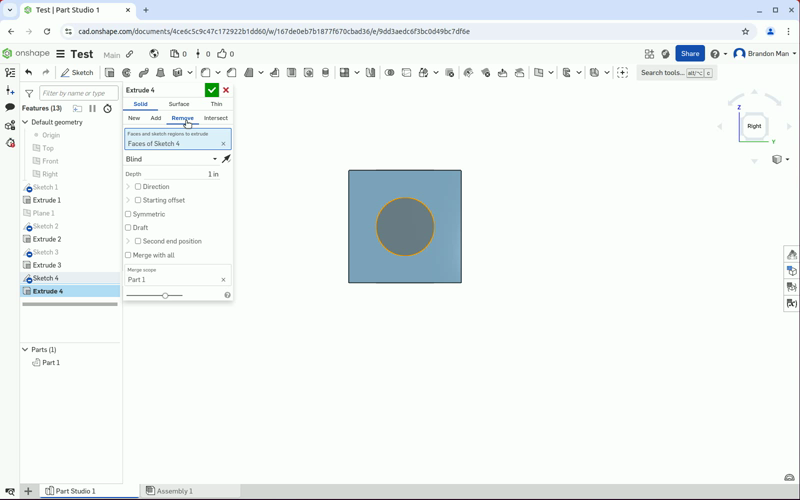
key(tab, 4)
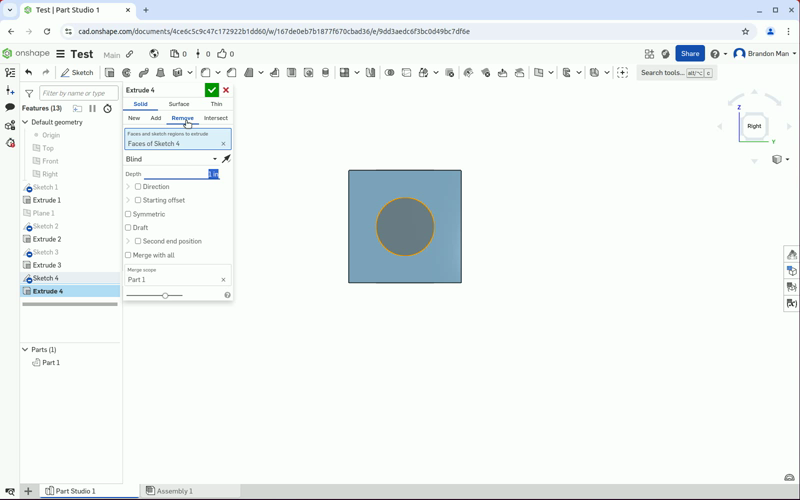
text(-23.108)
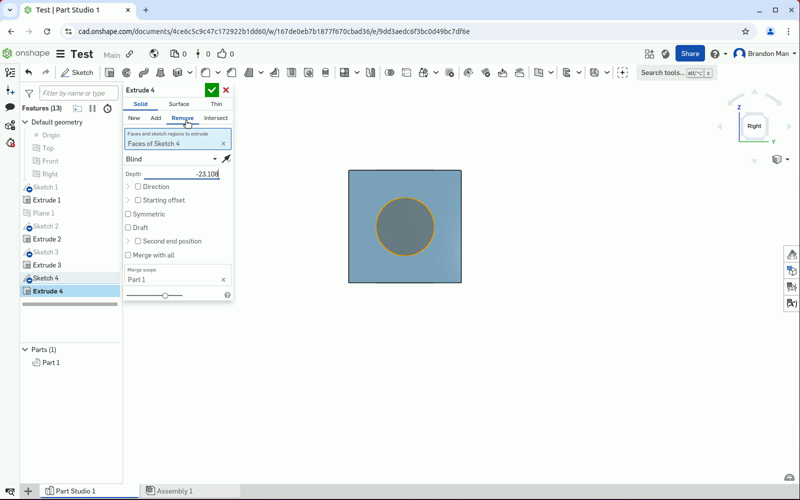
key(tab, 6)
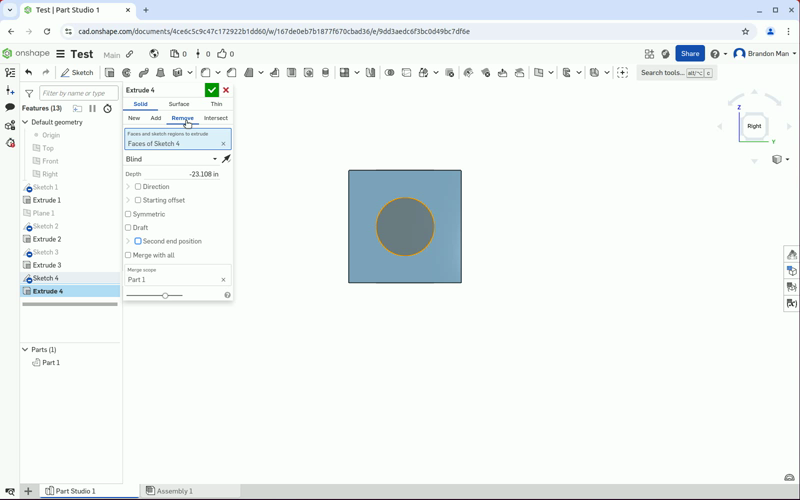
key(space)
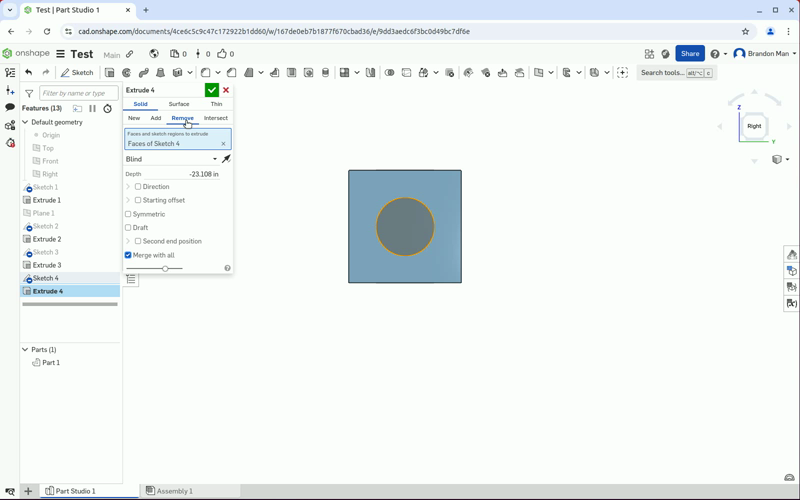
key(enter)
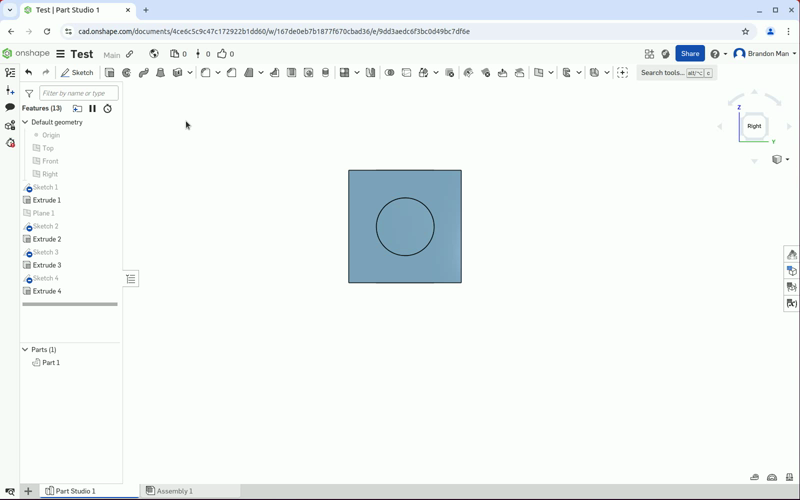
key(shift+h)
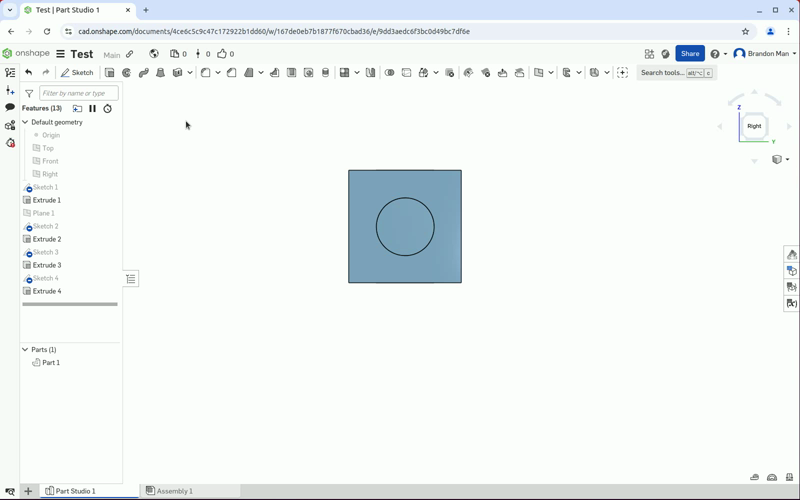
key(shift+h)
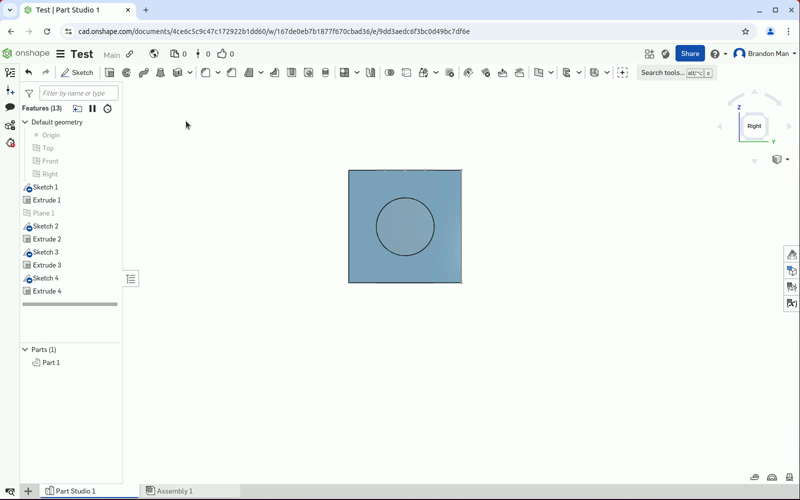
key(shift+7)
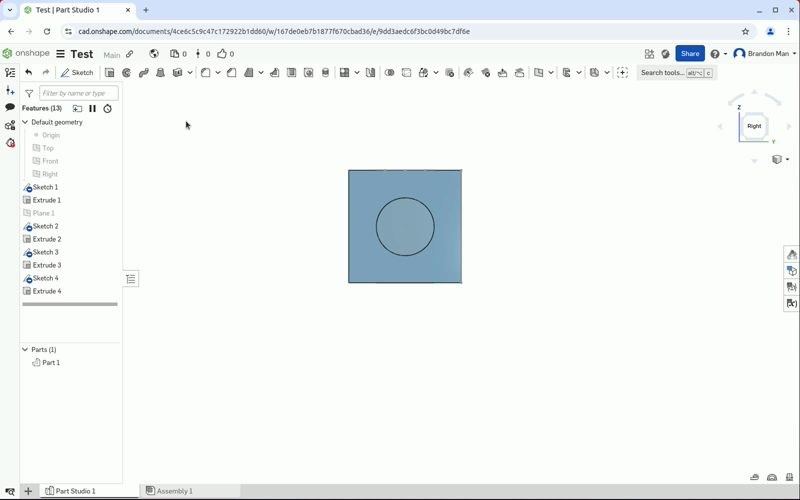
key(right, 2)
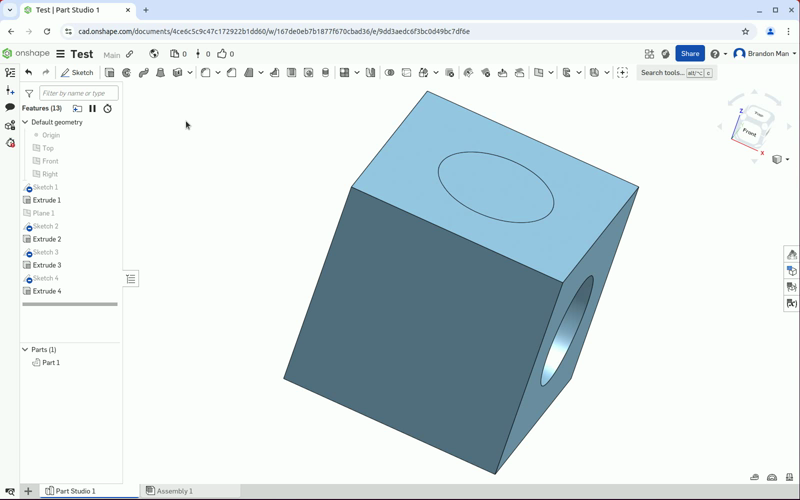
key(down, 2)
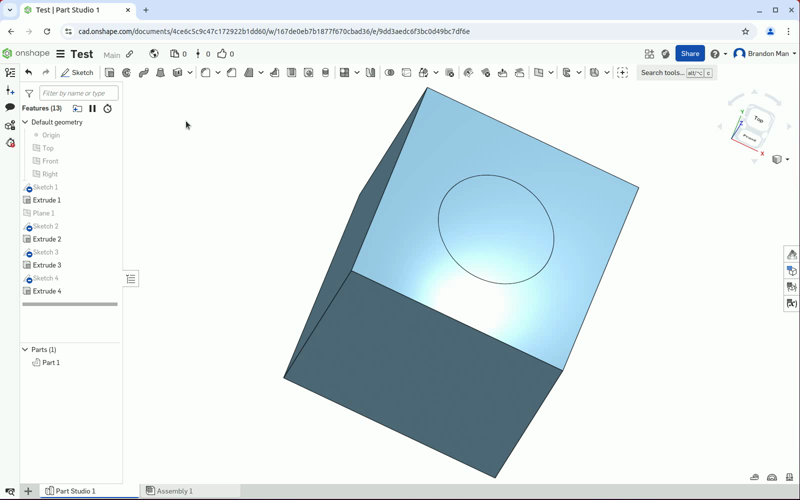
key(up, 2)
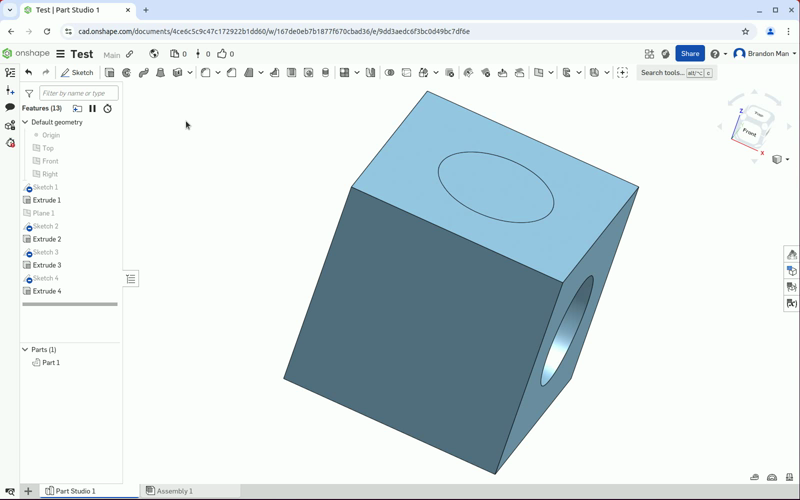
key(left, 2)
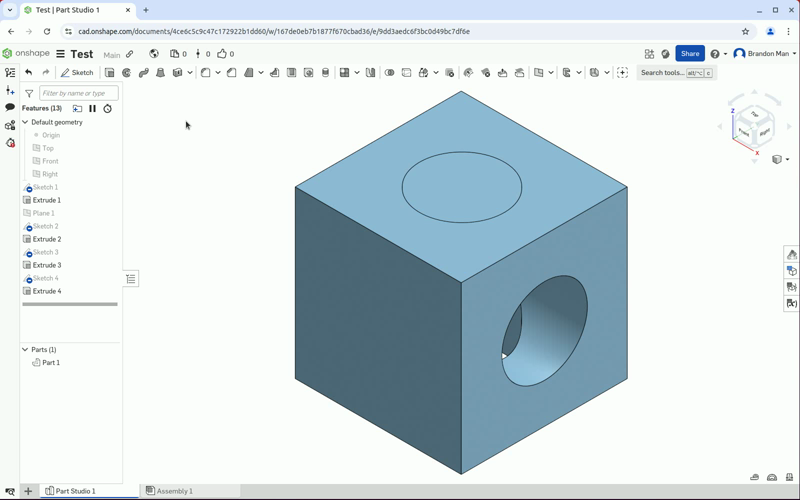
mouse_move(73, 189)
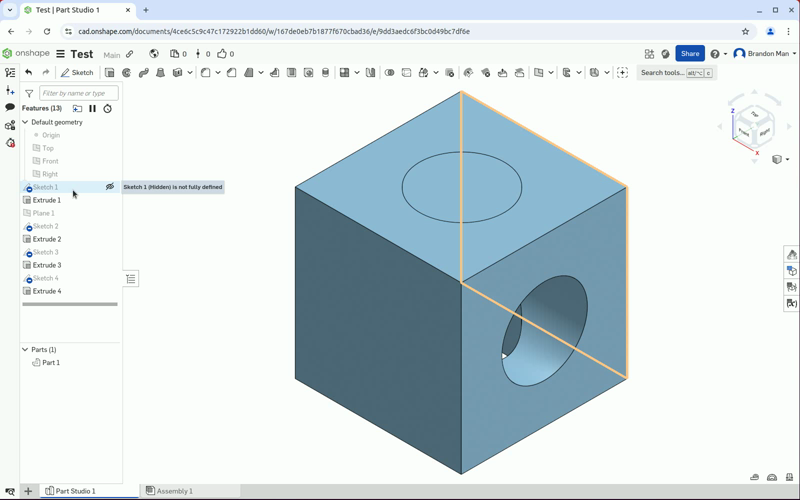
click(73, 189)